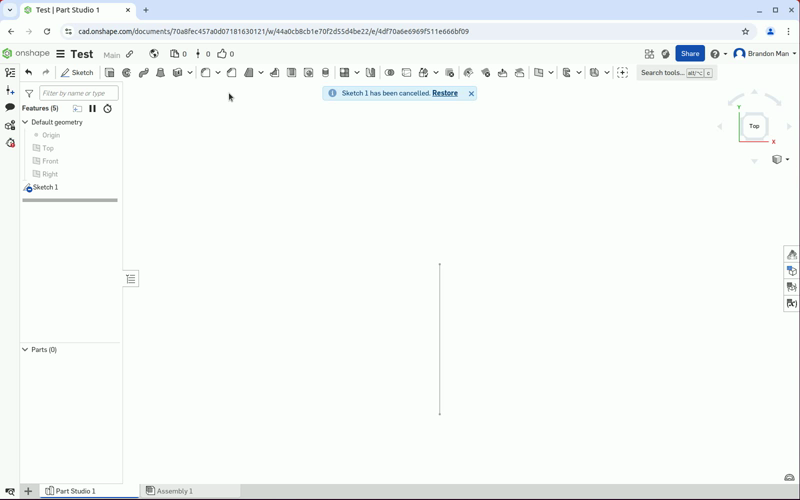
key(shift+h)
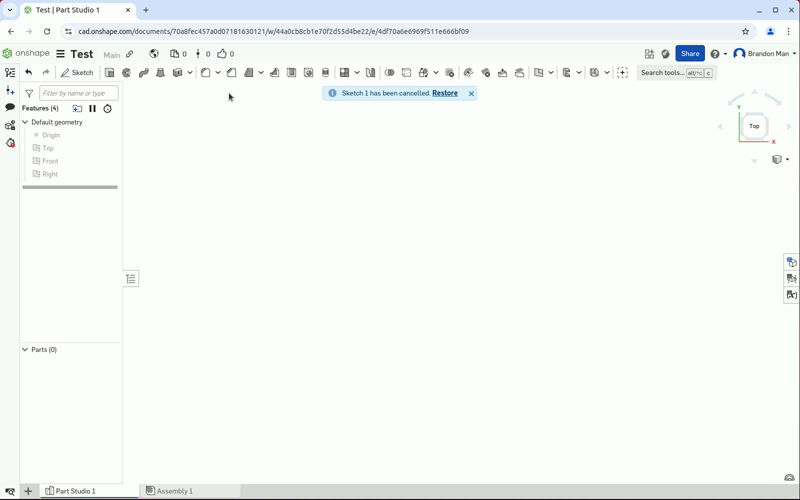
mouse_move(73, 352)
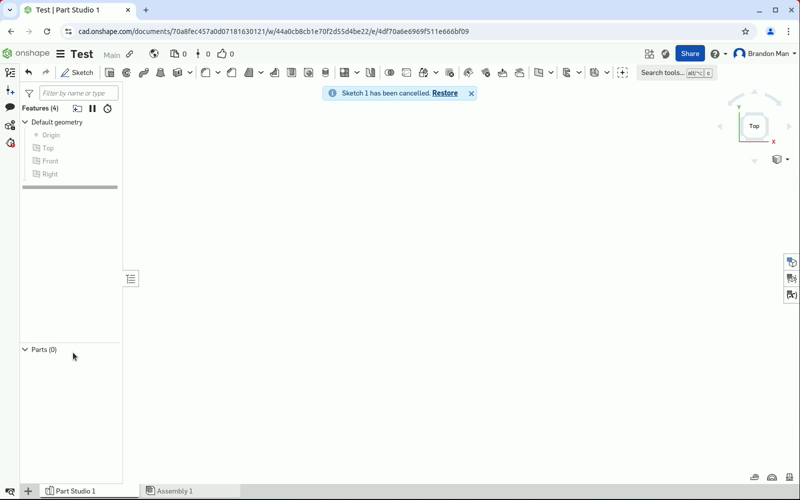
key(y)
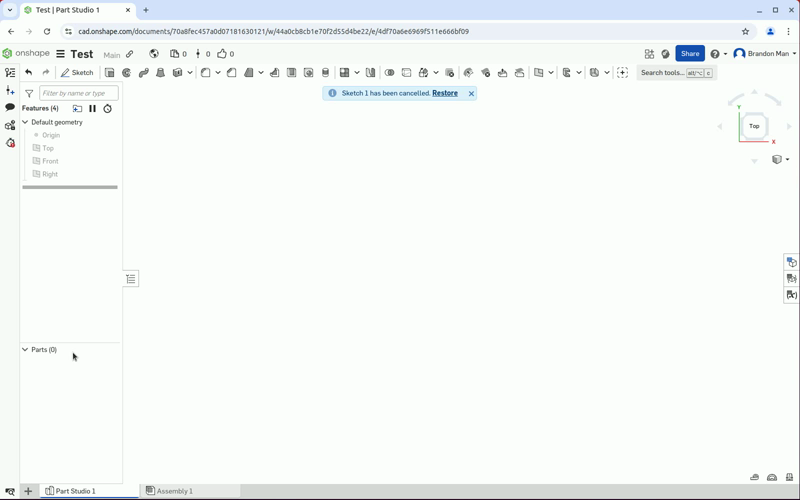
key(shift+p)
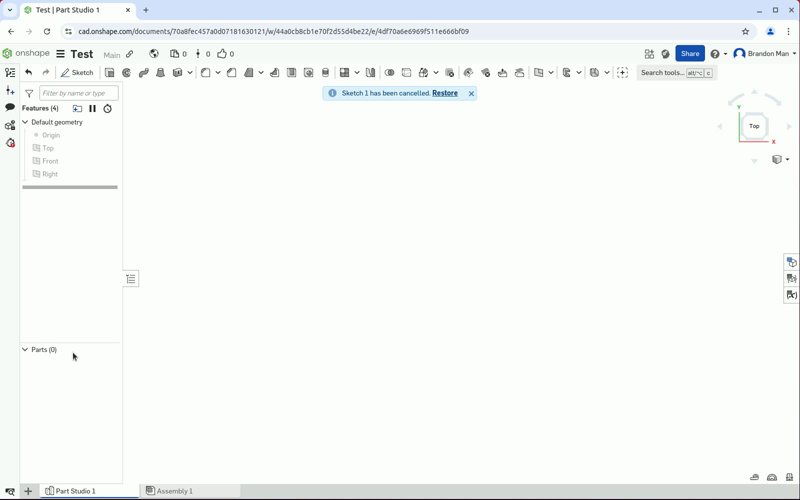
key(space)
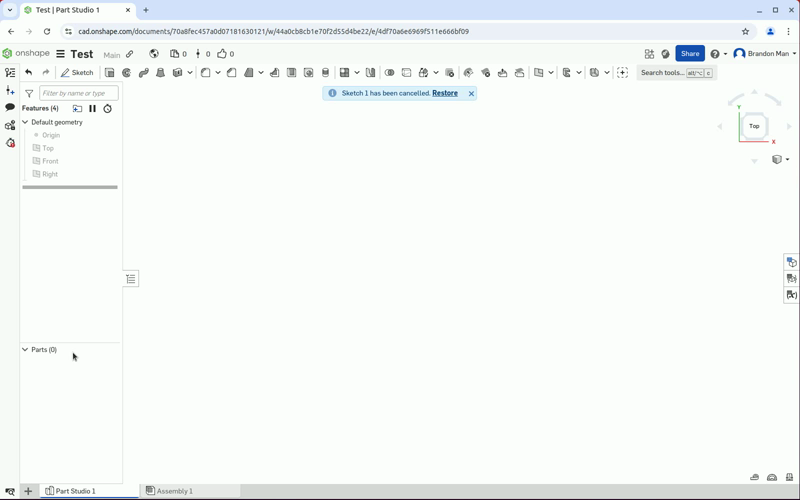
key_down(shift)
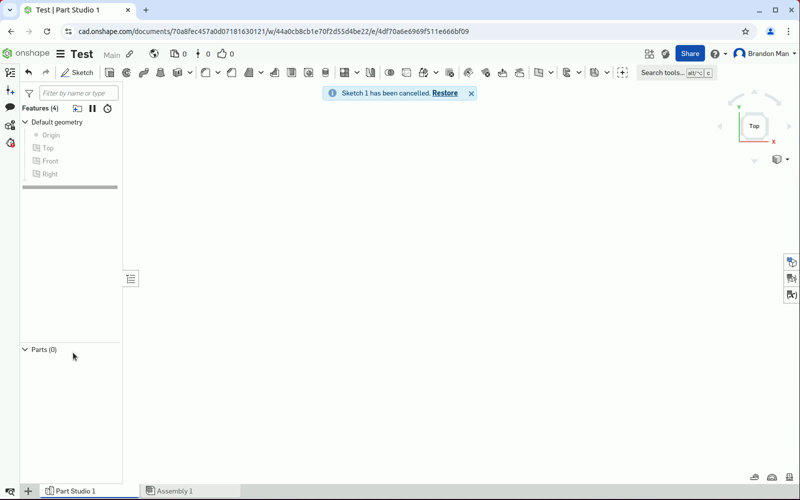
key(up)
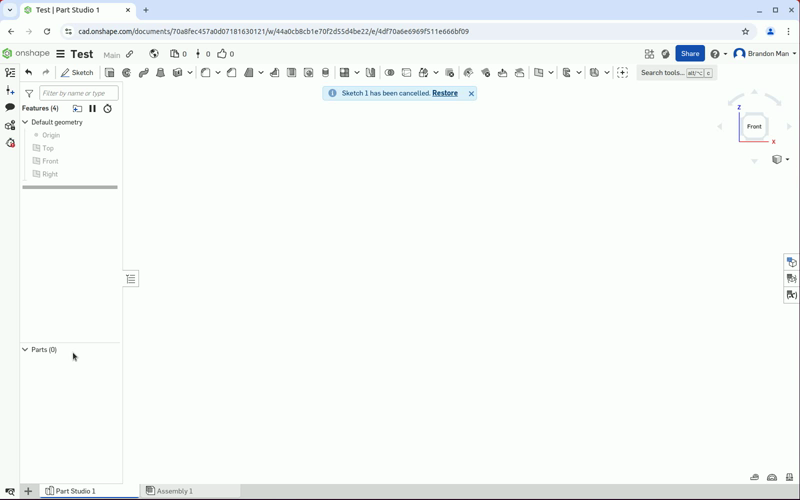
key_up(shift)
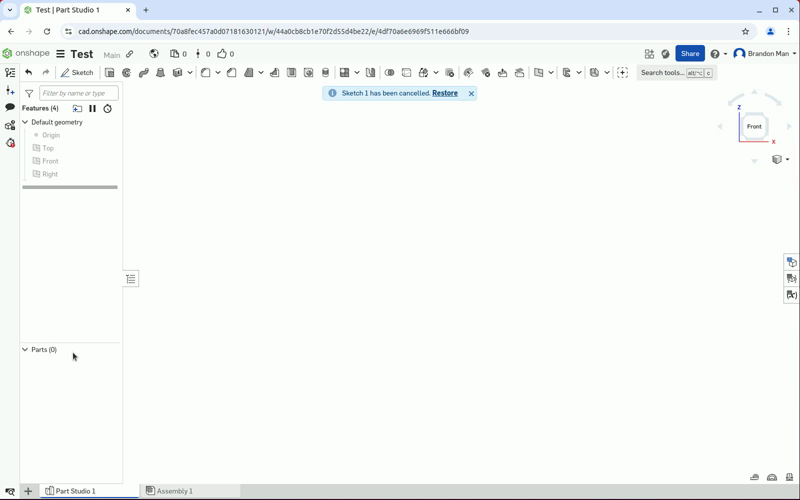
mouse_move(73, 352)
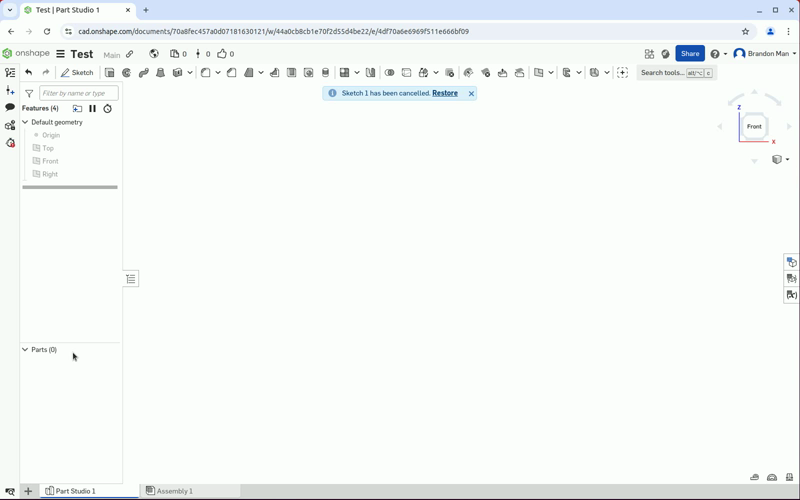
key(shift+y)
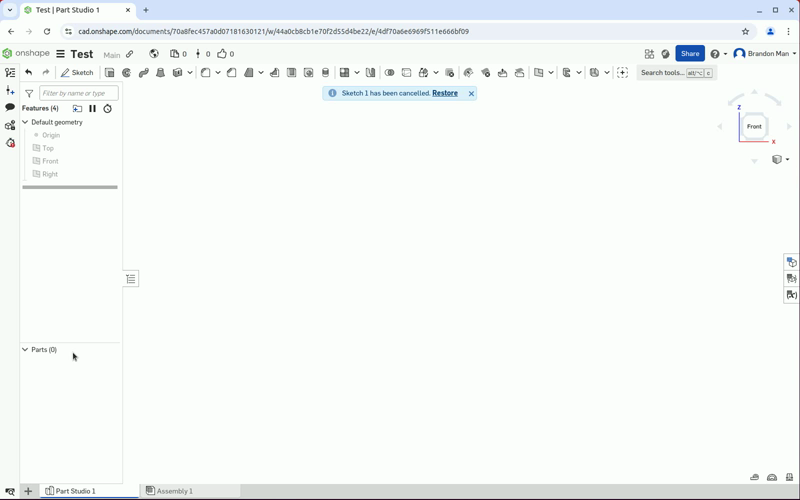
key(shift+s)
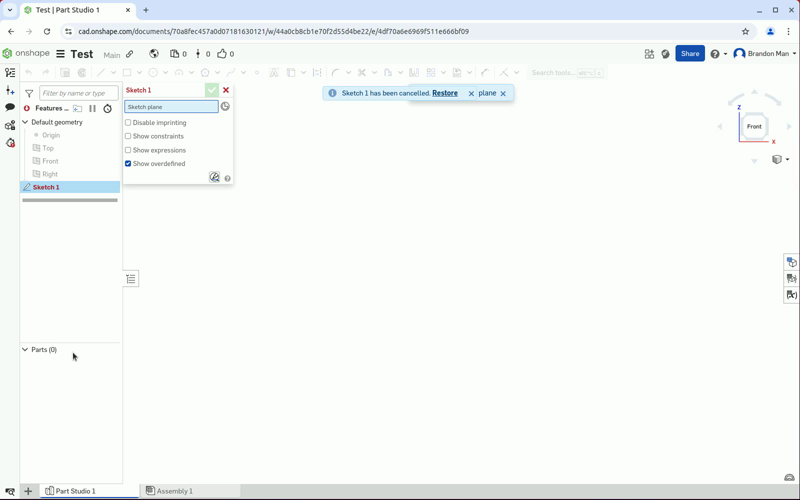
mouse_move(73, 163)
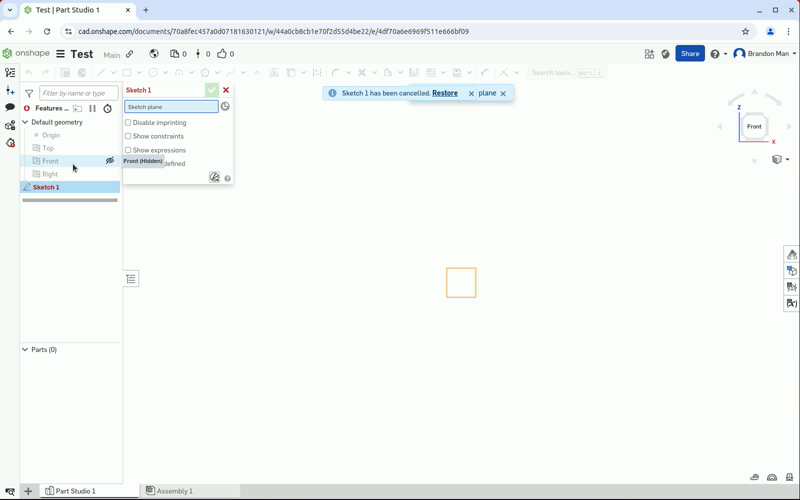
click(73, 163)
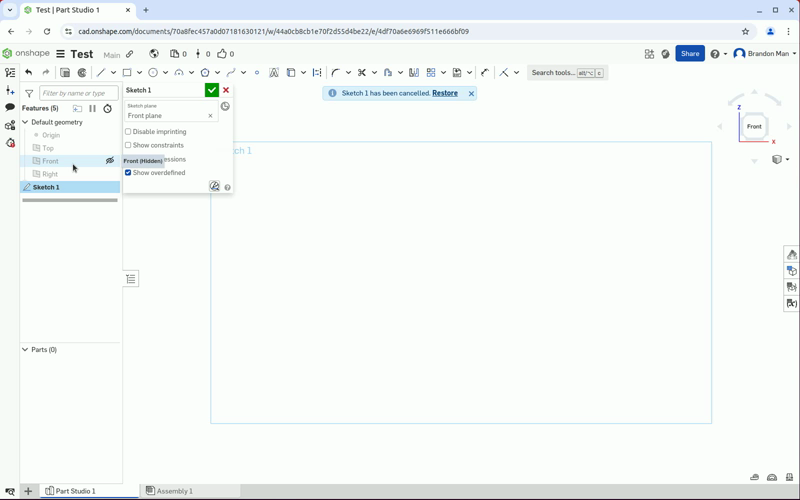
mouse_move(73, 352)
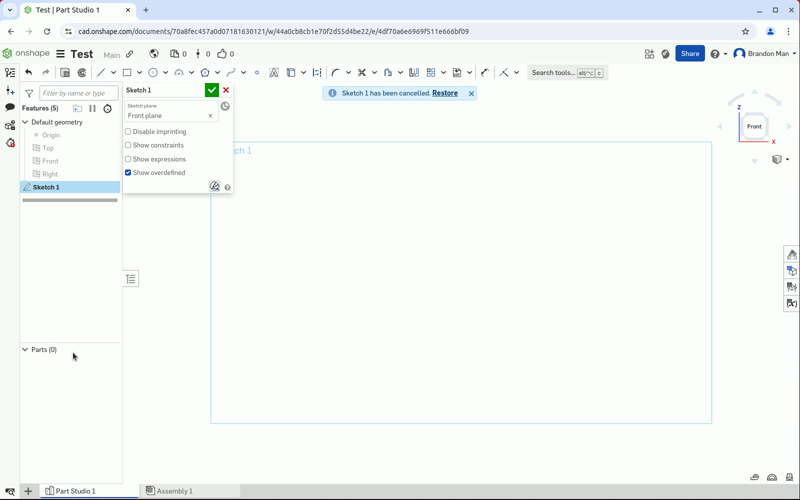
key(y)
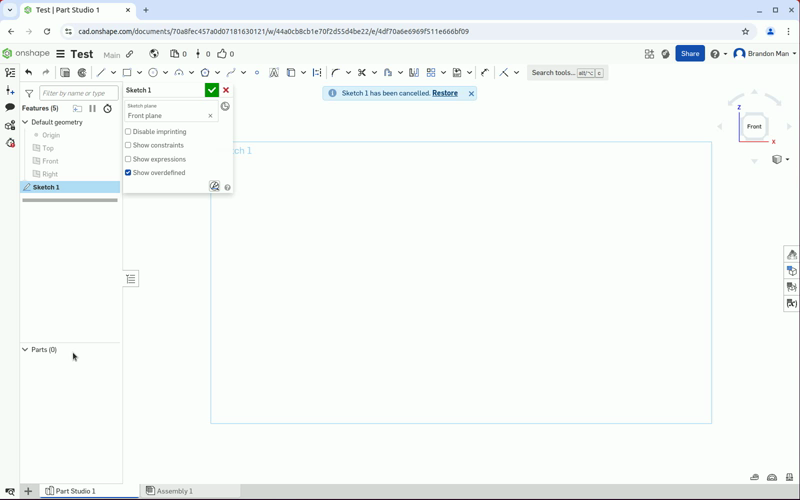
key(c)
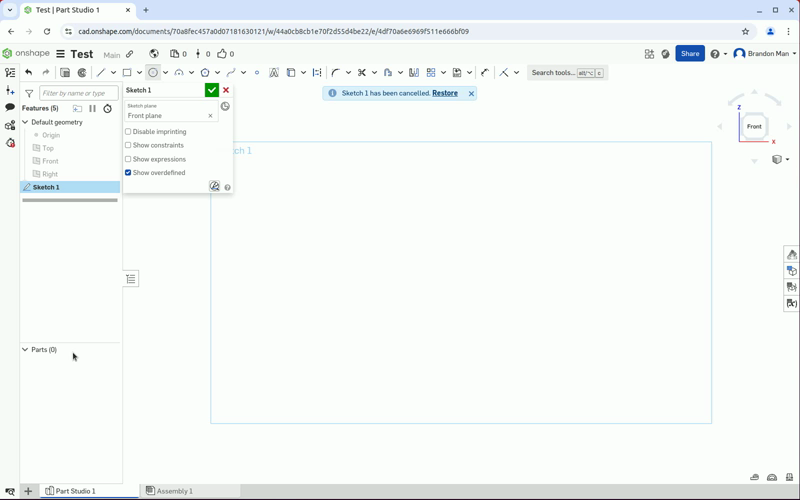
key_down(shift)
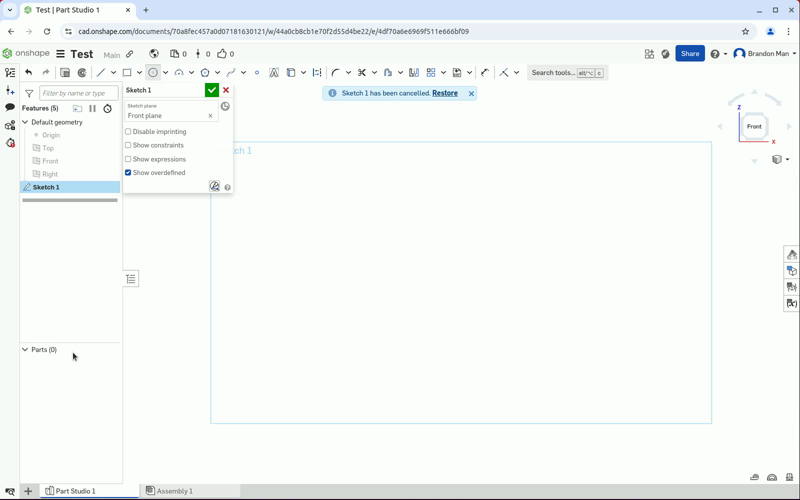
mouse_move(460, 282)
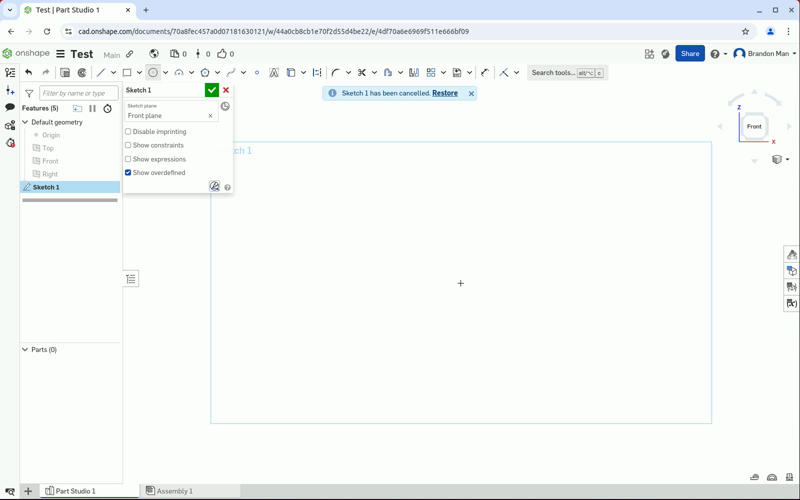
click(460, 282)
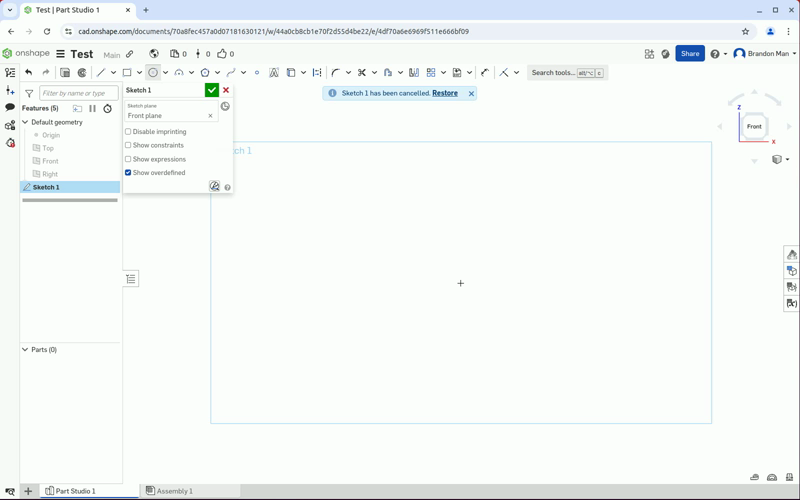
key_up(shift)
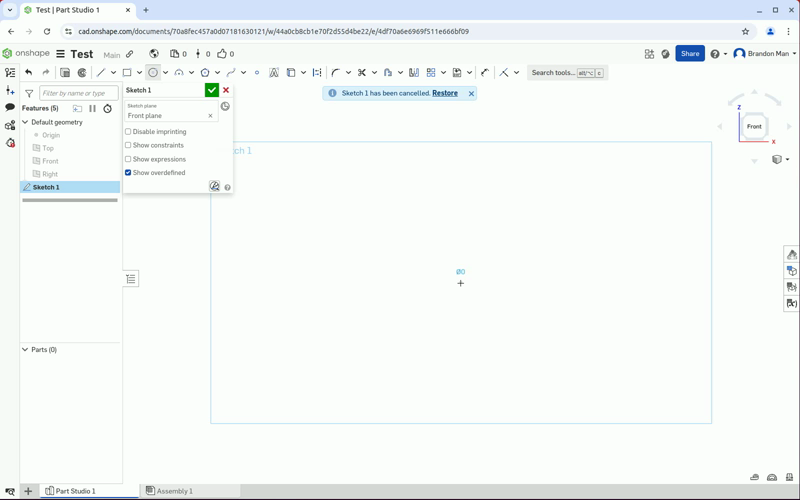
mouse_move(529, 282)
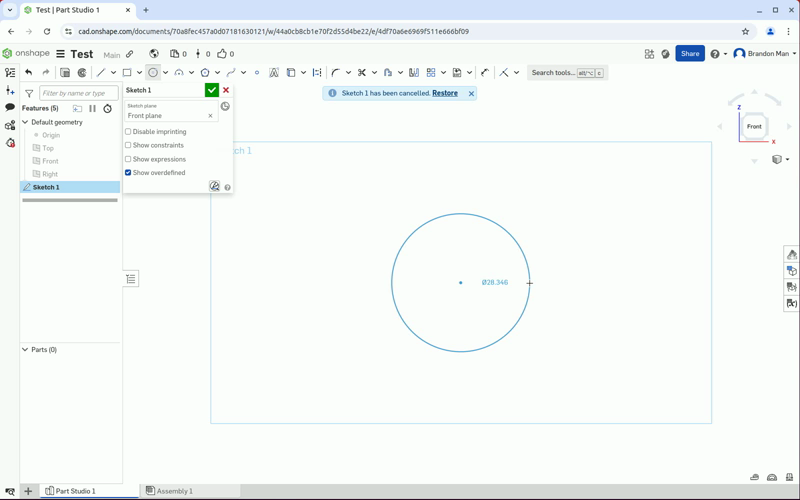
click(529, 282)
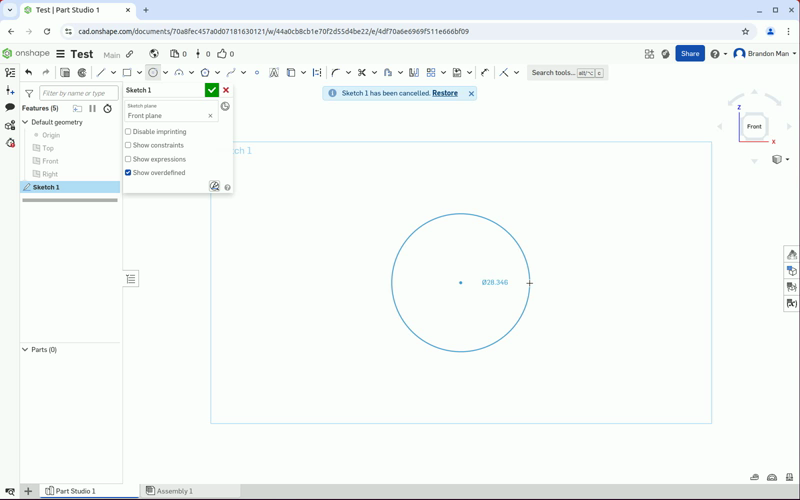
key(esc)
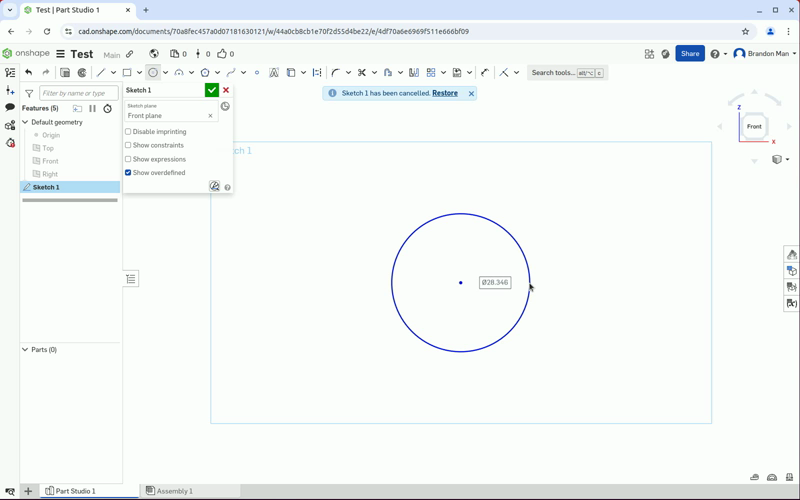
key(c)
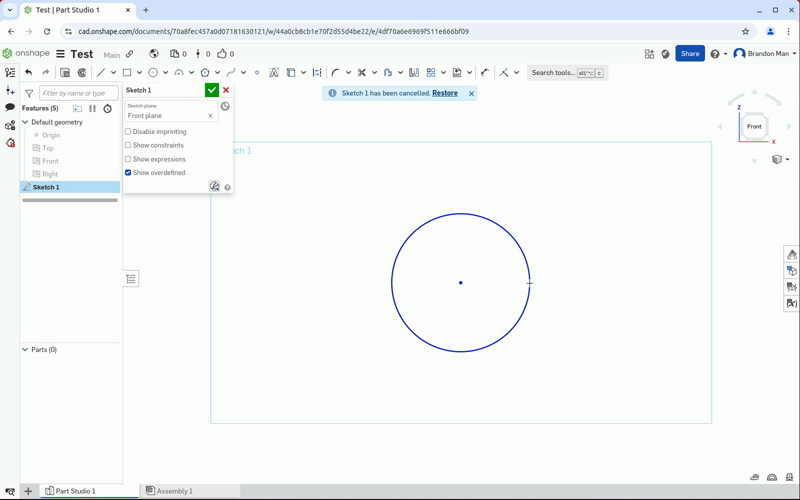
key_down(shift)
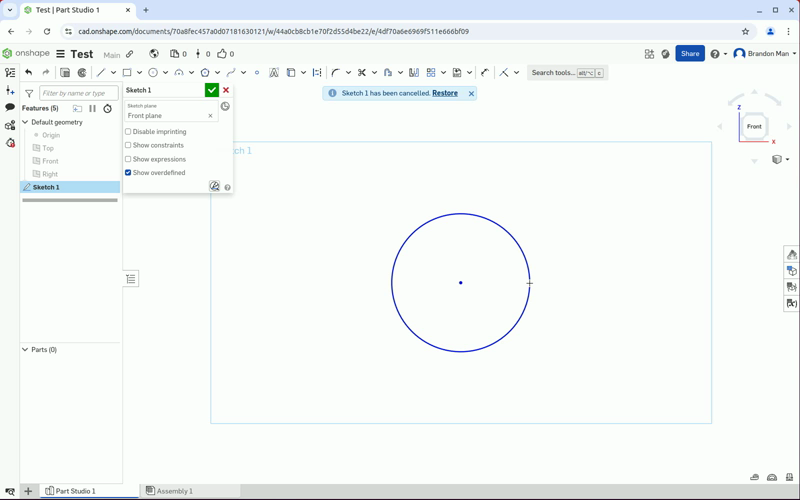
mouse_move(460, 282)
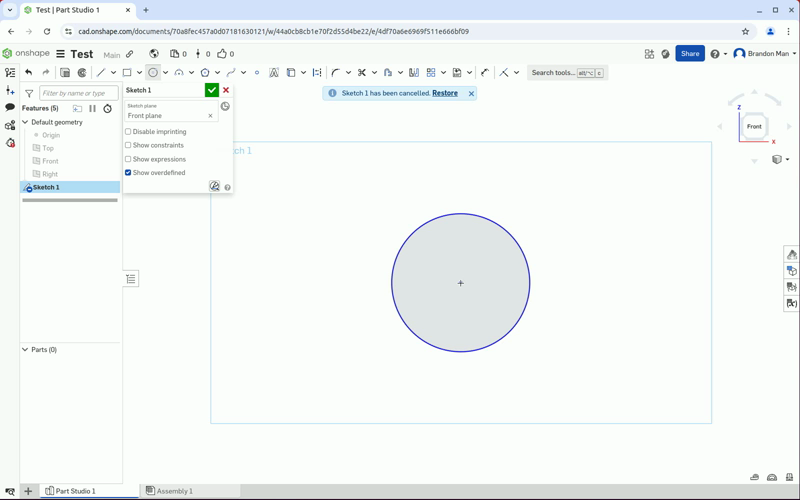
click(460, 282)
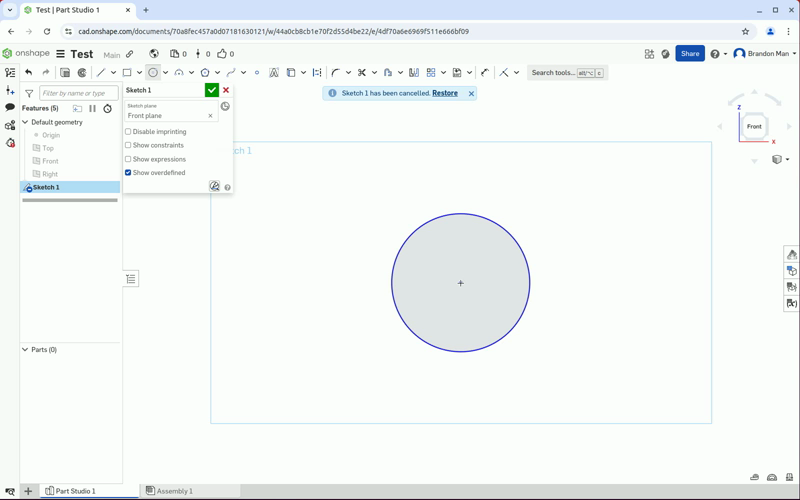
key_up(shift)
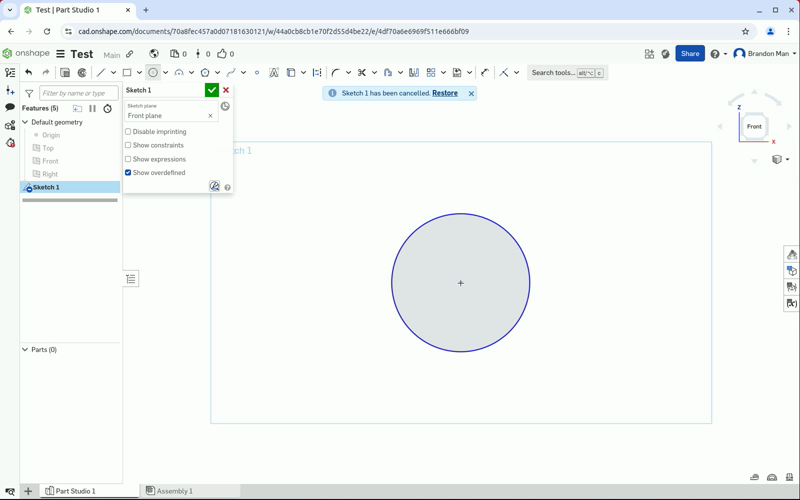
mouse_move(504, 282)
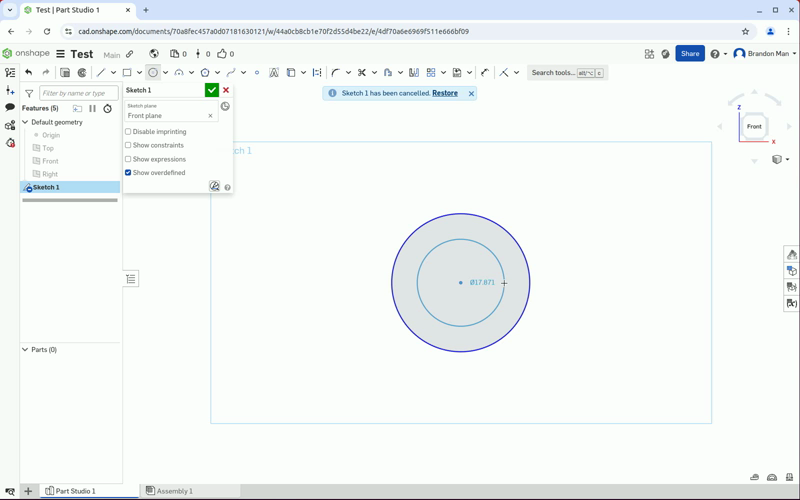
click(504, 282)
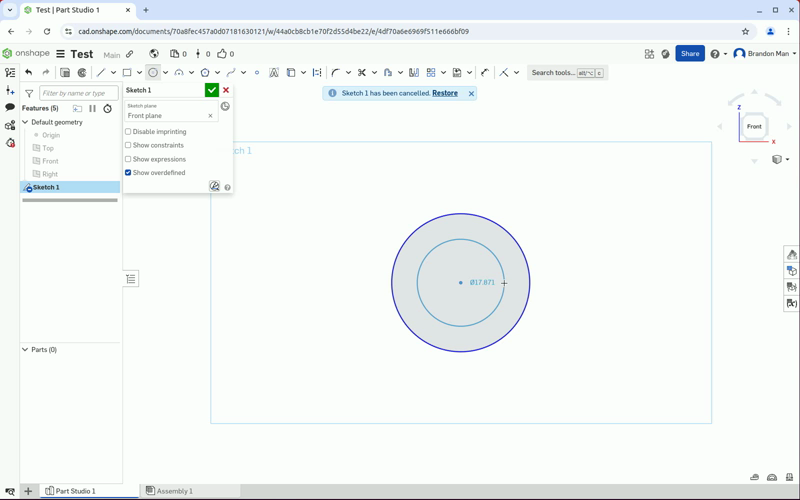
key(esc)
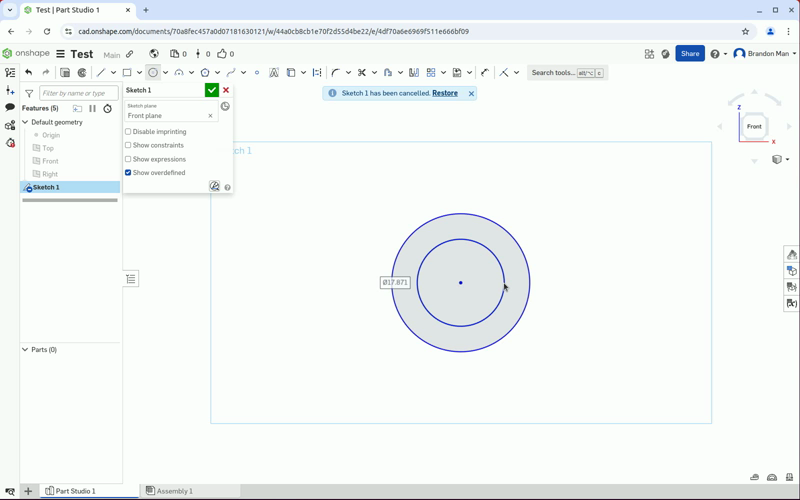
mouse_move(503, 314)
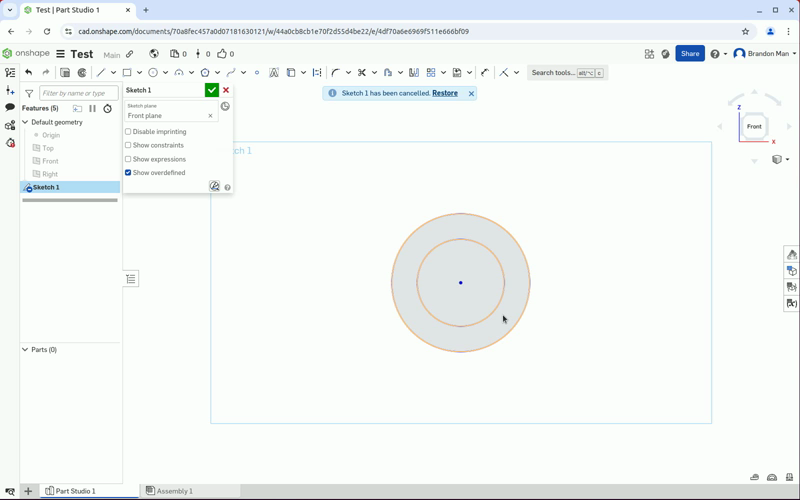
click(503, 314)
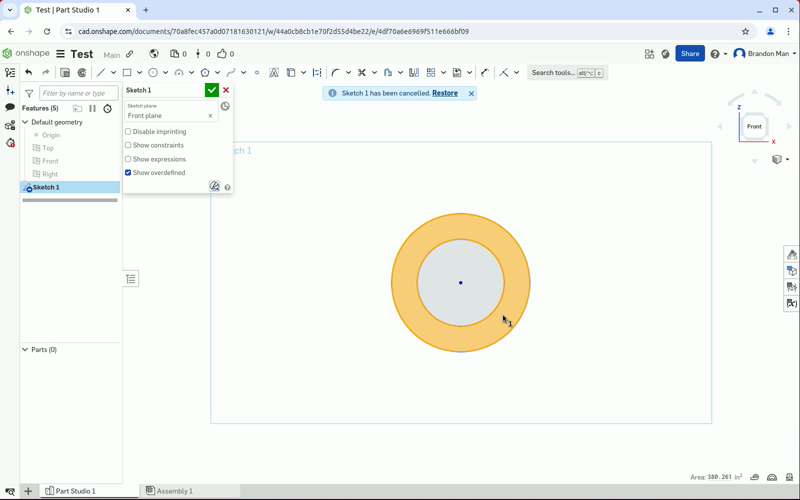
mouse_move(73, 352)
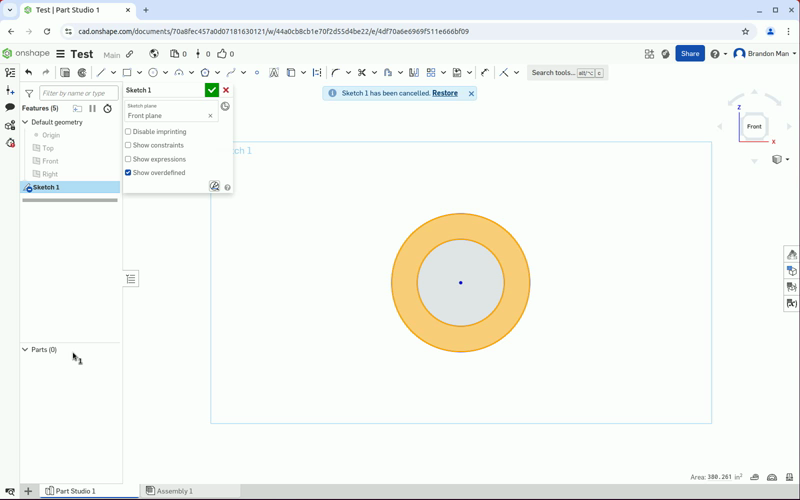
key(shift+y)
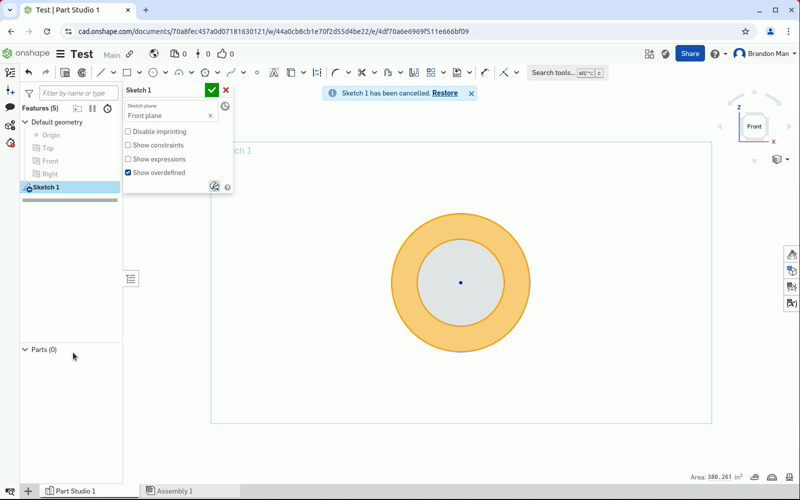
key(shift+e)
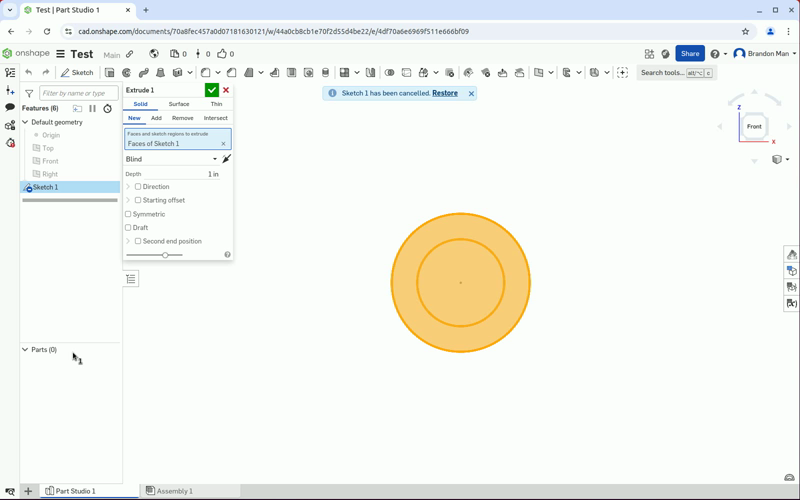
mouse_move(143, 106)
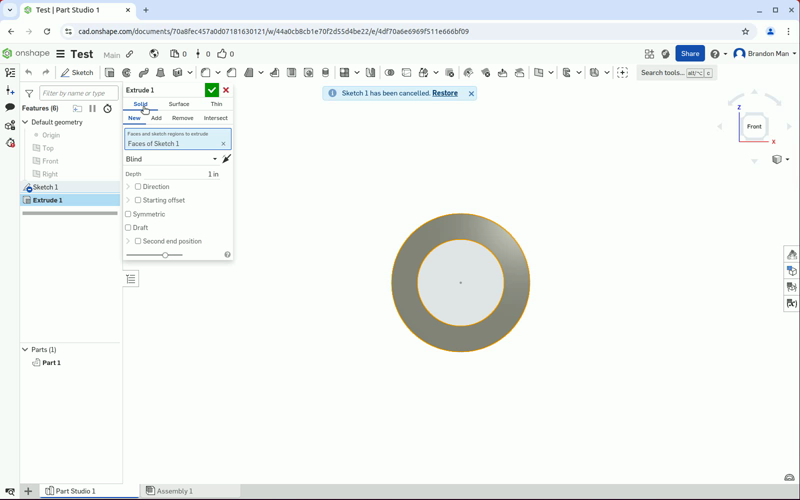
click(143, 106)
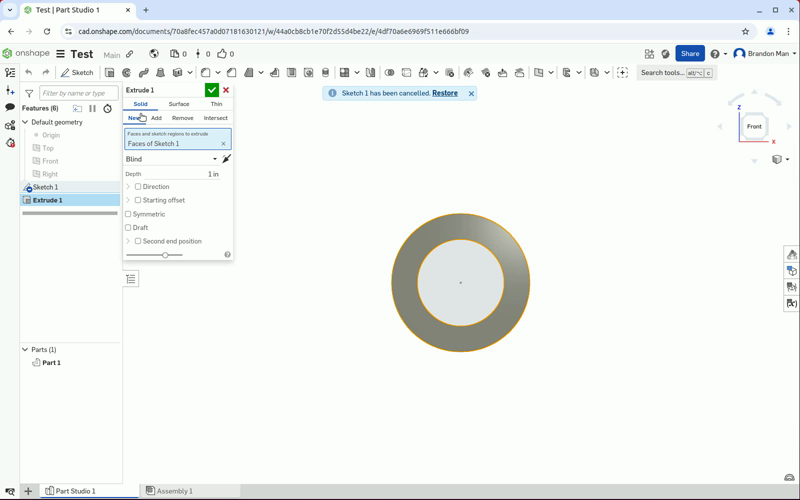
mouse_move(137, 120)
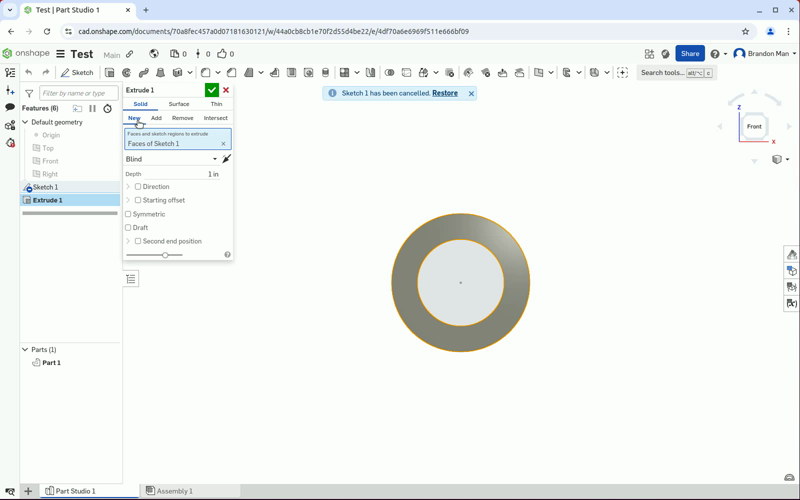
click(137, 120)
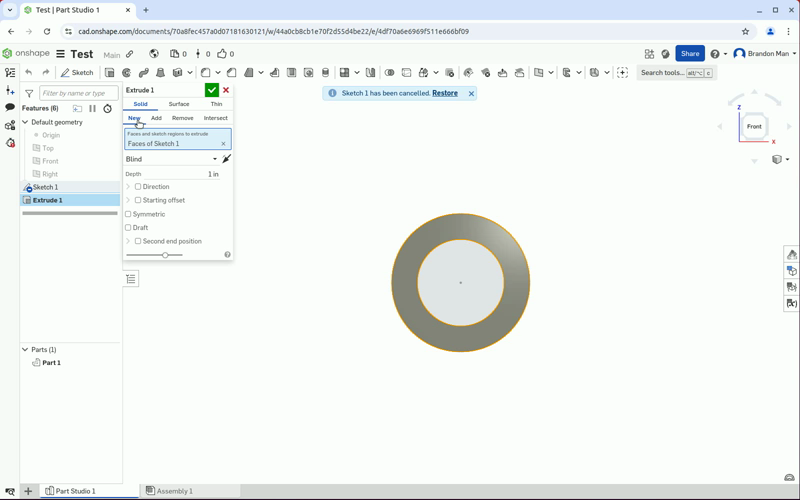
key(tab, 4)
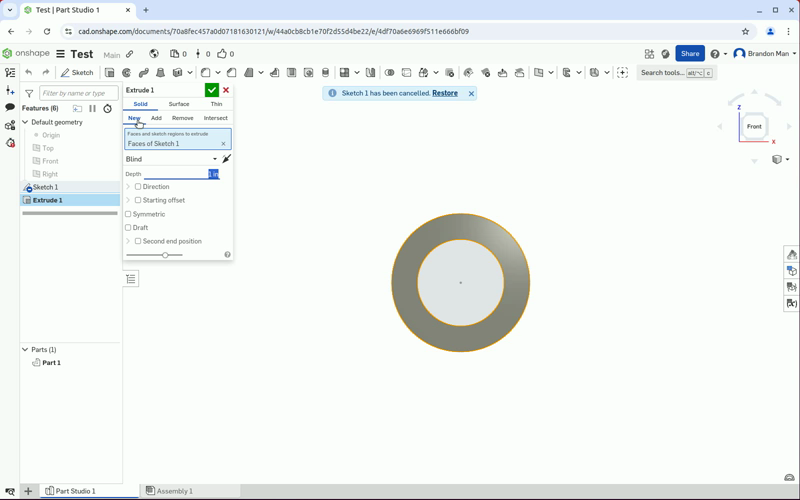
text(4.814)
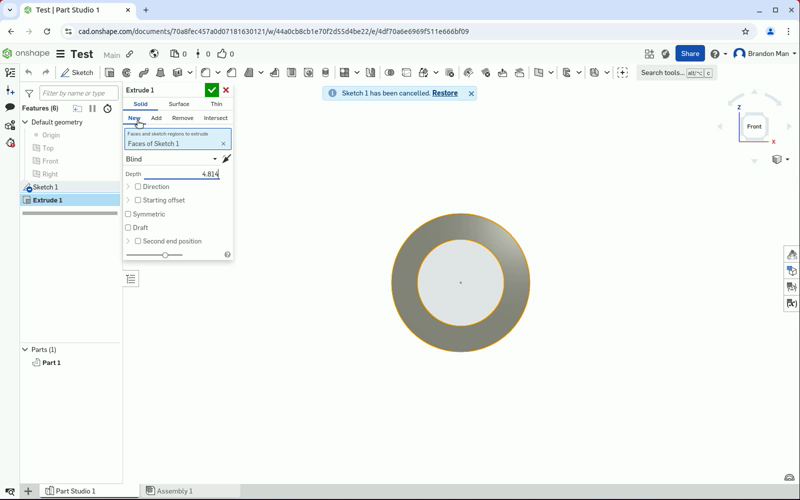
key(enter)
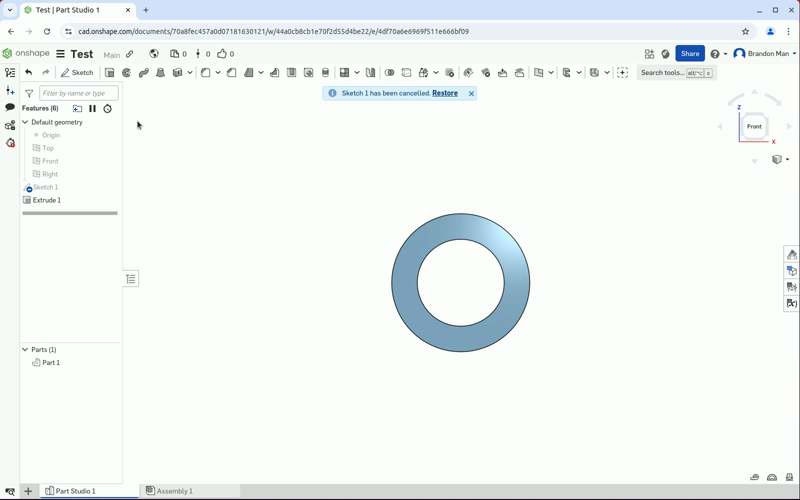
key(shift+h)
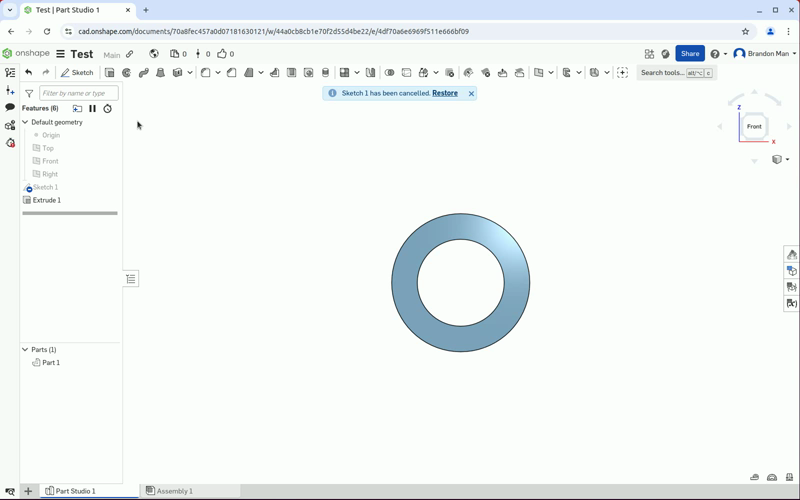
key(shift+h)
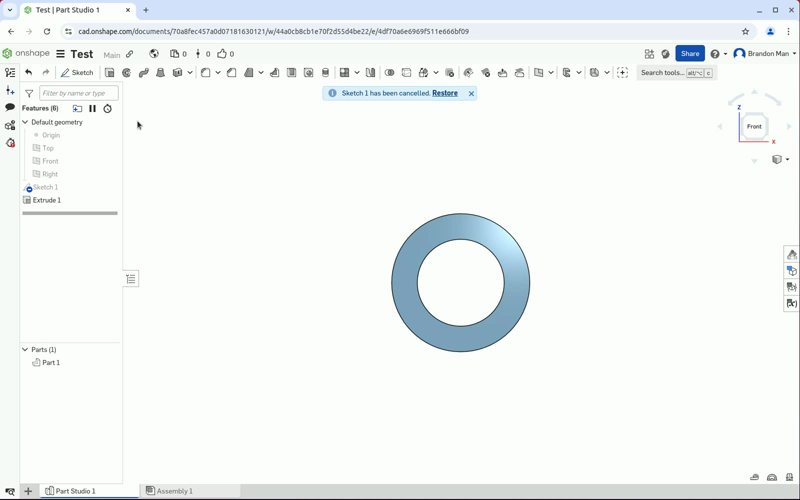
mouse_move(73, 189)
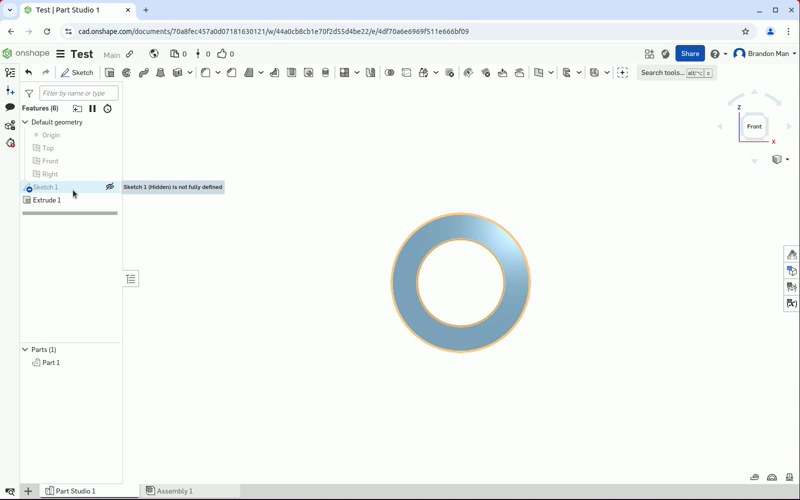
click(73, 189)
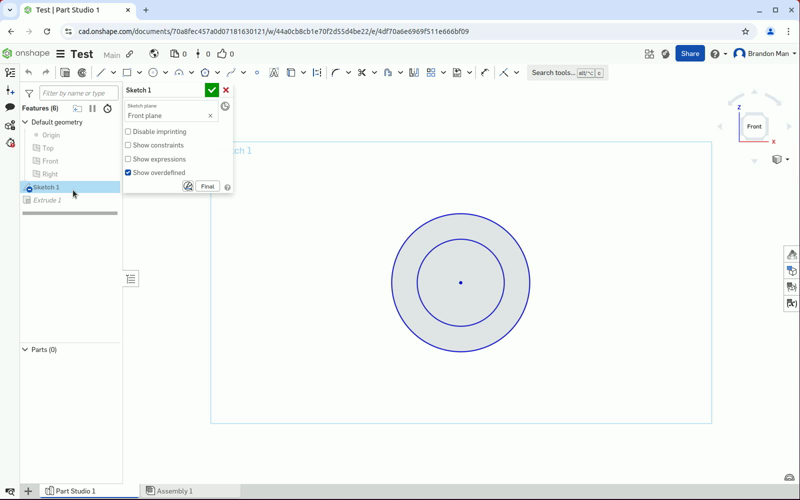
mouse_move(229, 92)
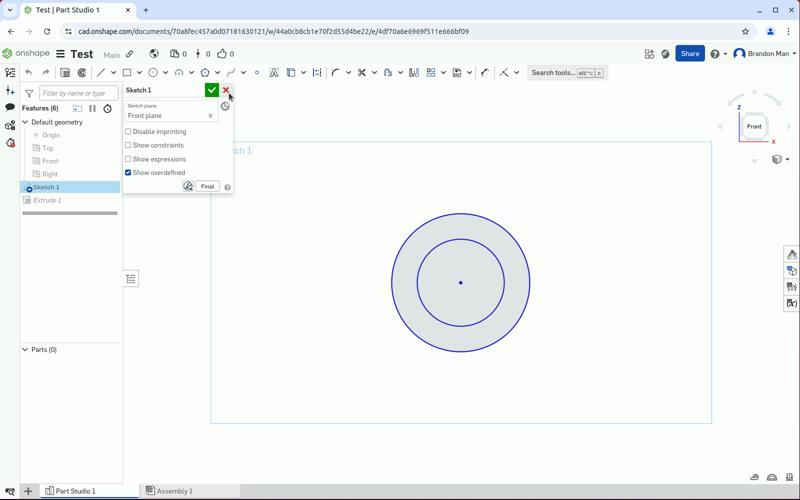
click(229, 92)
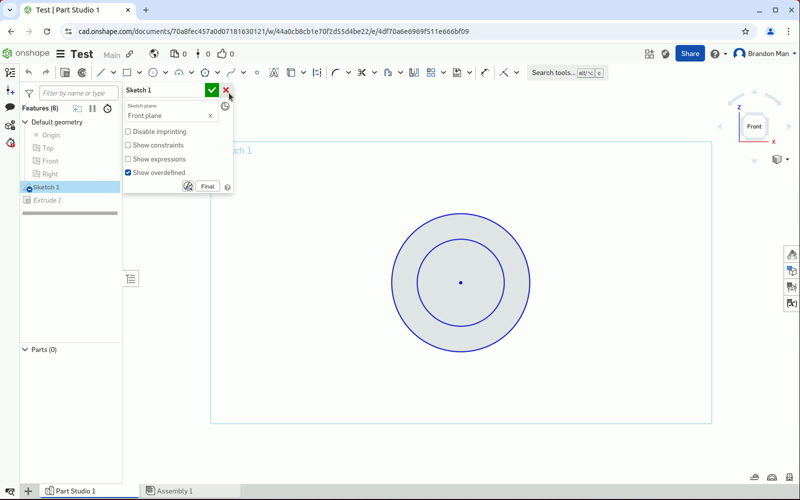
key(shift+s)
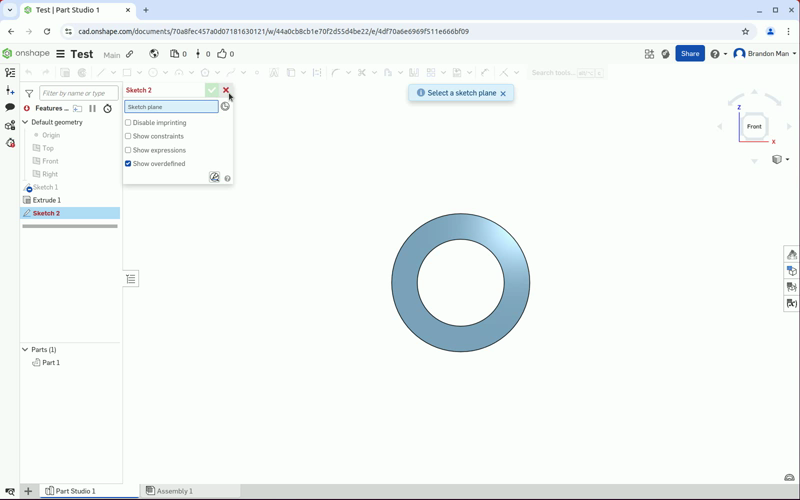
mouse_move(73, 163)
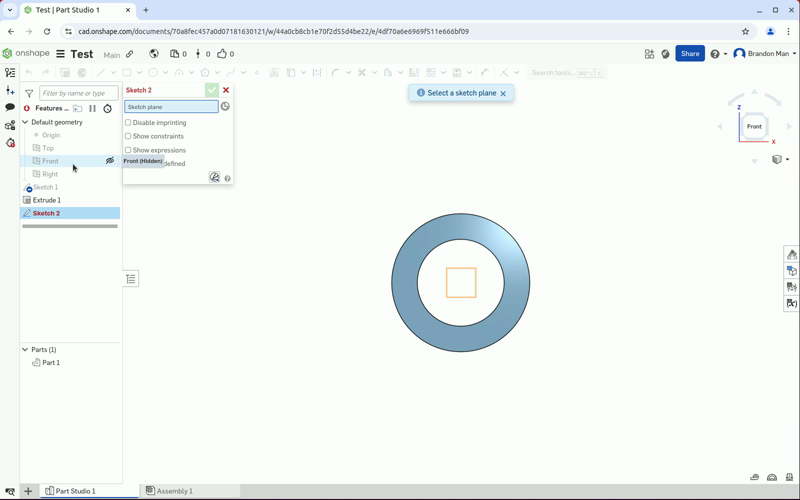
click(73, 163)
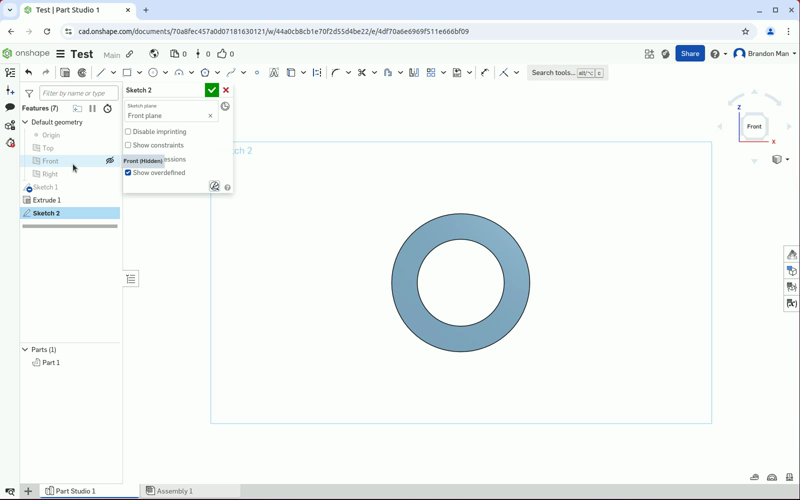
mouse_move(73, 352)
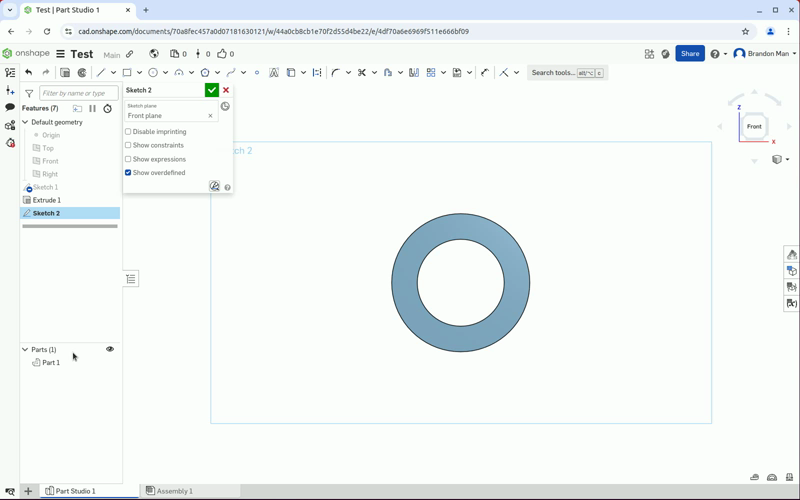
key(y)
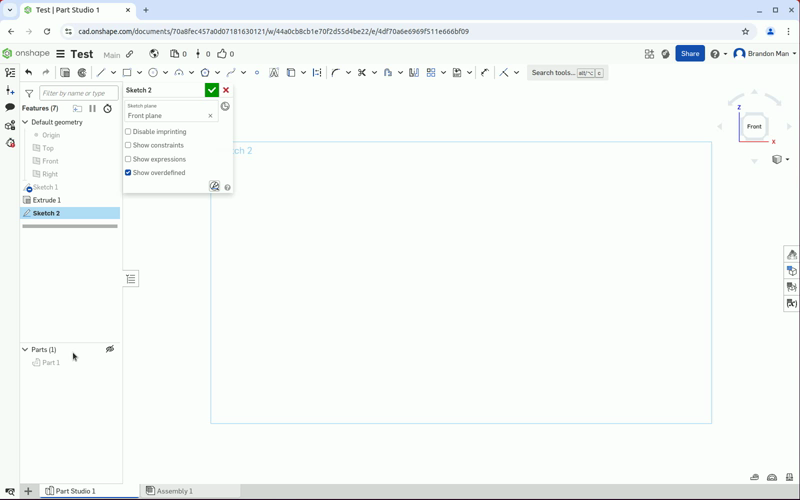
key(l)
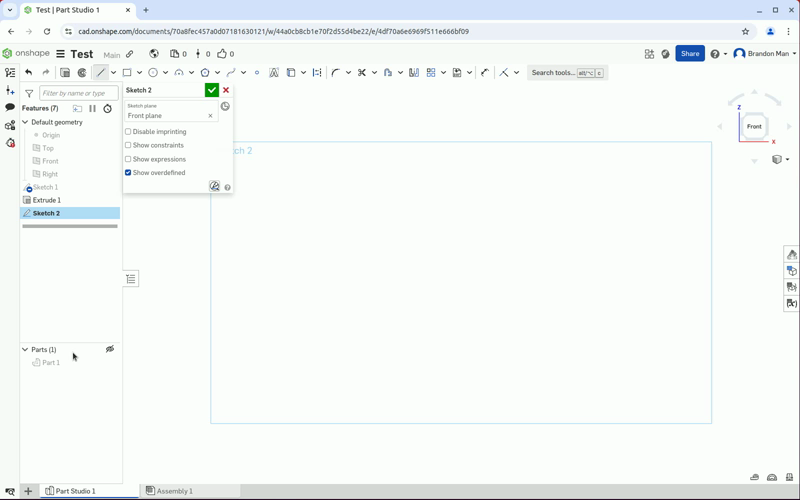
key_down(shift)
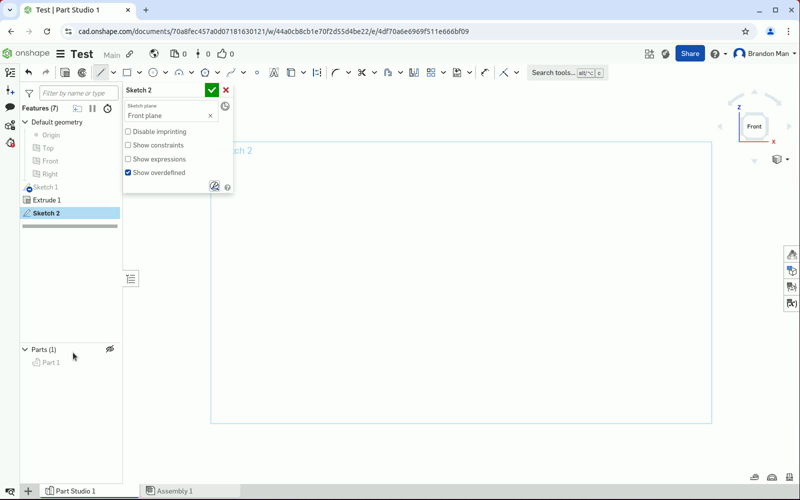
mouse_move(348, 213)
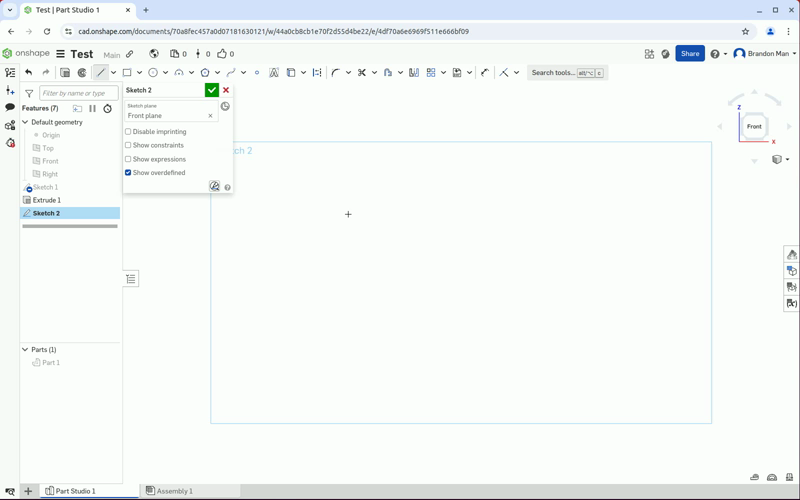
click(348, 213)
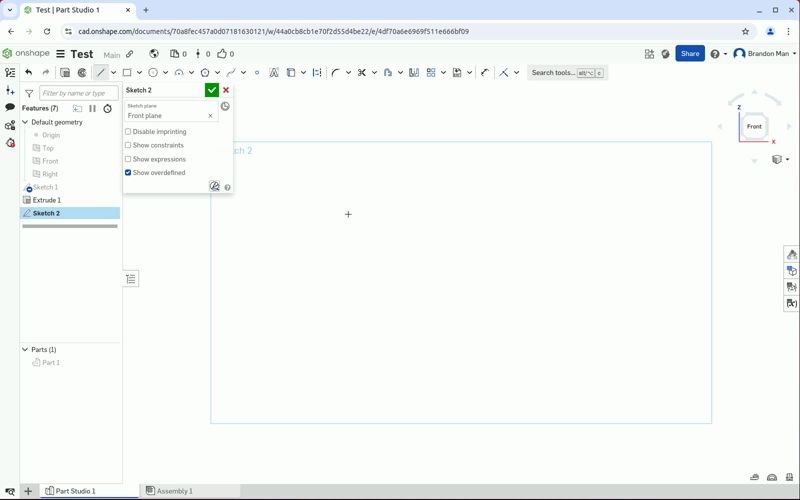
key_up(shift)
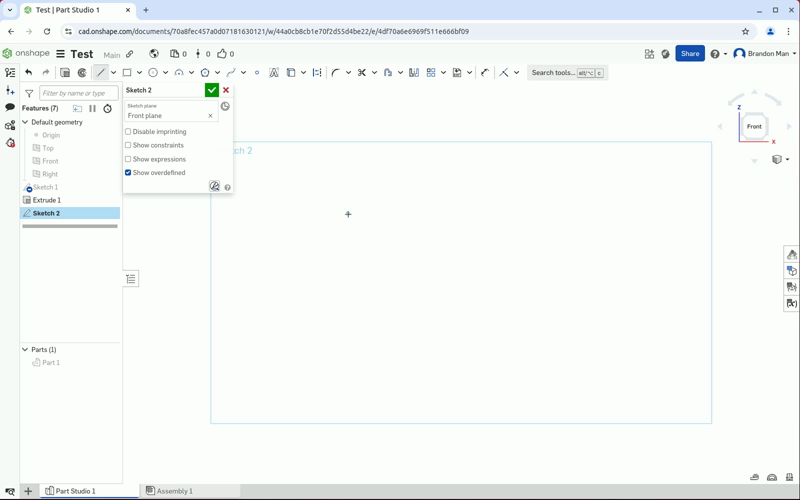
key_down(shift)
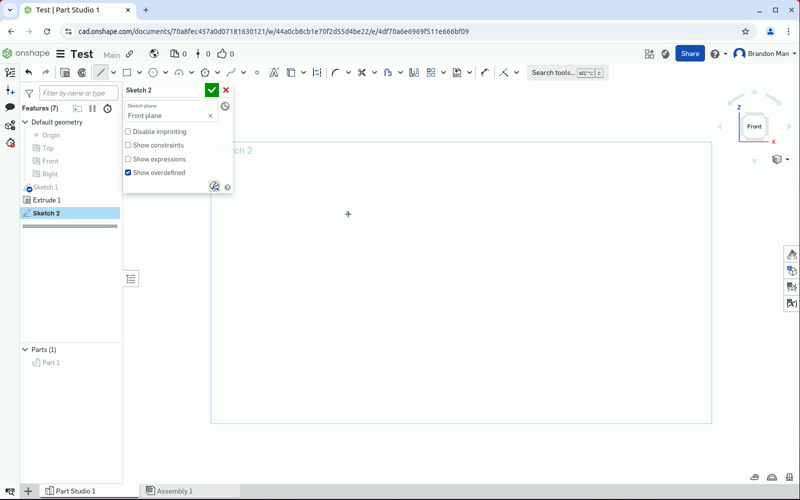
mouse_move(460, 213)
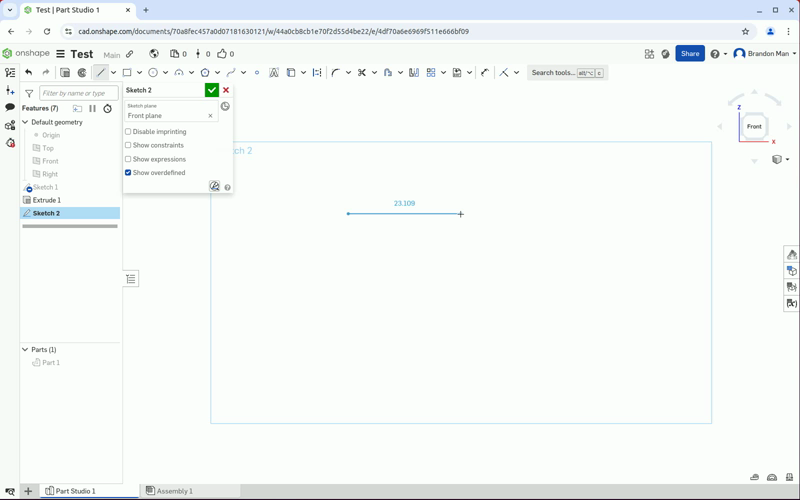
click(460, 213)
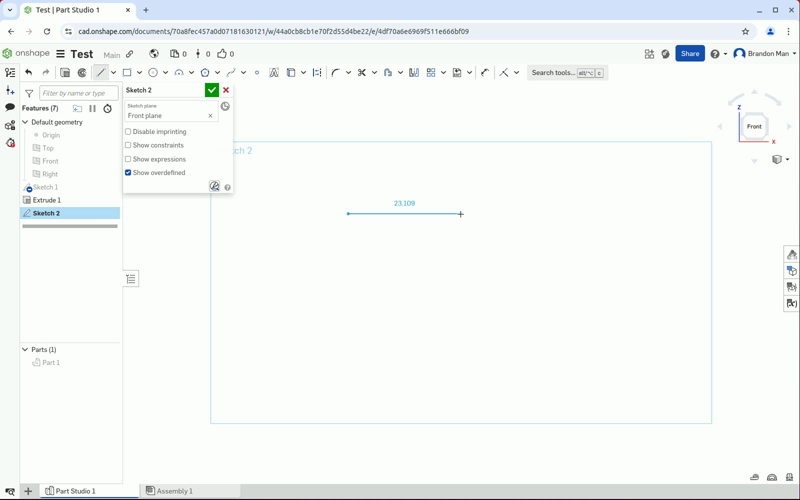
key_up(shift)
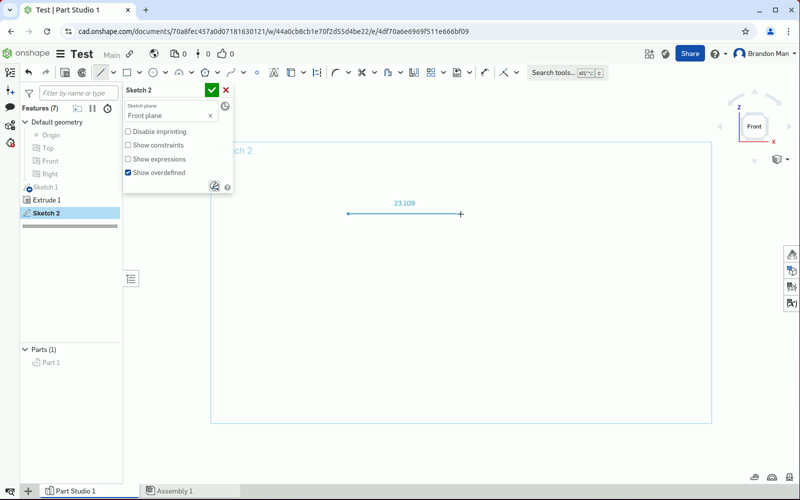
key_down(shift)
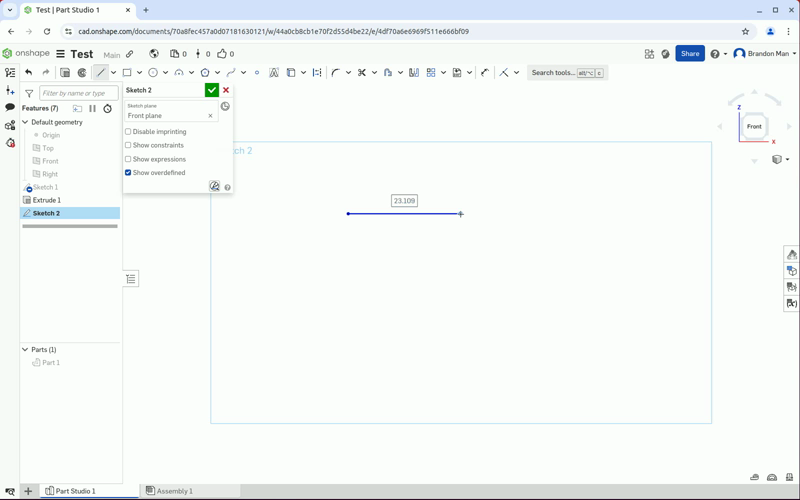
mouse_move(490, 213)
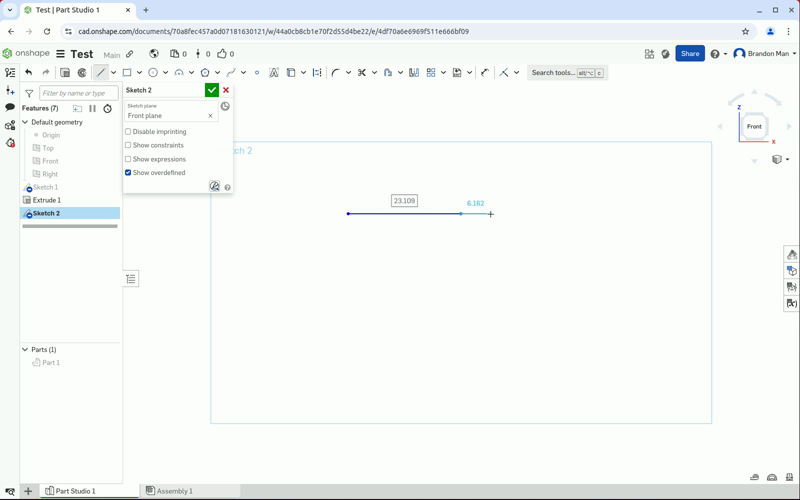
mouse_move(460, 170)
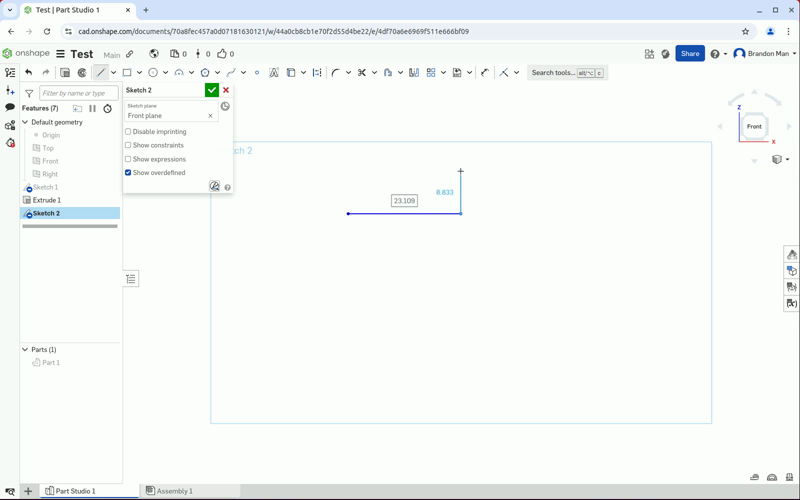
click(460, 170)
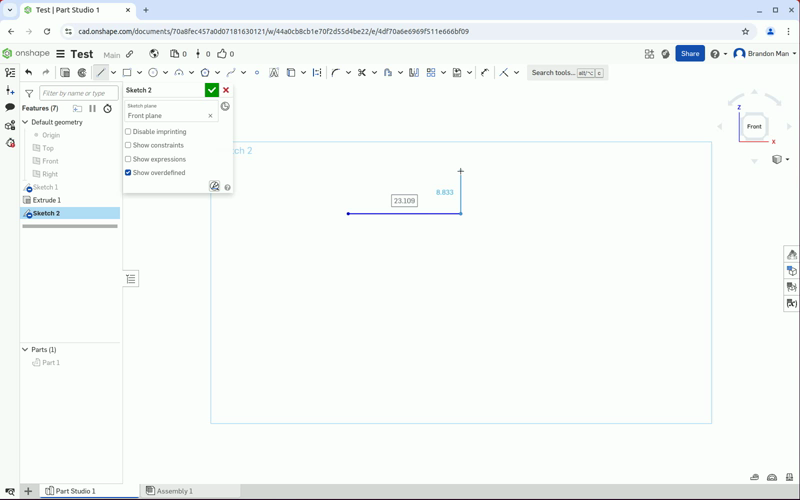
key_up(shift)
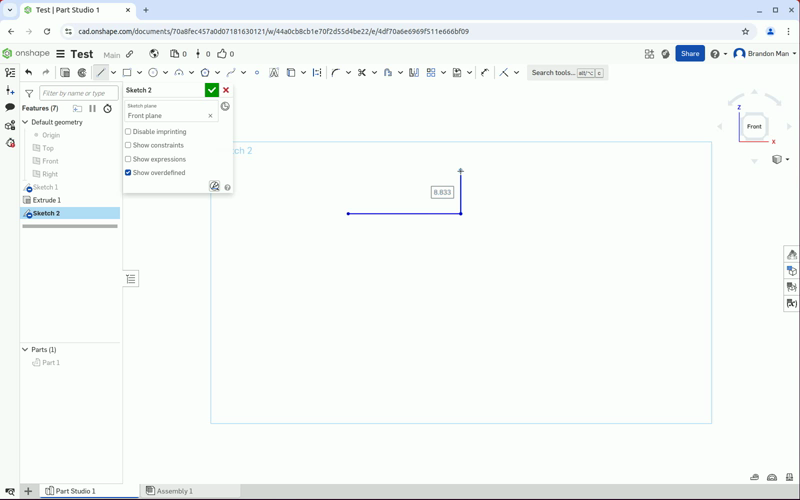
key_down(shift)
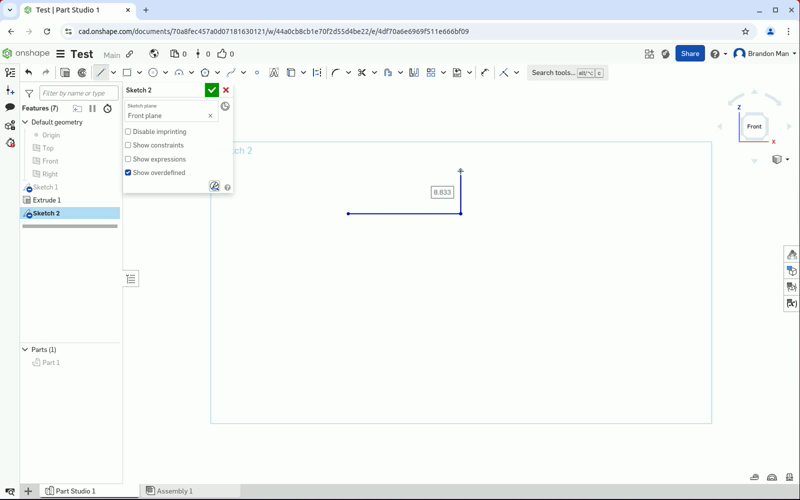
mouse_move(348, 170)
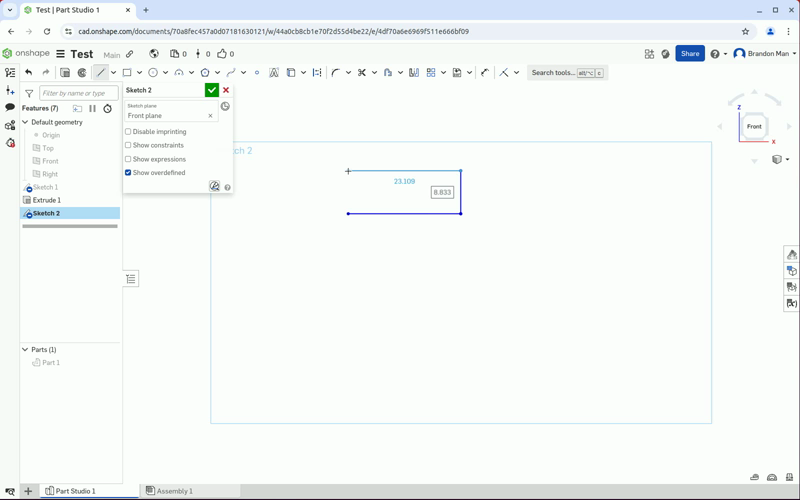
click(348, 170)
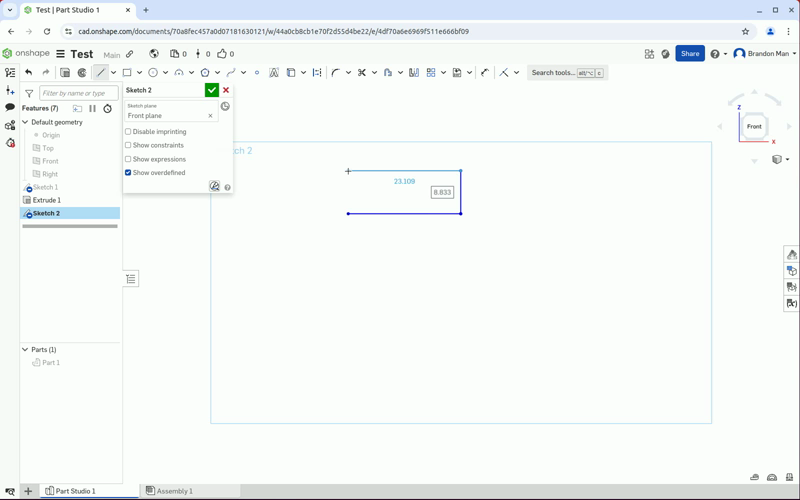
key_up(shift)
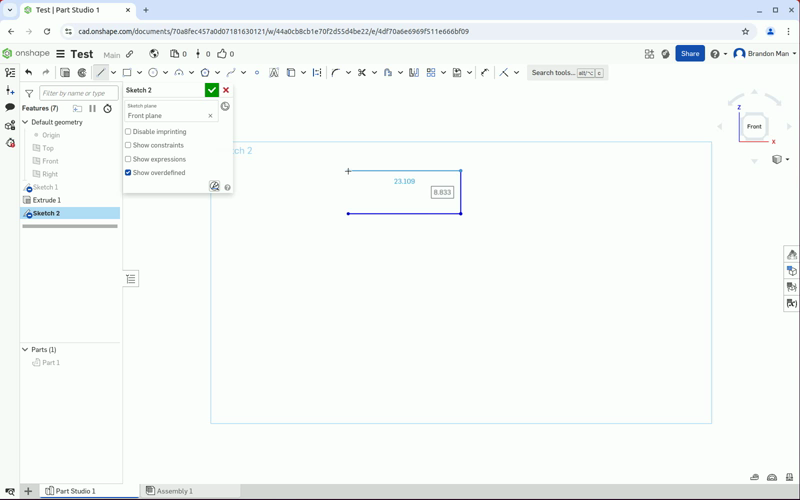
mouse_move(378, 170)
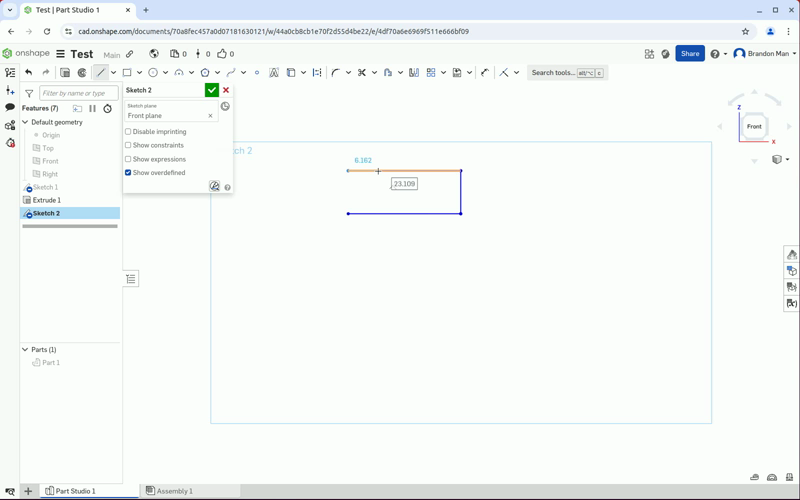
key_down(shift)
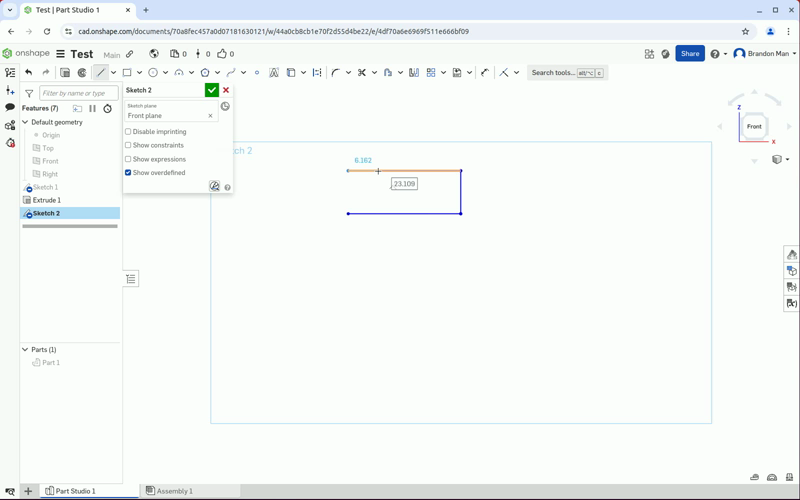
mouse_move(348, 213)
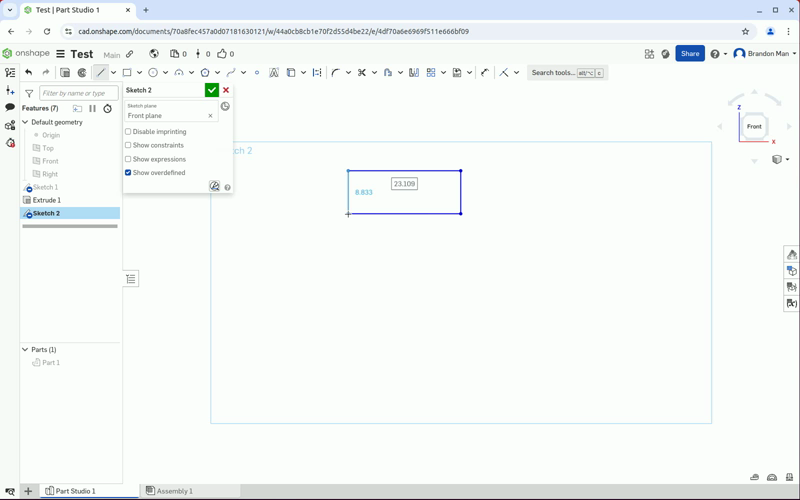
key_up(shift)
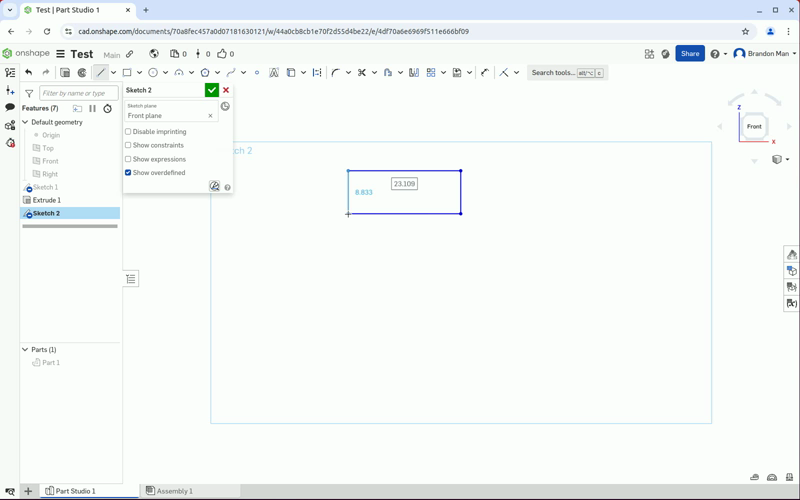
click(348, 213)
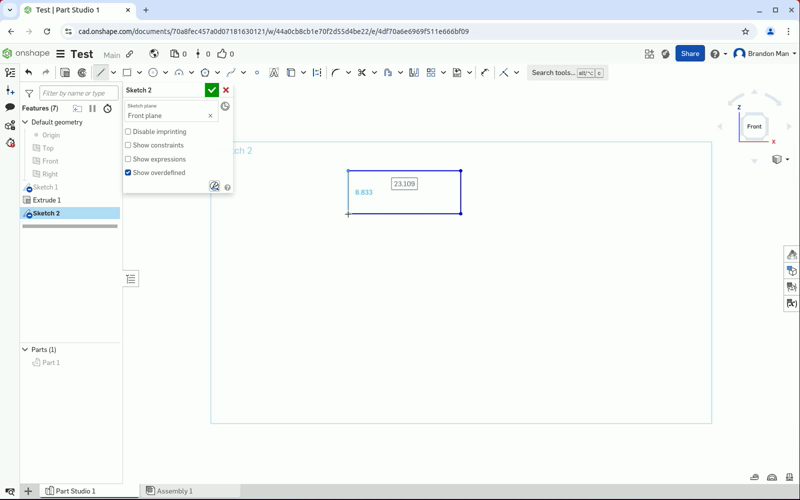
key(esc)
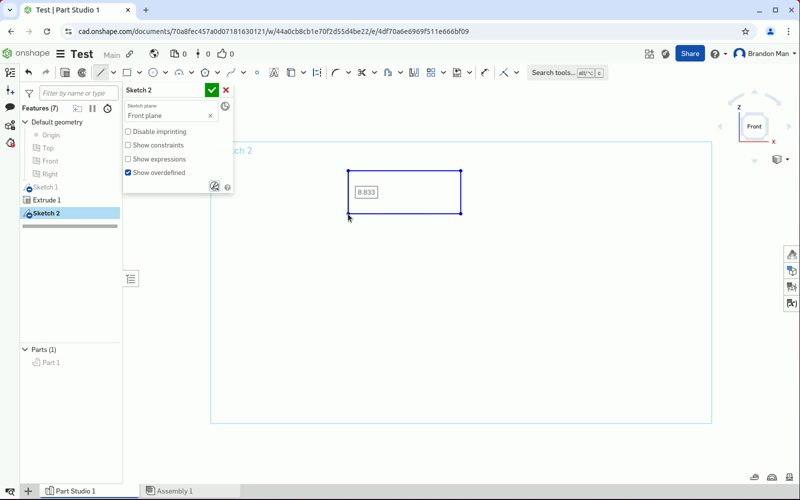
mouse_move(449, 174)
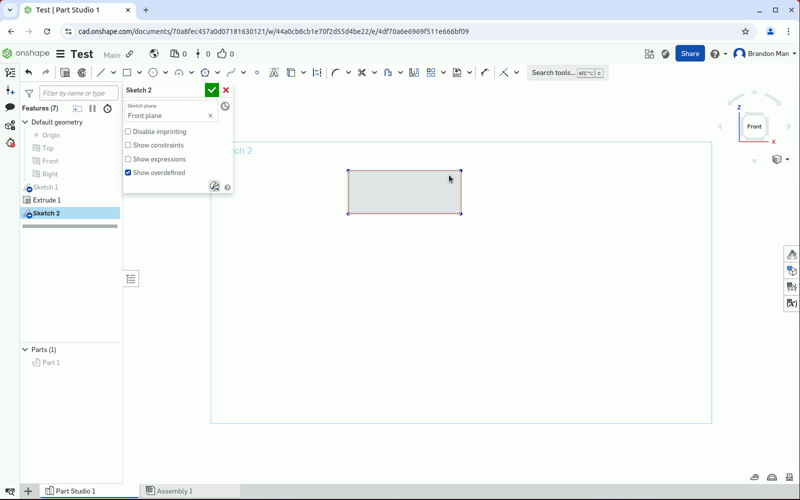
click(449, 174)
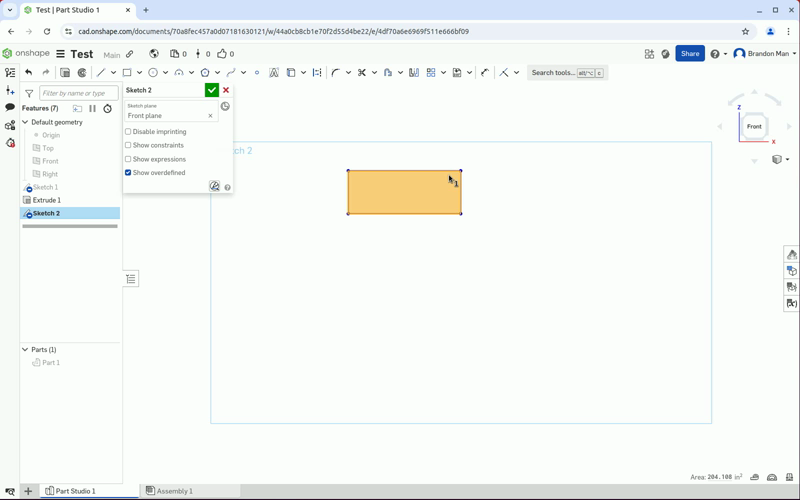
mouse_move(73, 352)
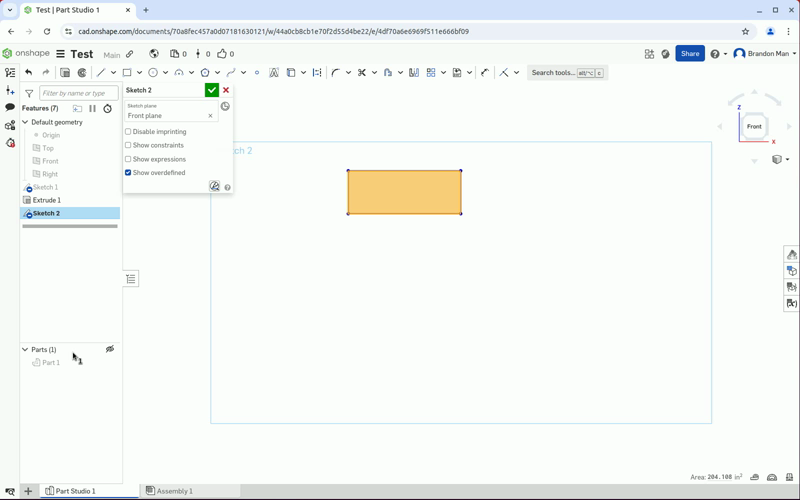
key(shift+y)
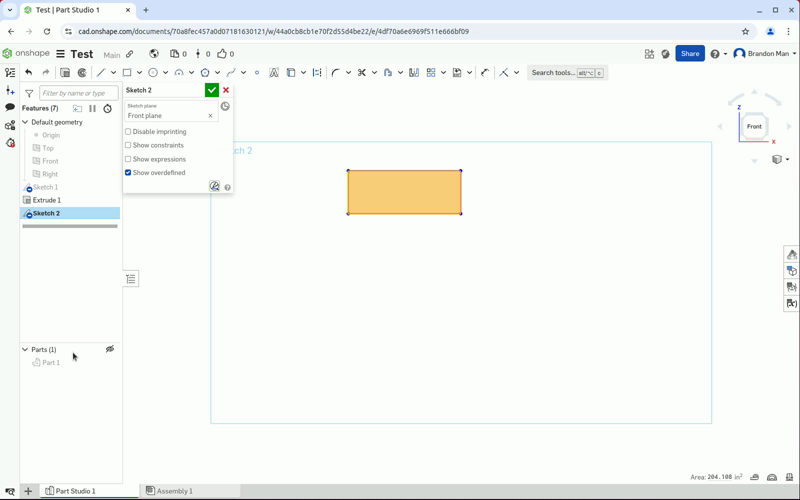
key(shift+e)
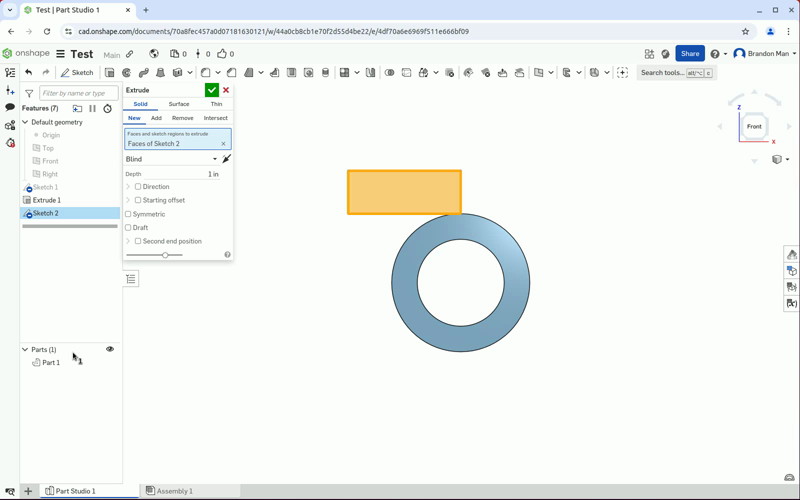
mouse_move(143, 106)
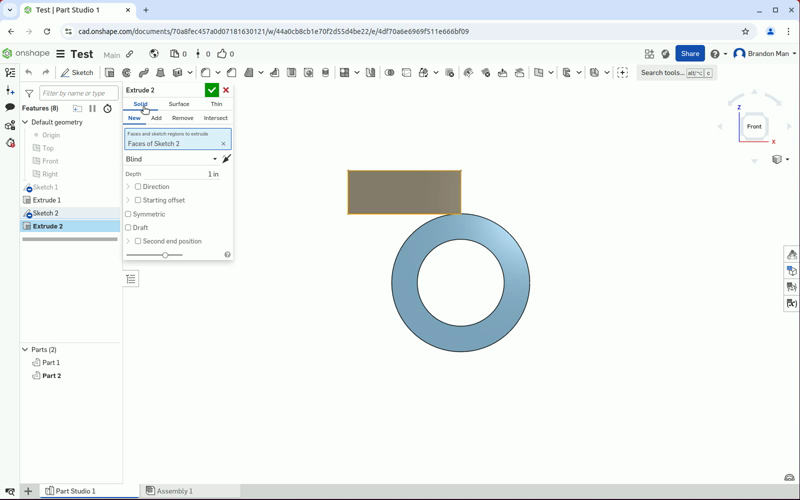
click(143, 106)
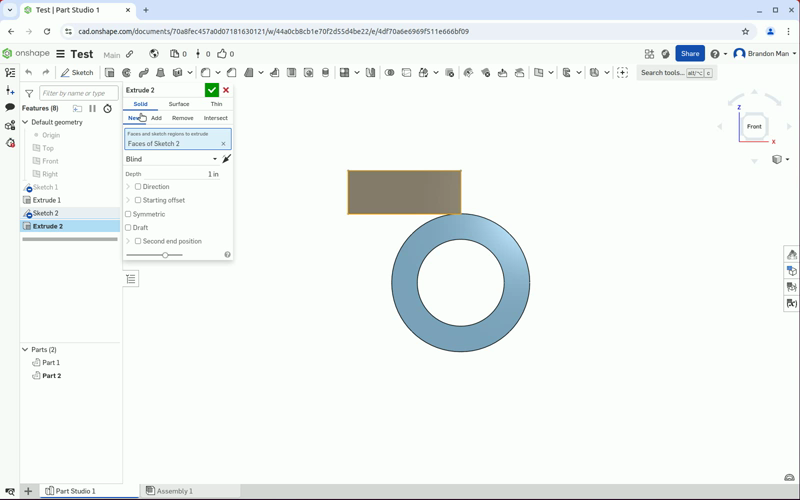
mouse_move(137, 120)
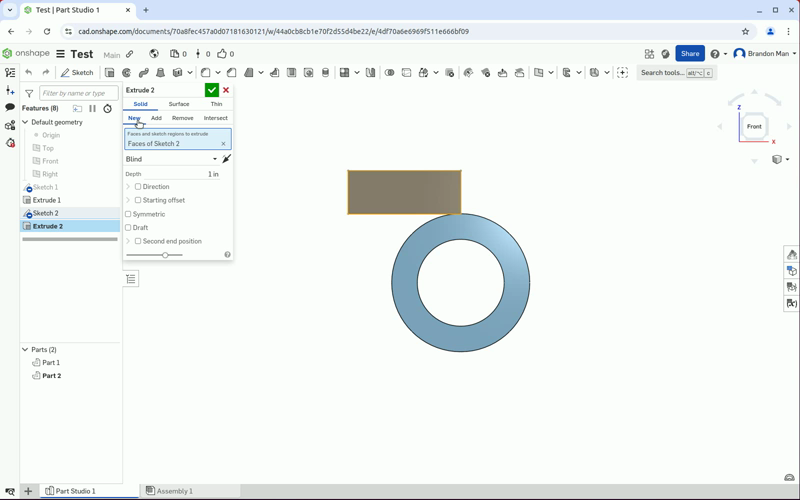
click(137, 120)
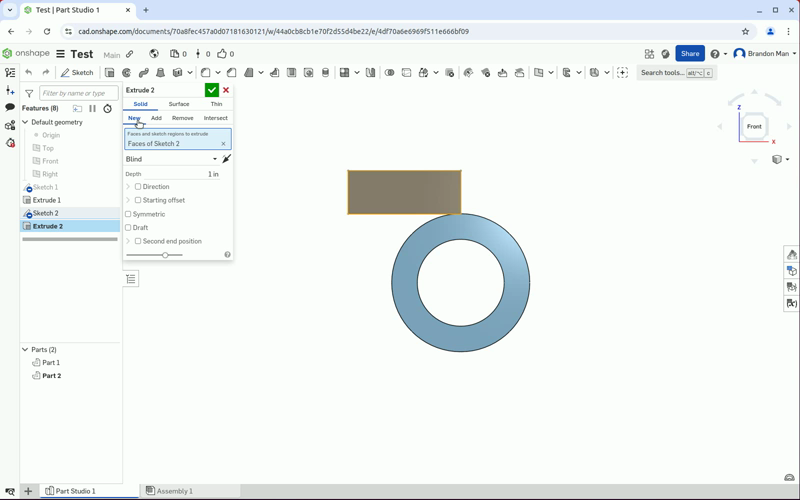
key(tab, 4)
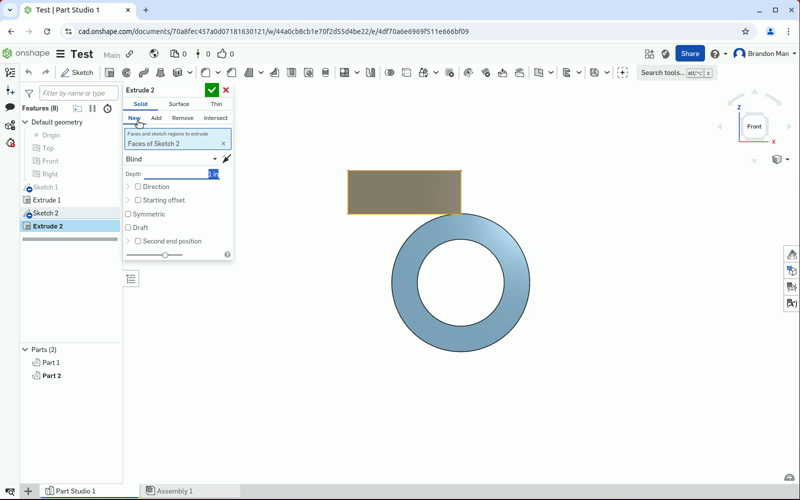
text(4.814)
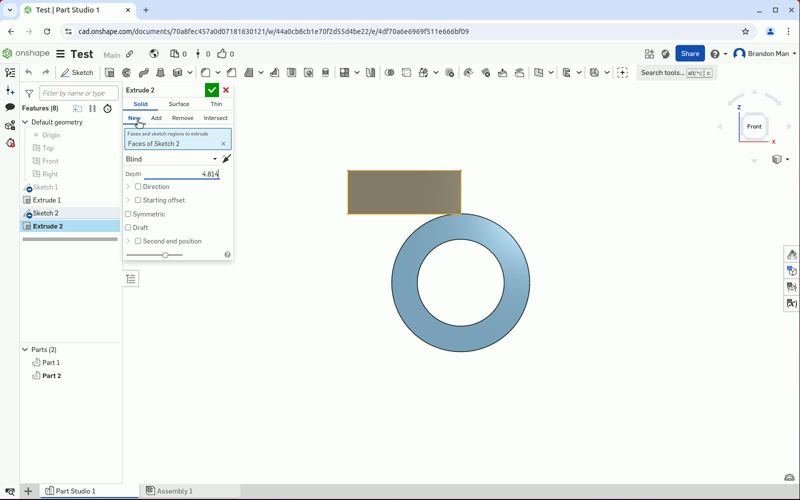
key(enter)
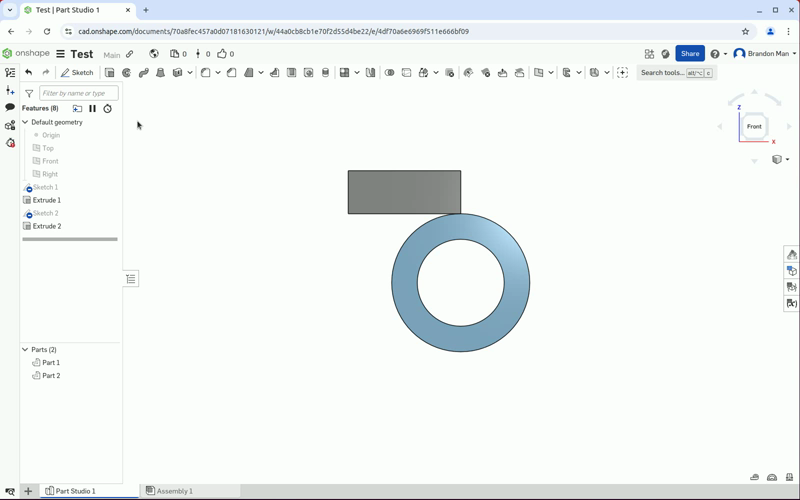
key(shift+h)
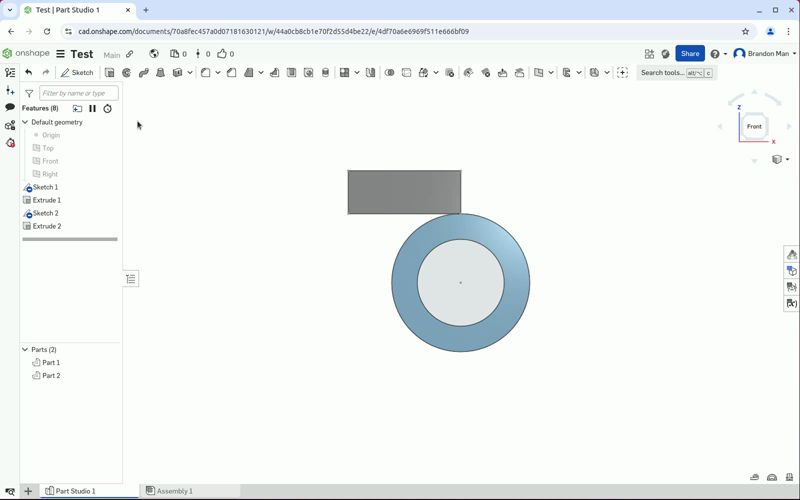
key(shift+h)
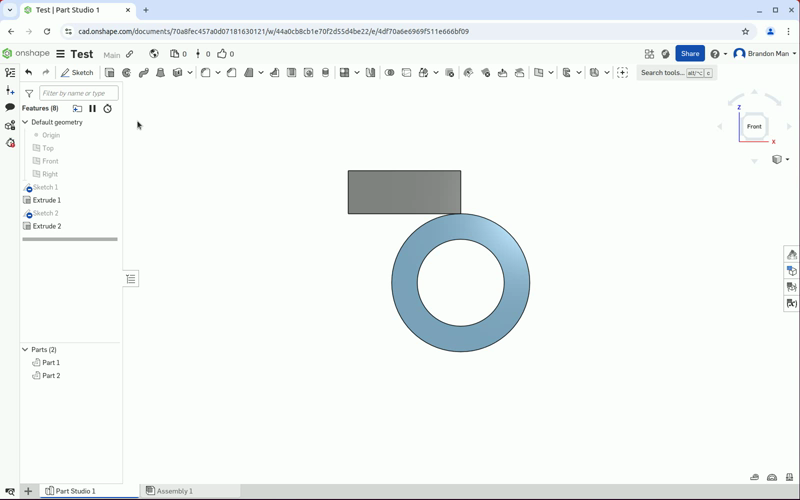
mouse_move(73, 189)
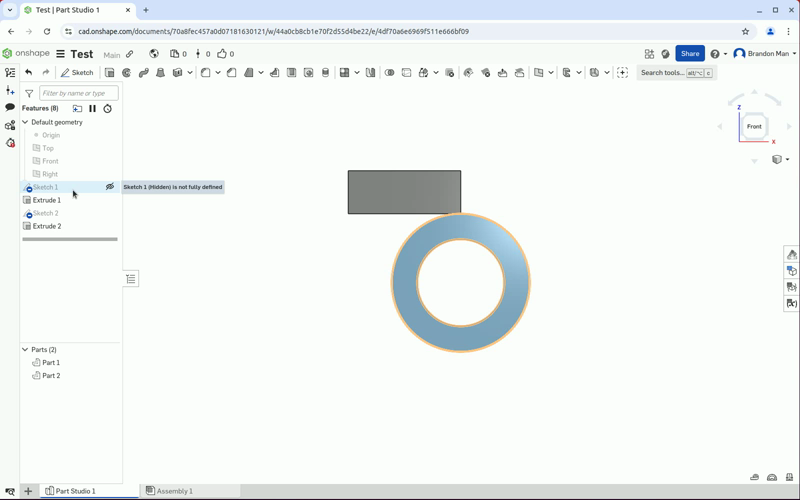
click(73, 189)
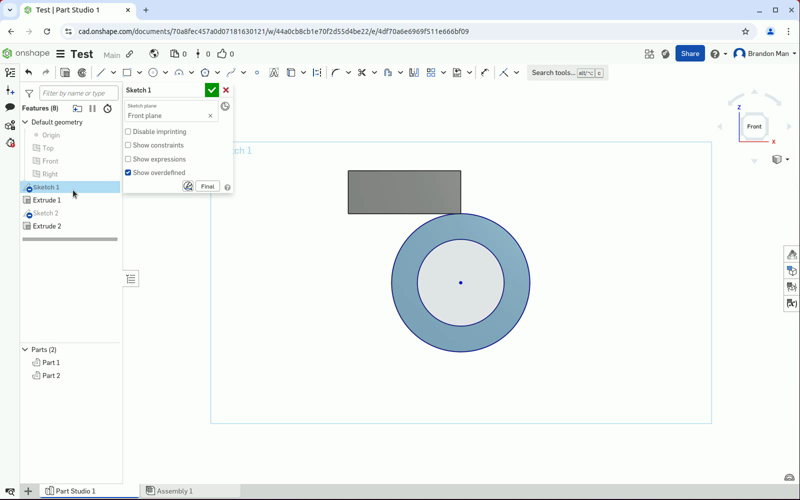
mouse_move(229, 92)
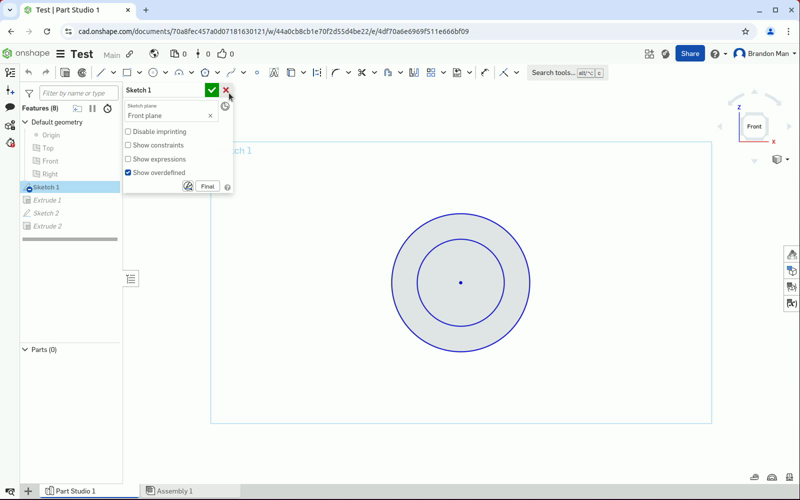
click(229, 92)
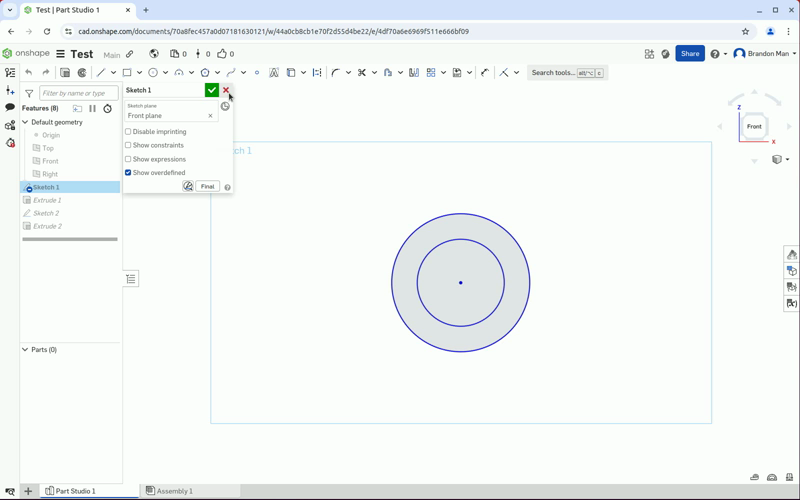
key(shift+s)
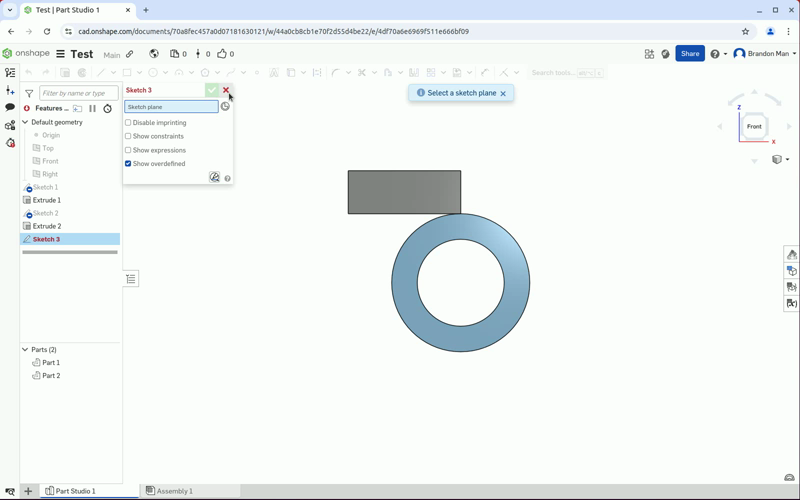
mouse_move(73, 163)
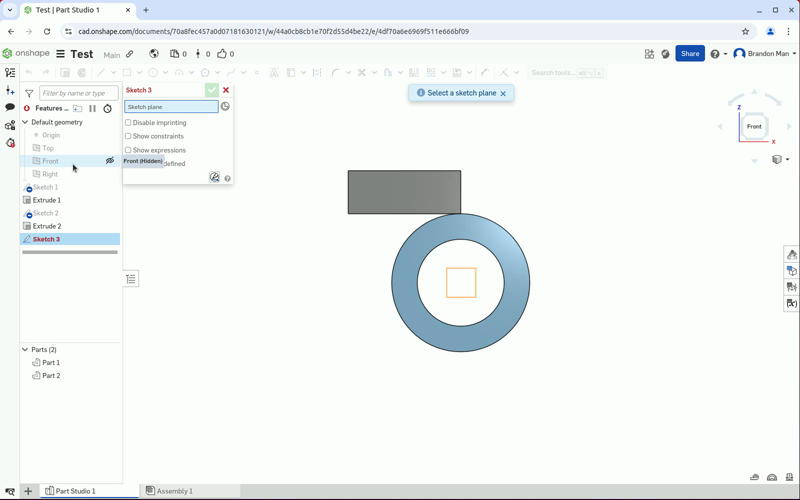
click(73, 163)
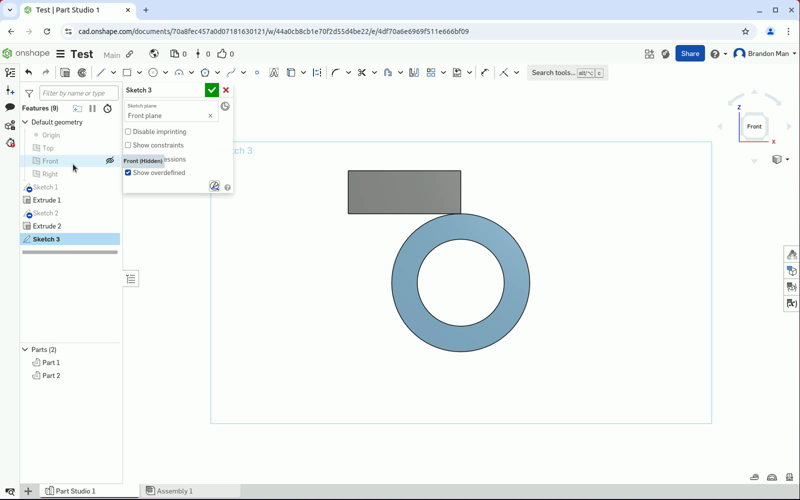
mouse_move(73, 352)
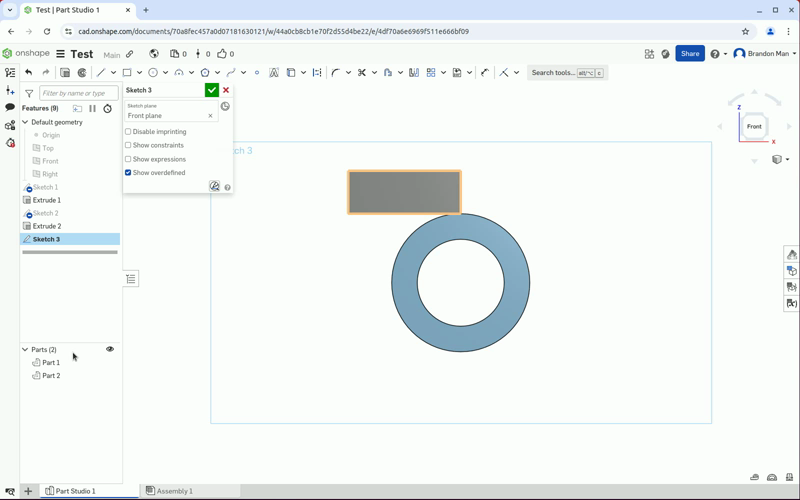
key(y)
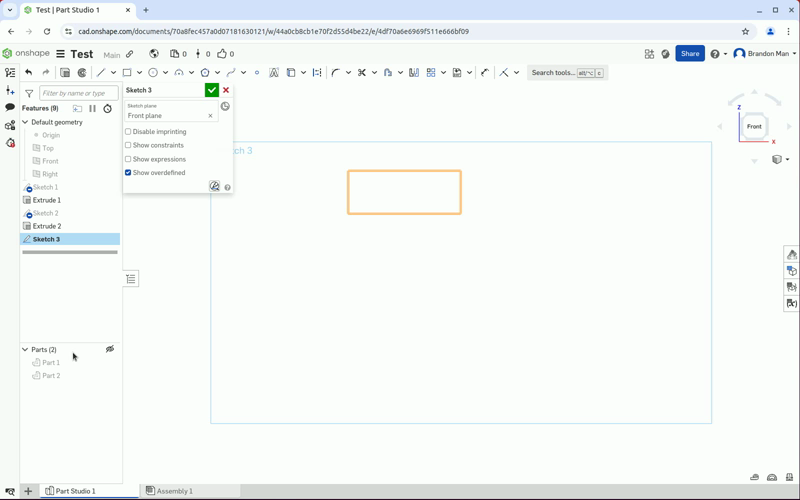
key(l)
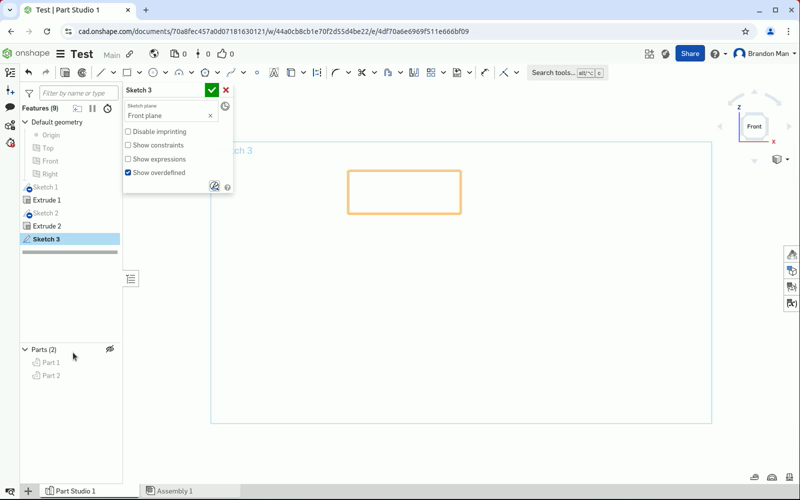
key_down(shift)
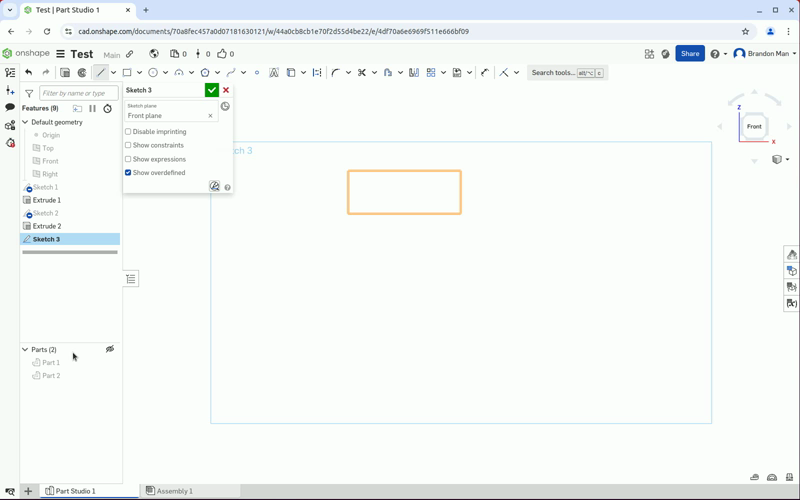
mouse_move(460, 213)
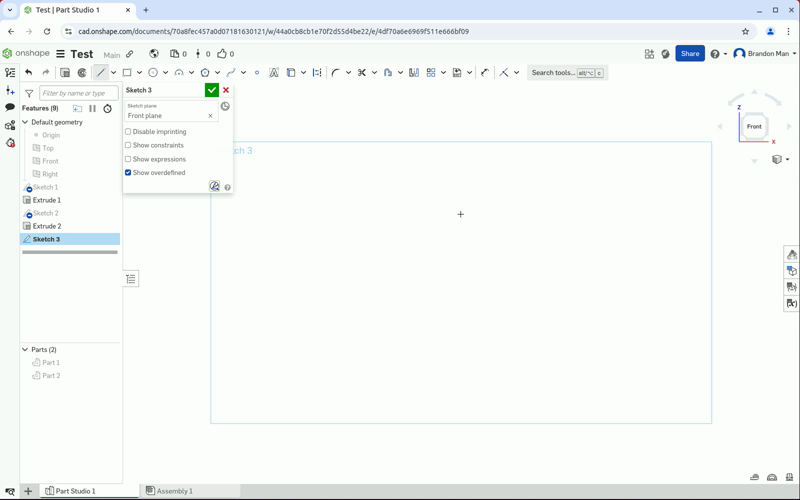
click(460, 213)
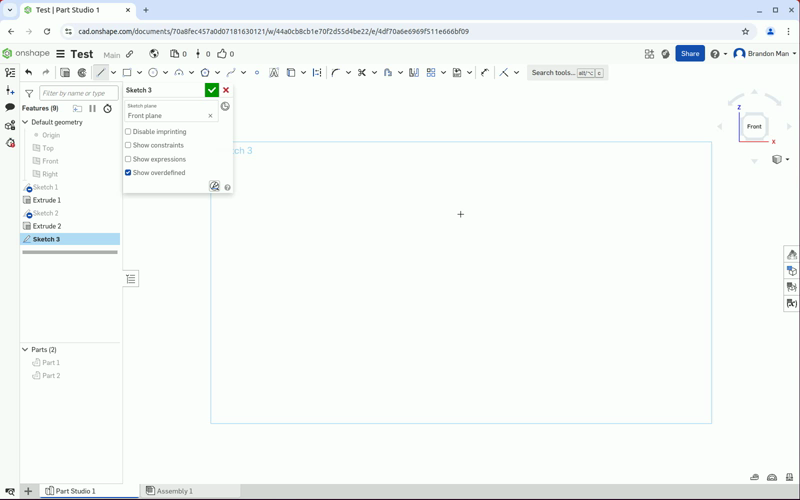
key_up(shift)
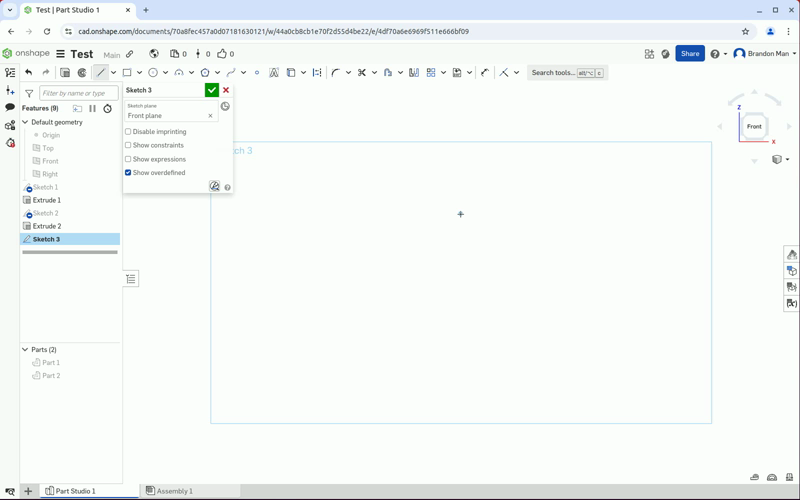
key_down(shift)
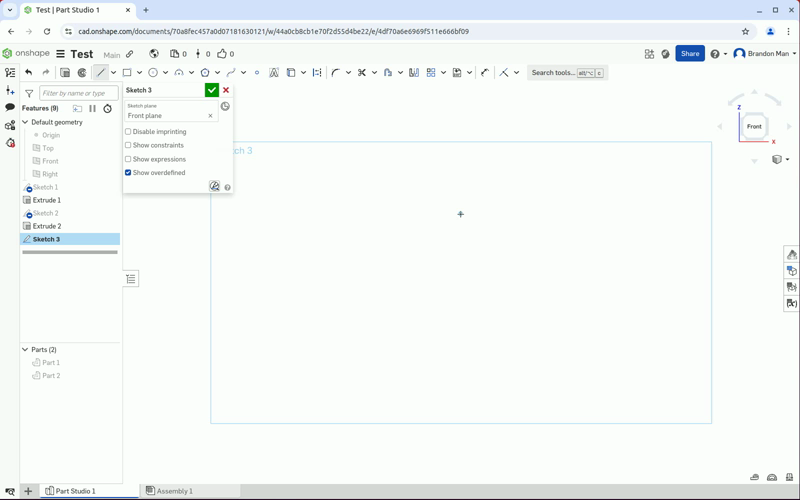
mouse_move(573, 213)
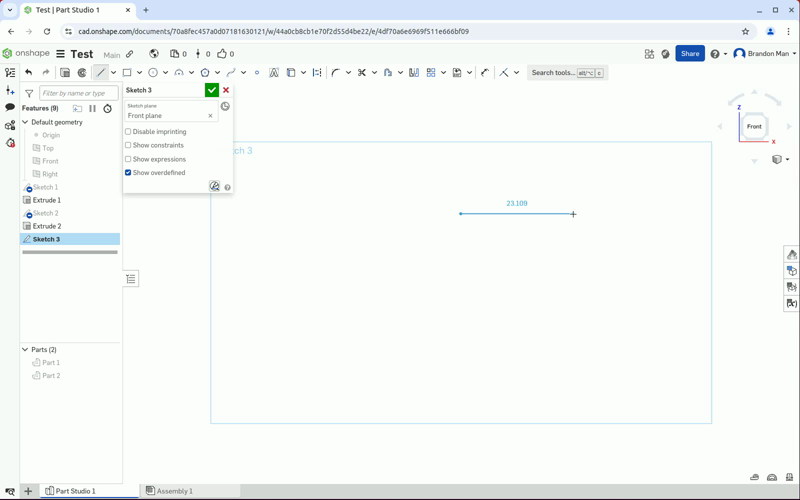
click(573, 213)
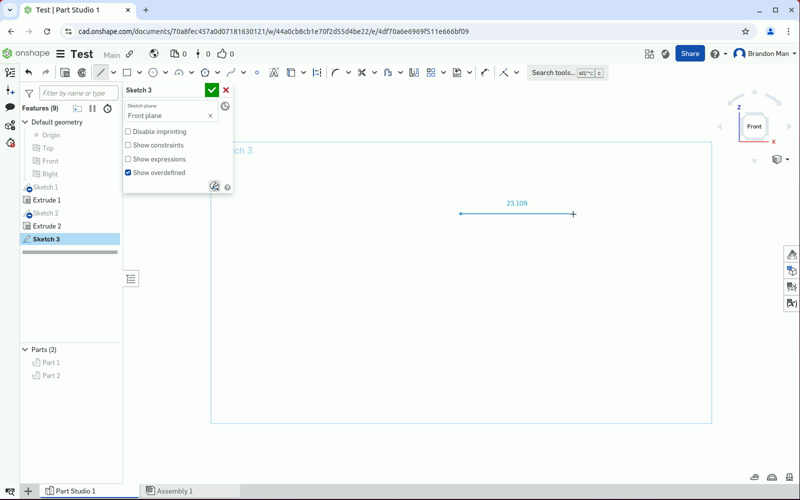
key_up(shift)
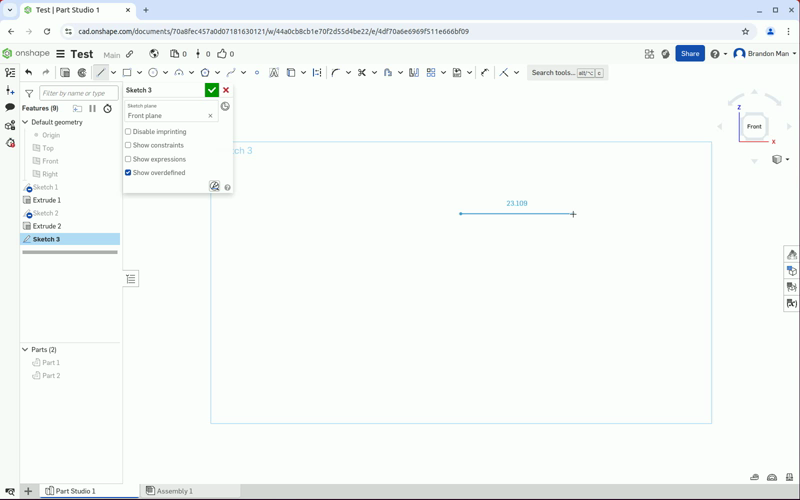
key_down(shift)
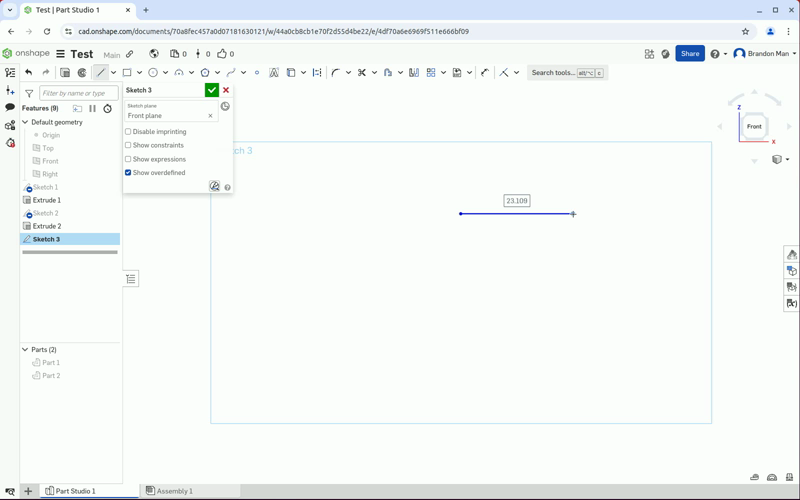
mouse_move(589, 213)
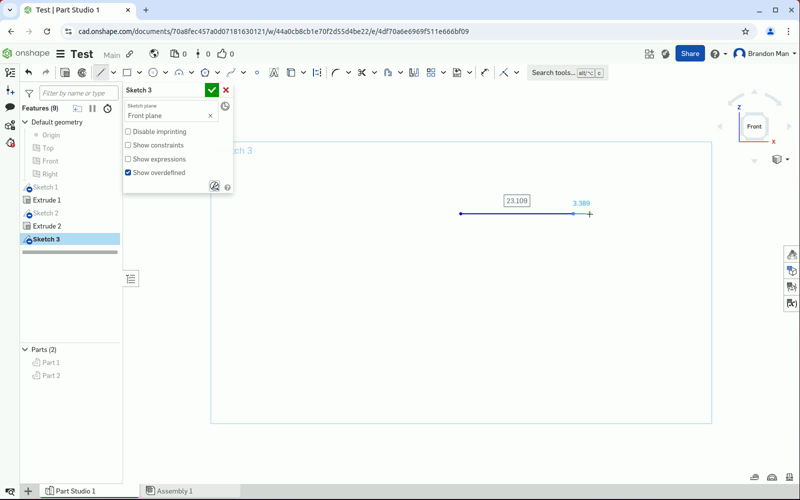
mouse_move(573, 169)
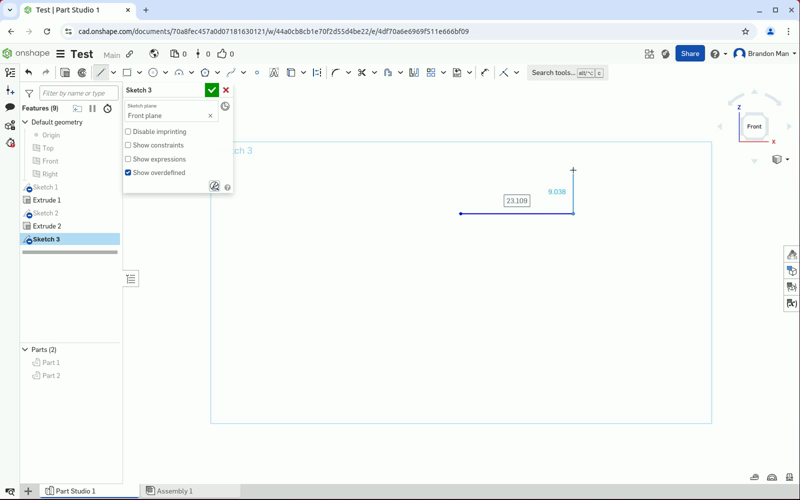
click(573, 169)
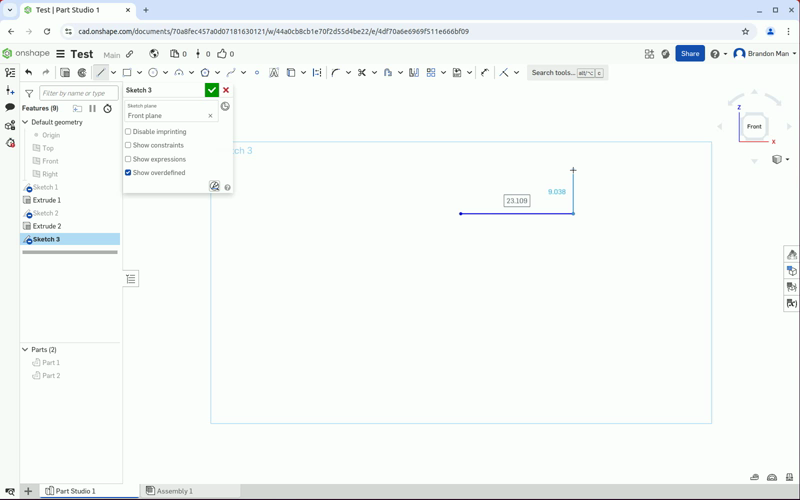
key_up(shift)
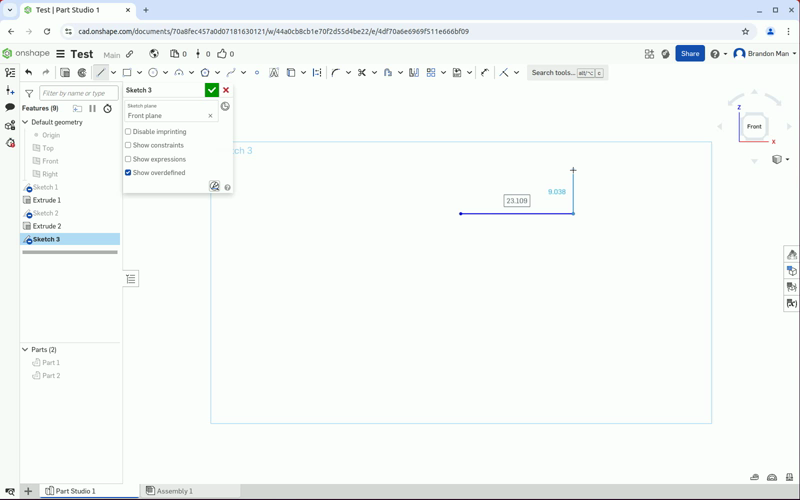
key_down(shift)
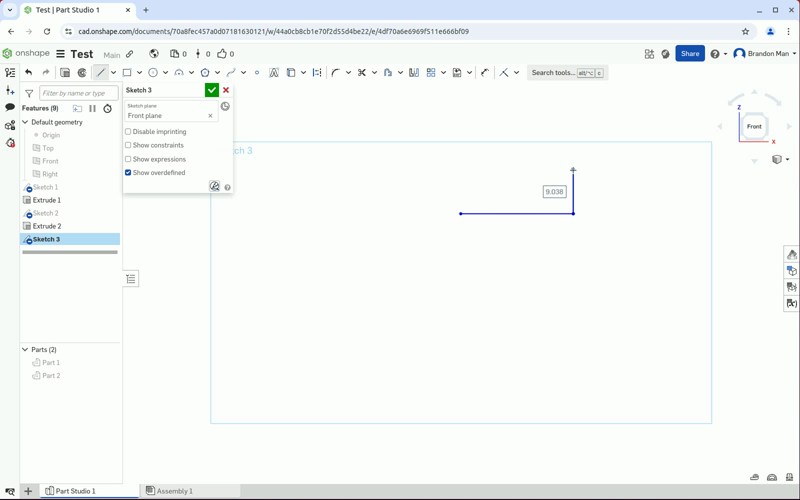
mouse_move(460, 169)
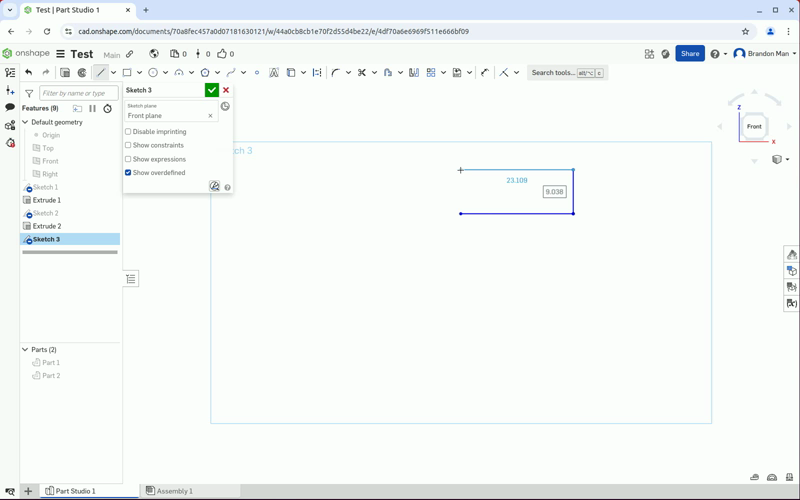
click(460, 169)
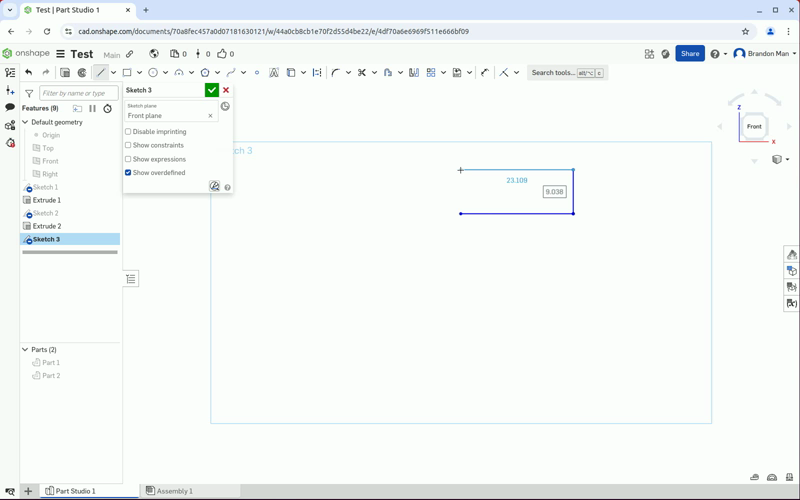
key_up(shift)
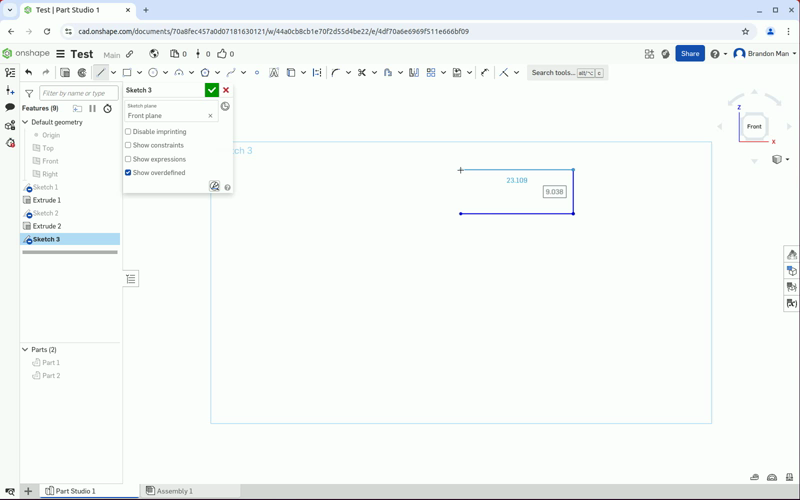
key_down(shift)
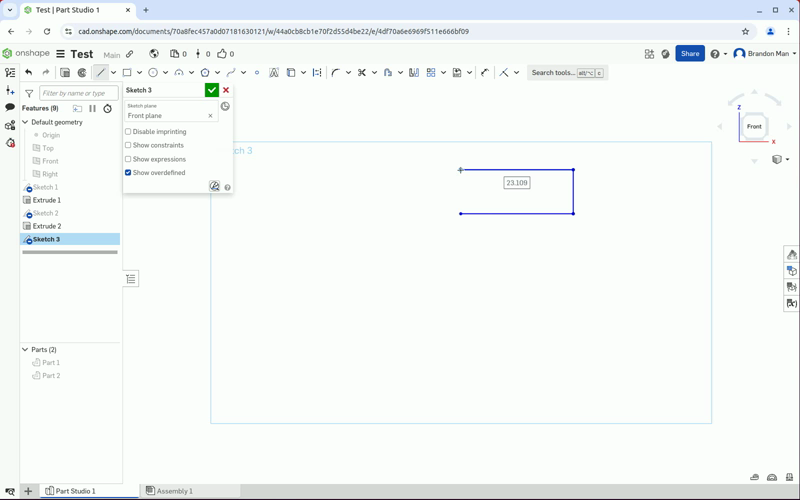
mouse_move(490, 169)
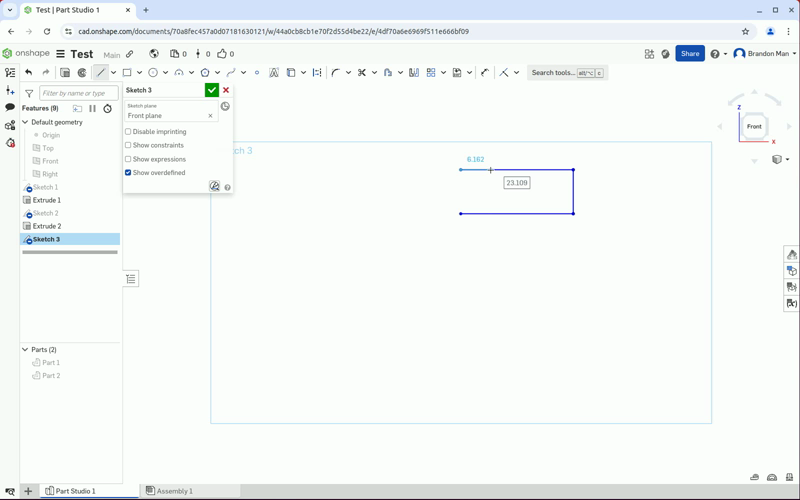
mouse_move(460, 170)
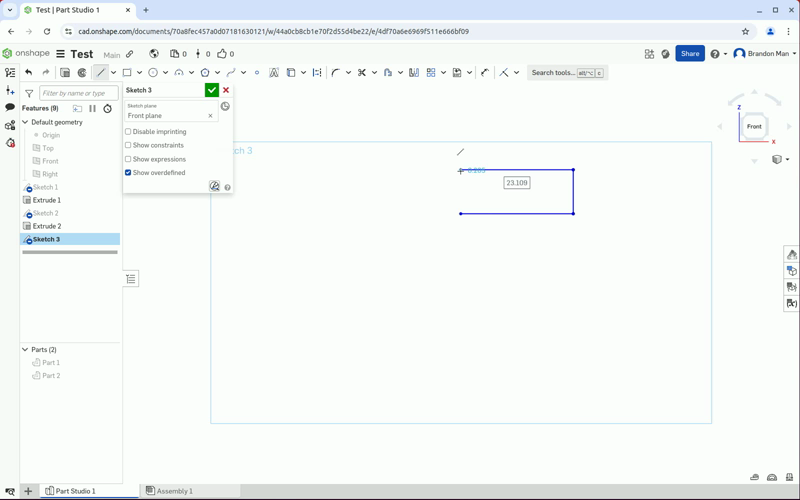
scroll(6)
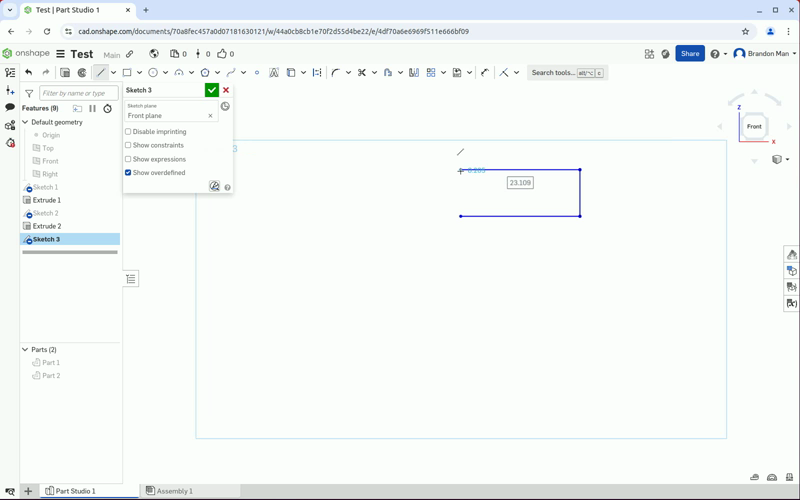
scroll(6)
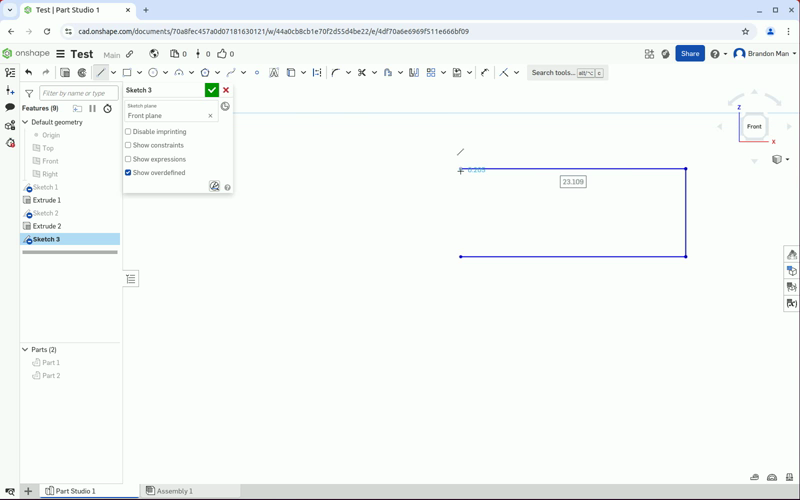
scroll(6)
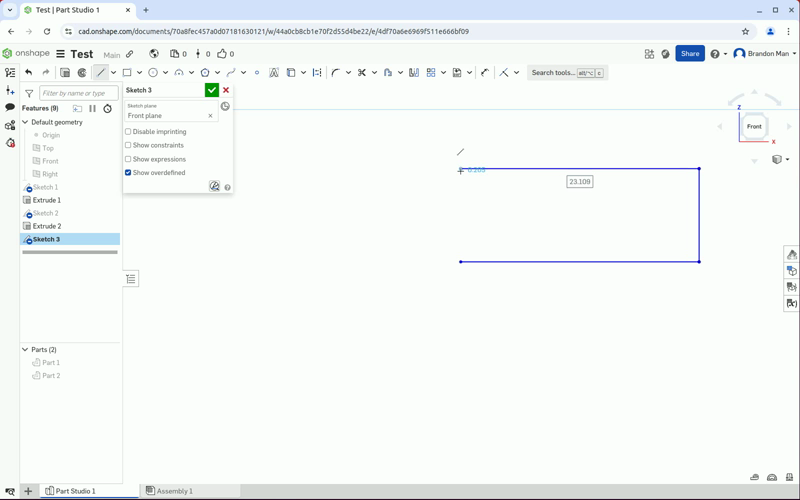
scroll(6)
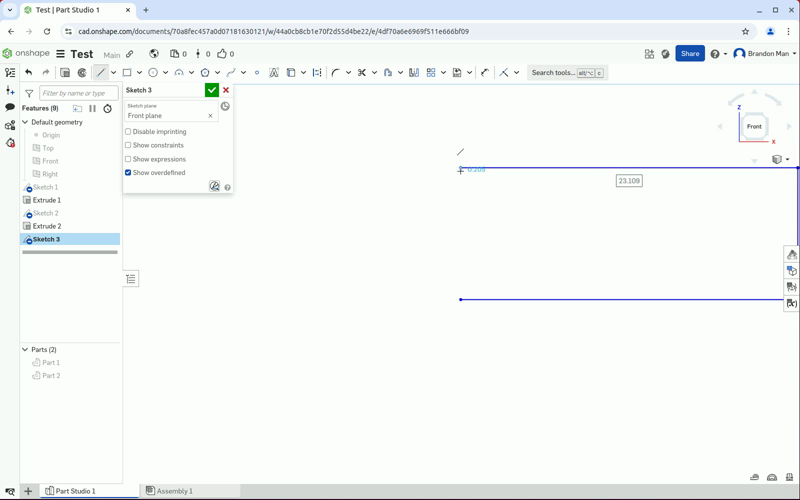
scroll(6)
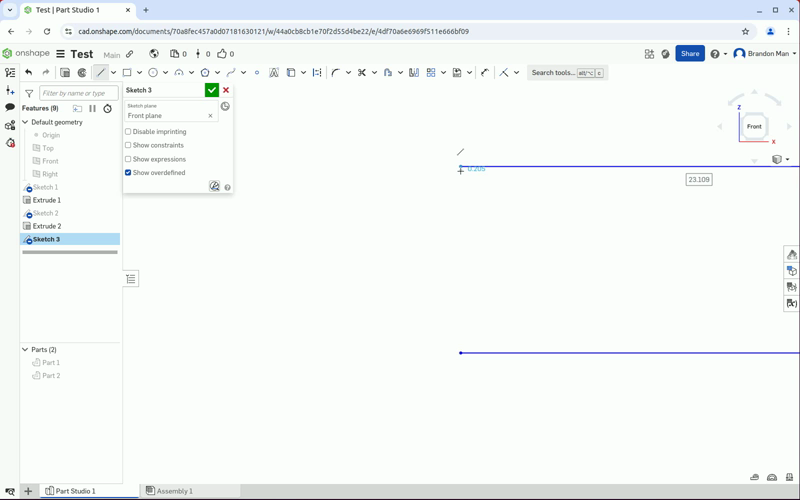
scroll(6)
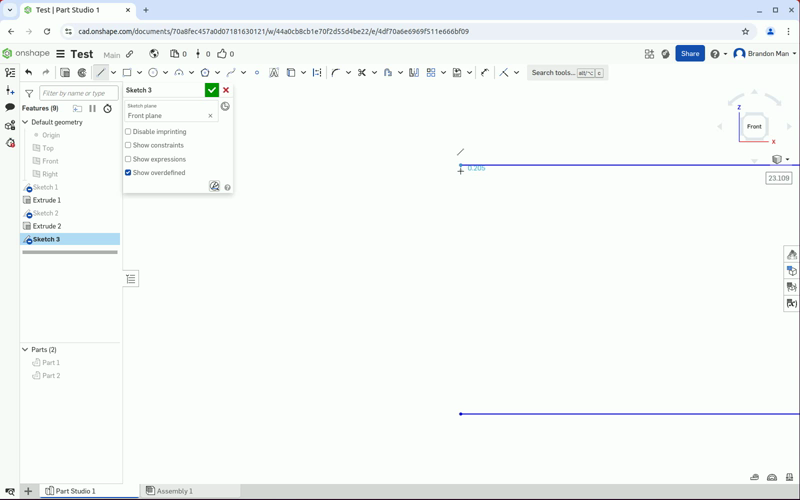
scroll(6)
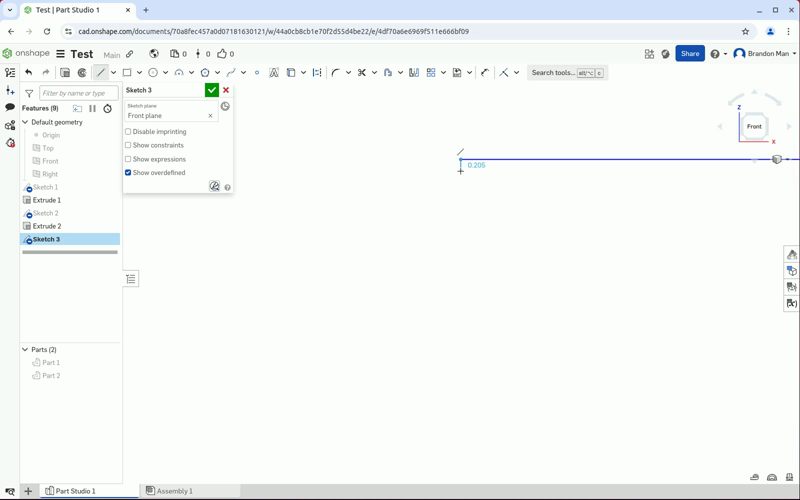
click(460, 170)
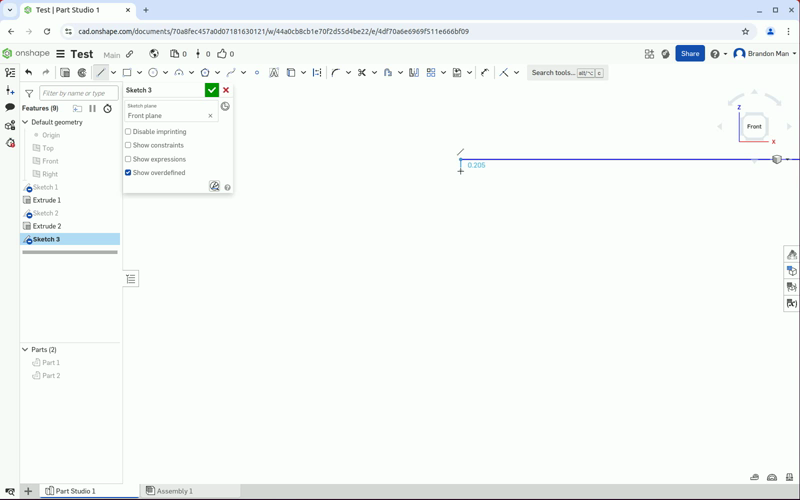
scroll(-6)
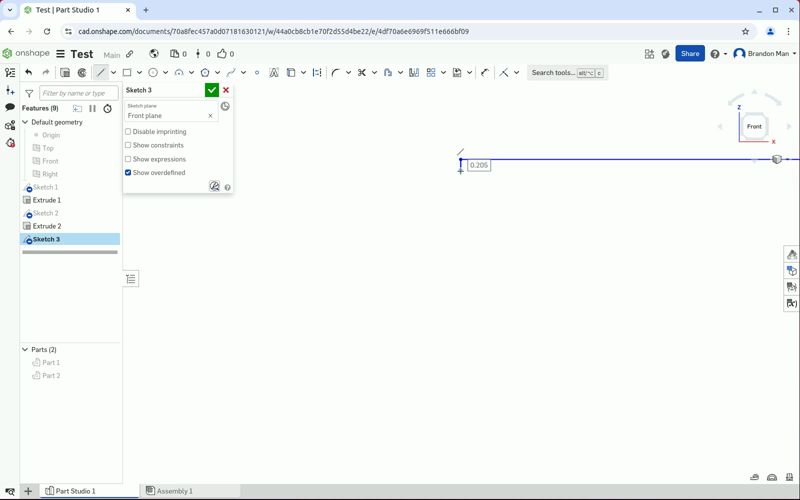
scroll(-6)
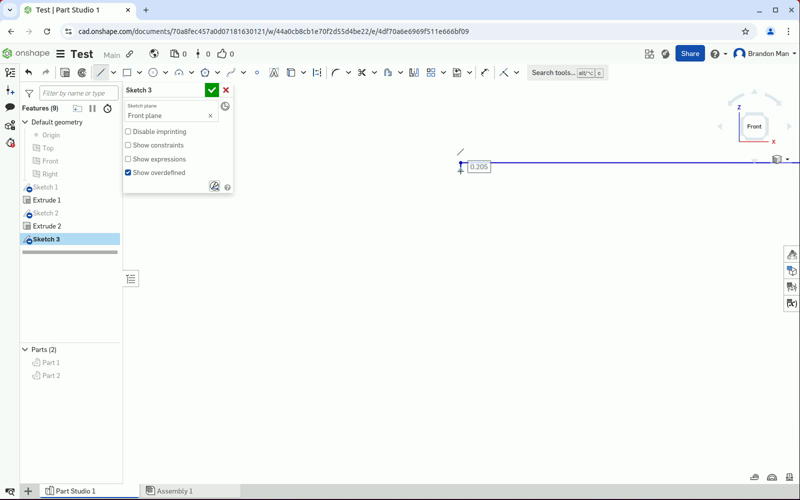
scroll(-6)
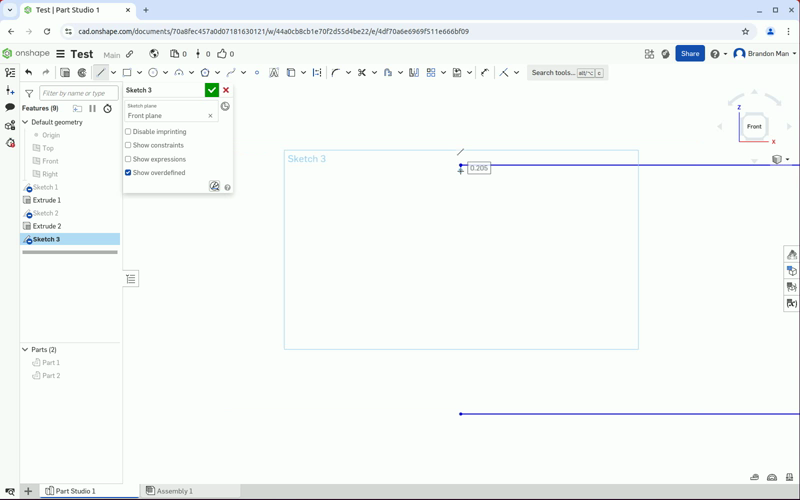
scroll(-6)
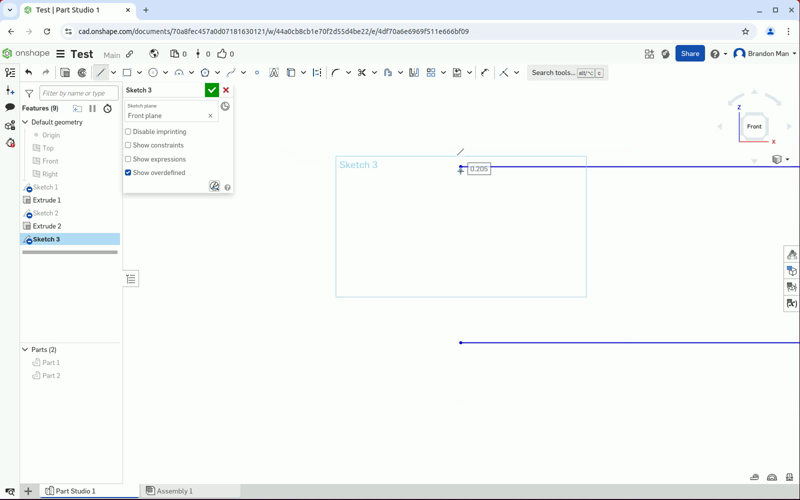
scroll(-6)
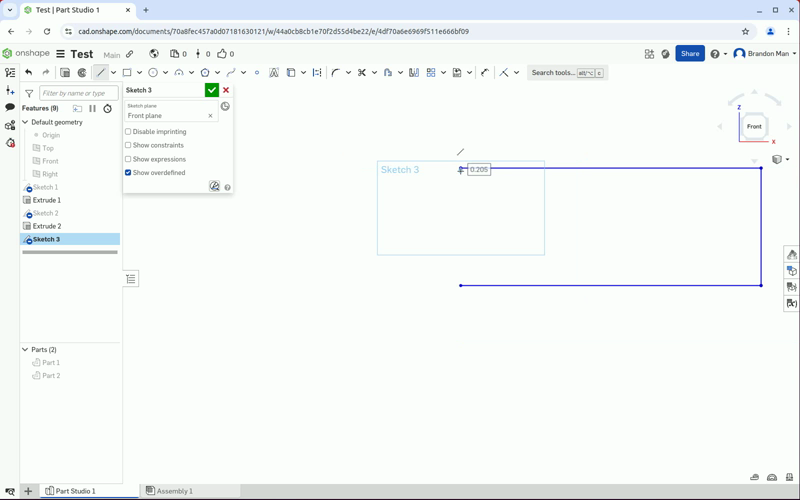
scroll(-6)
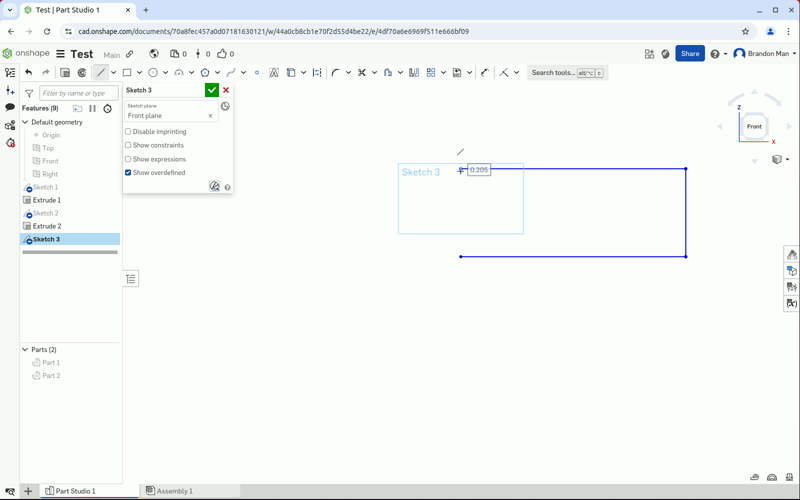
scroll(-6)
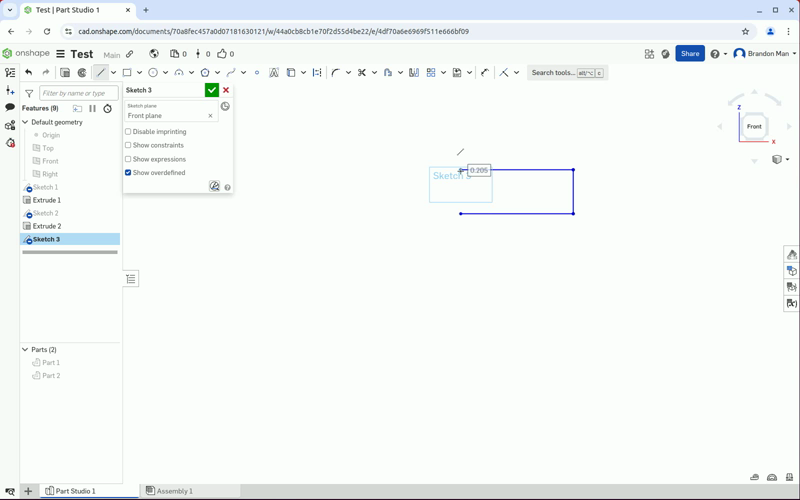
key_up(shift)
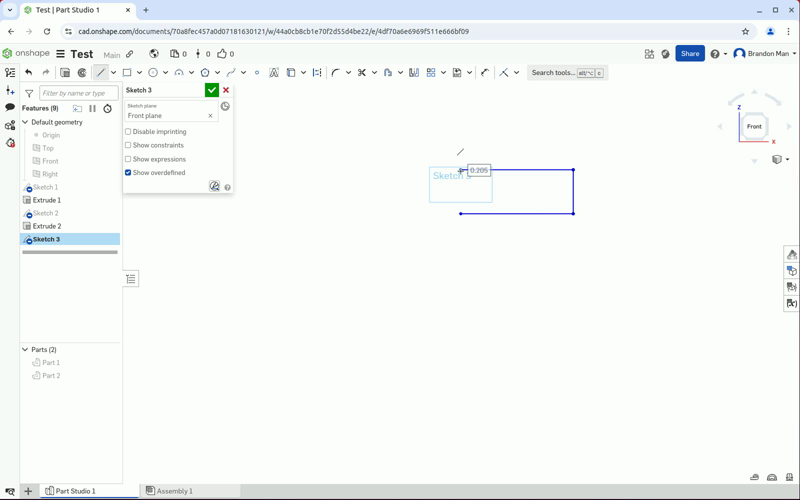
mouse_move(490, 170)
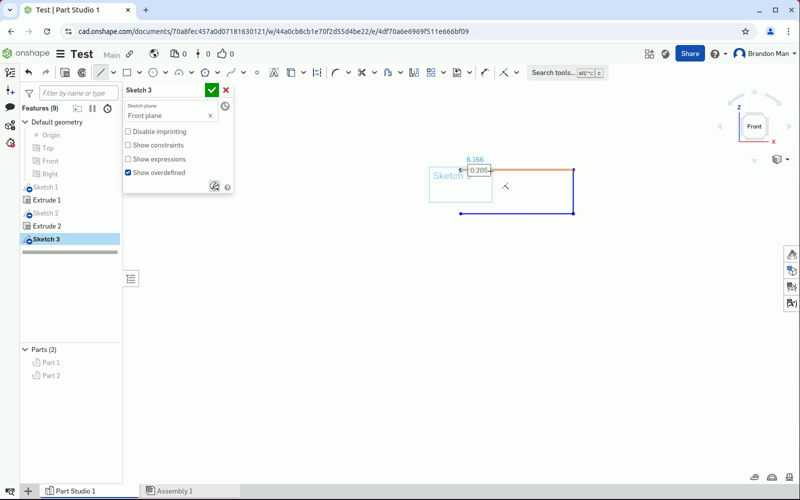
key_down(shift)
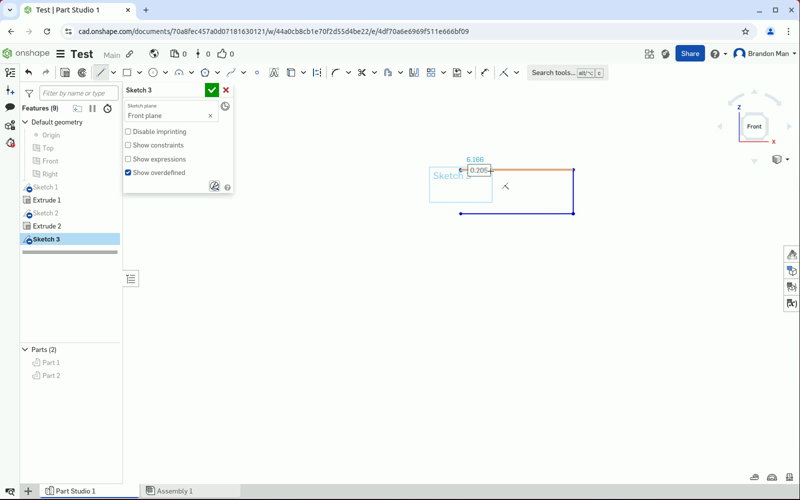
mouse_move(460, 213)
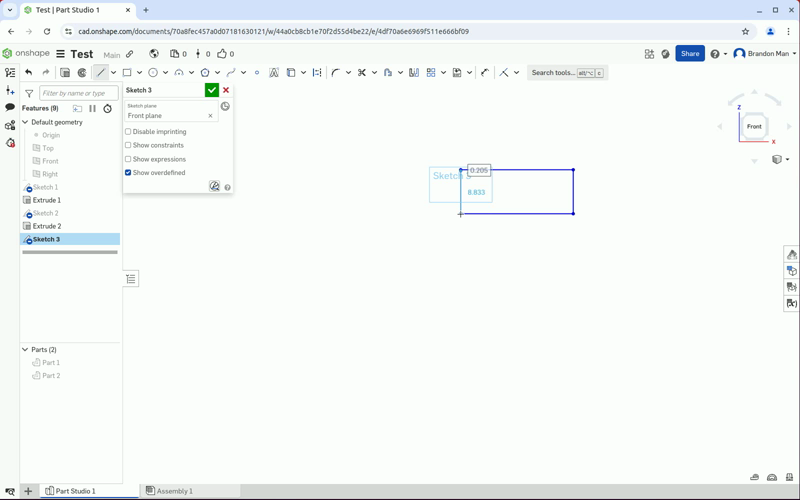
key_up(shift)
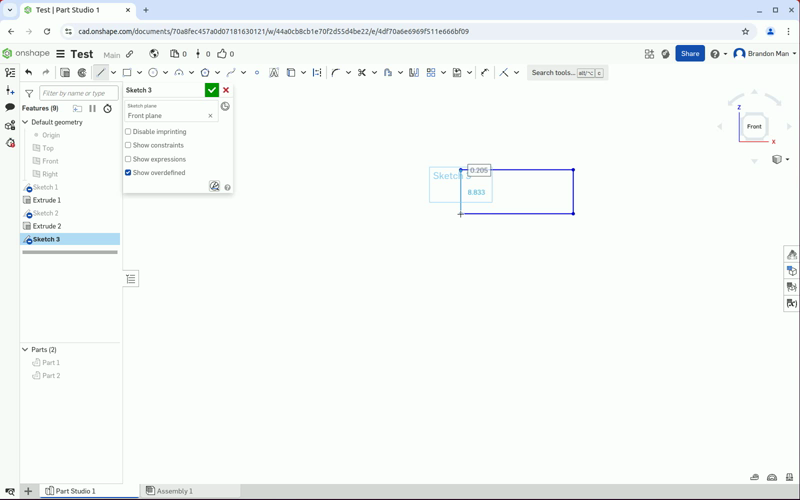
click(460, 213)
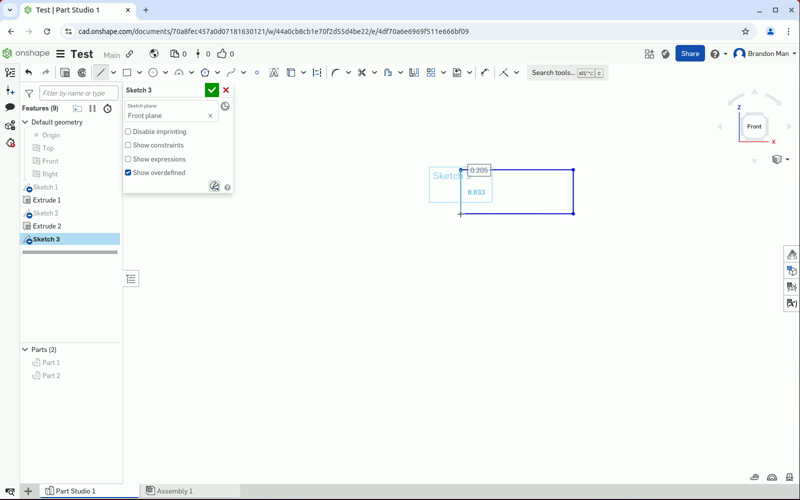
key(esc)
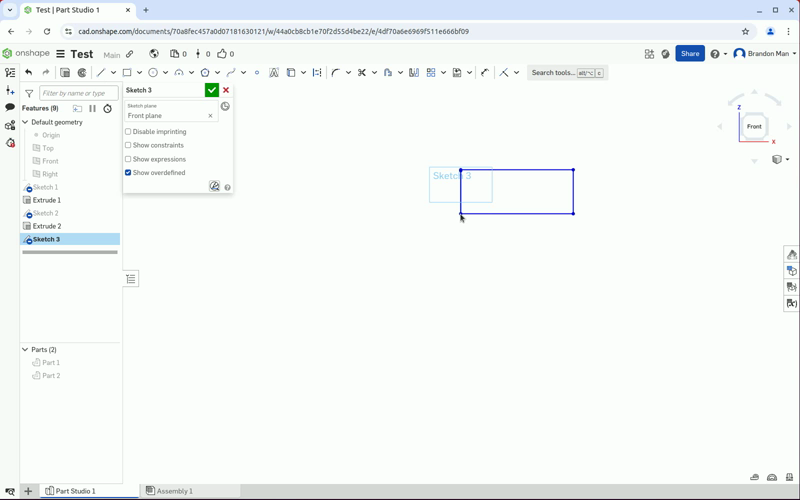
mouse_move(480, 207)
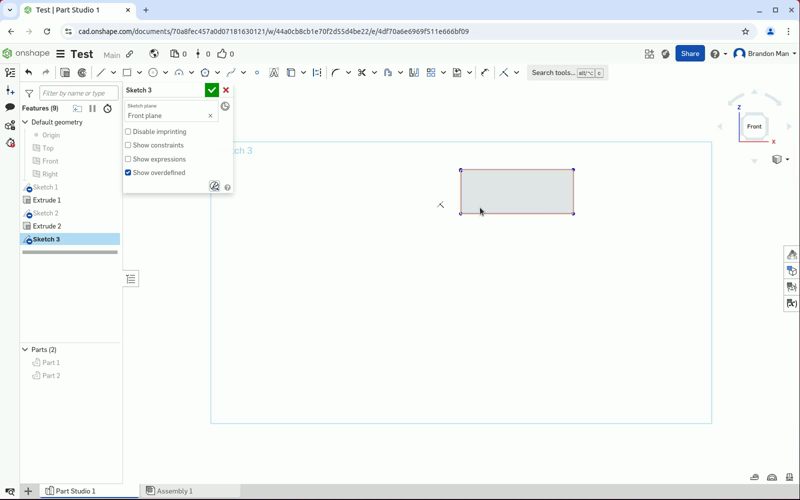
click(480, 207)
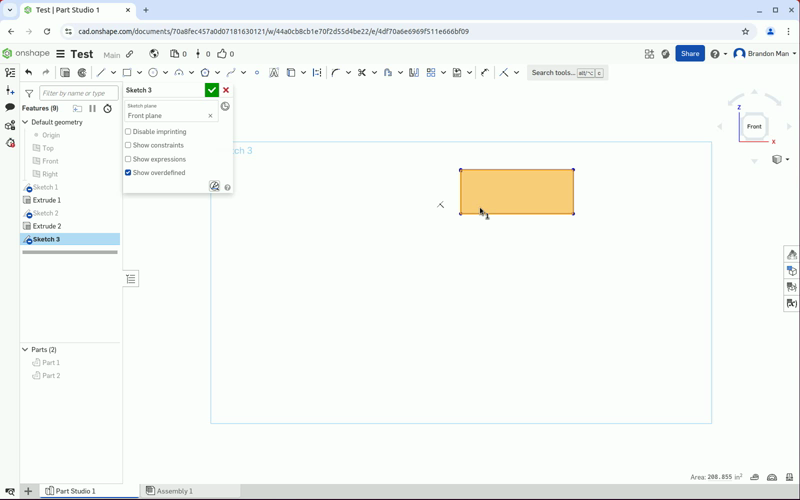
mouse_move(73, 352)
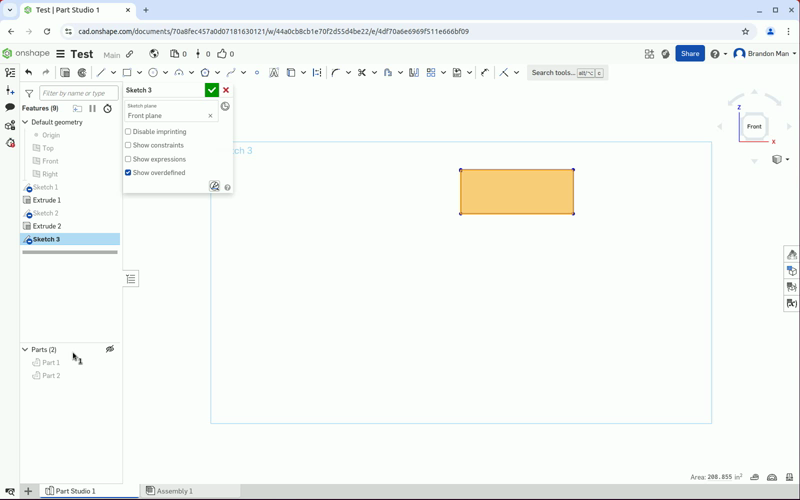
key(shift+y)
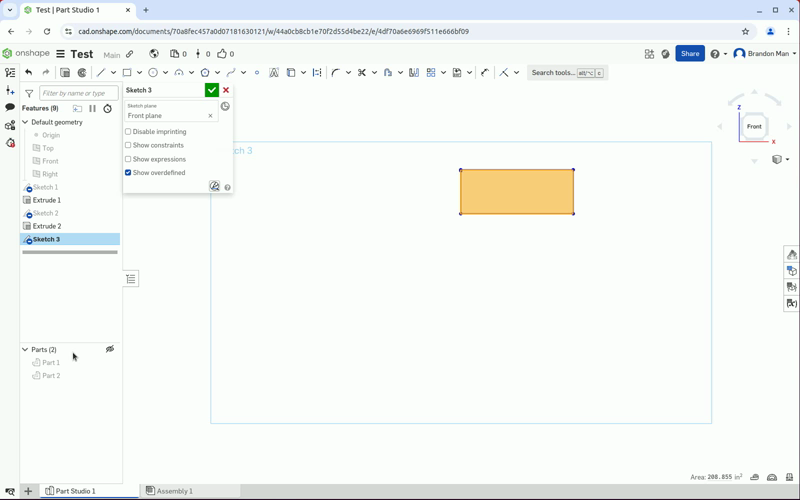
key(shift+e)
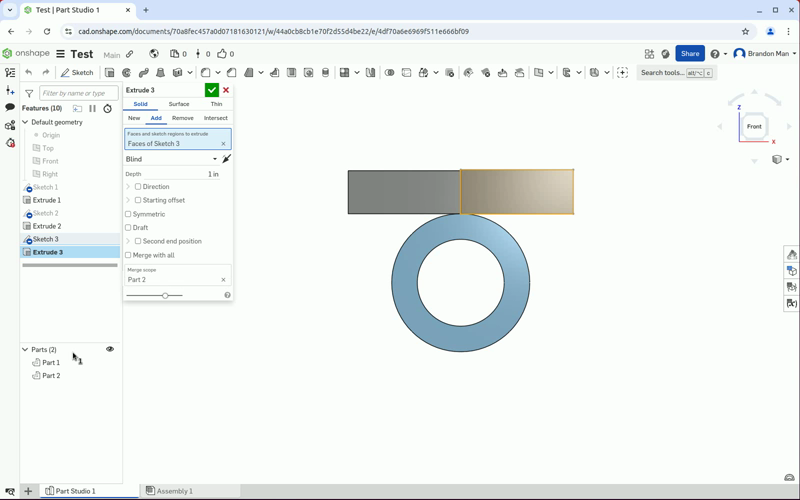
mouse_move(143, 106)
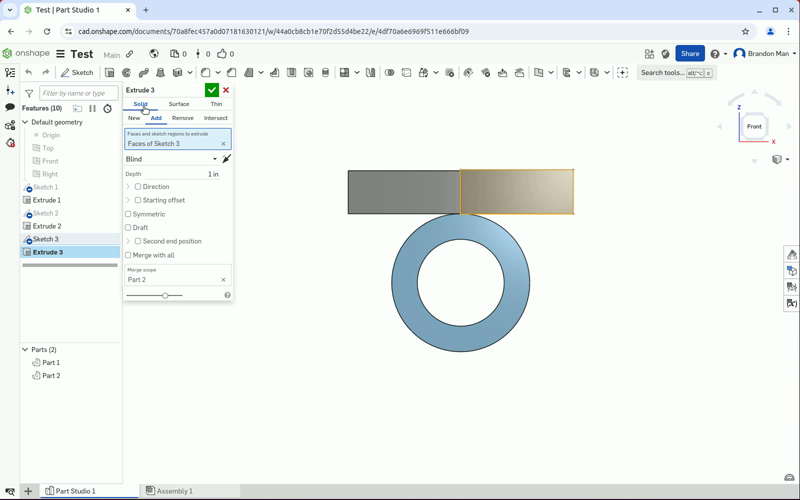
click(143, 106)
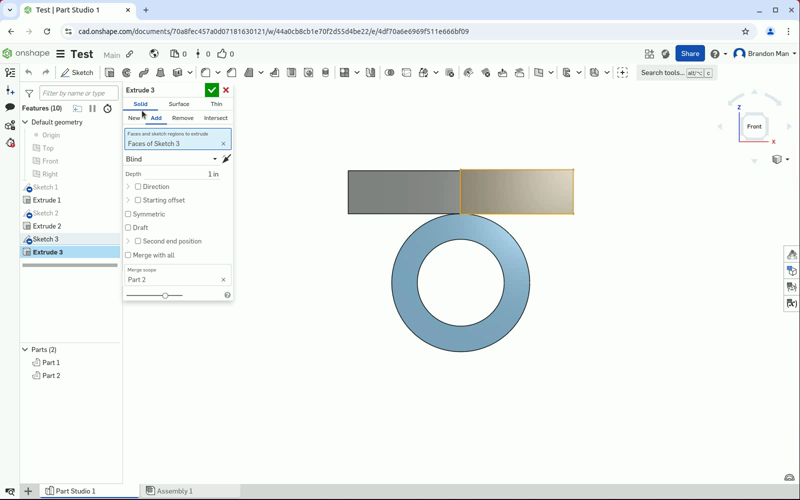
mouse_move(137, 120)
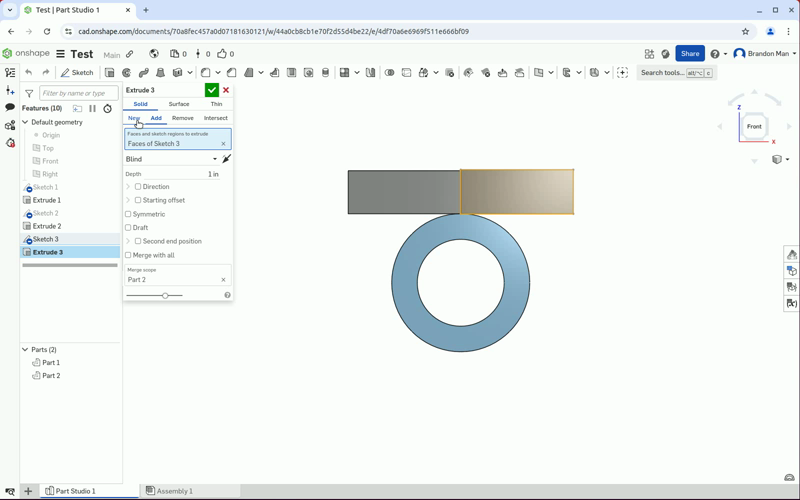
click(137, 120)
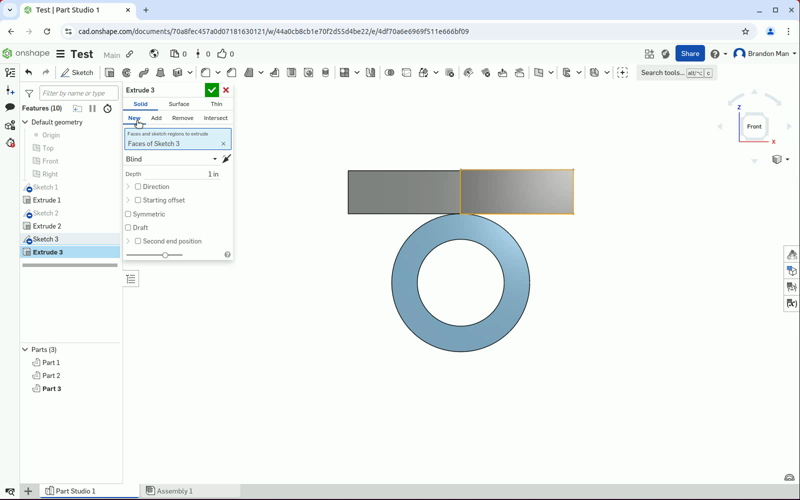
key(tab, 4)
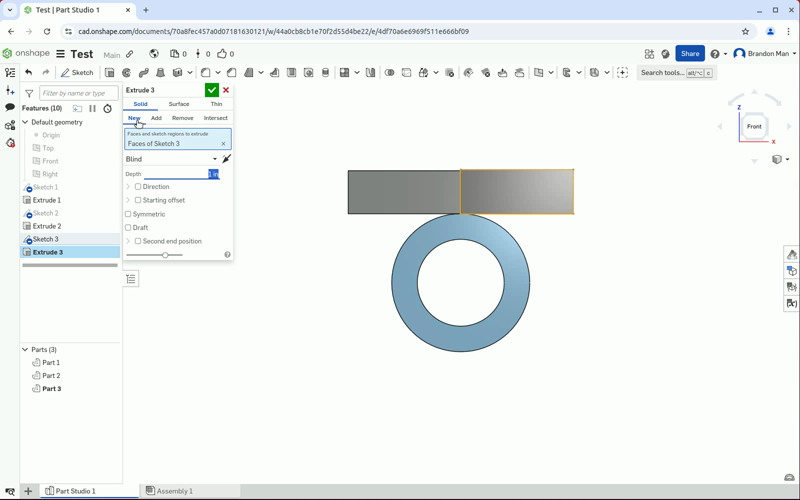
text(4.814)
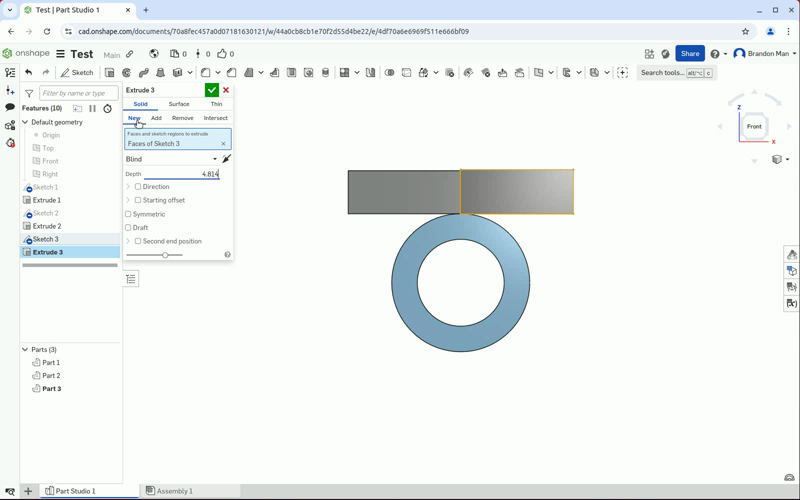
key(enter)
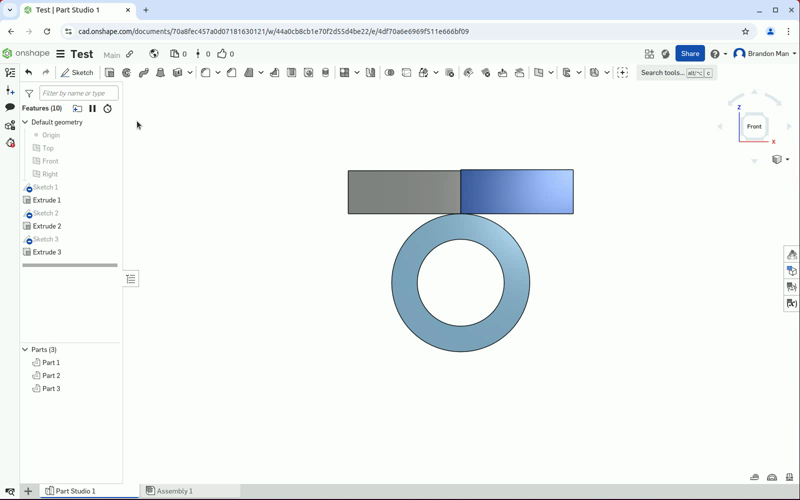
key(shift+h)
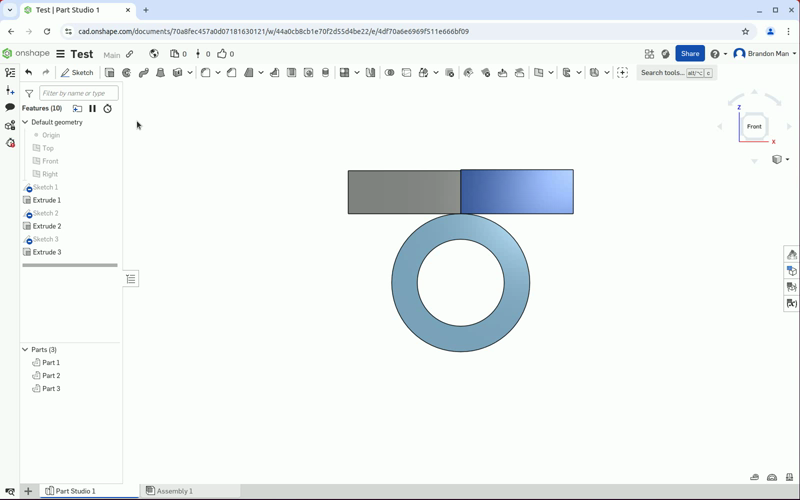
key(shift+h)
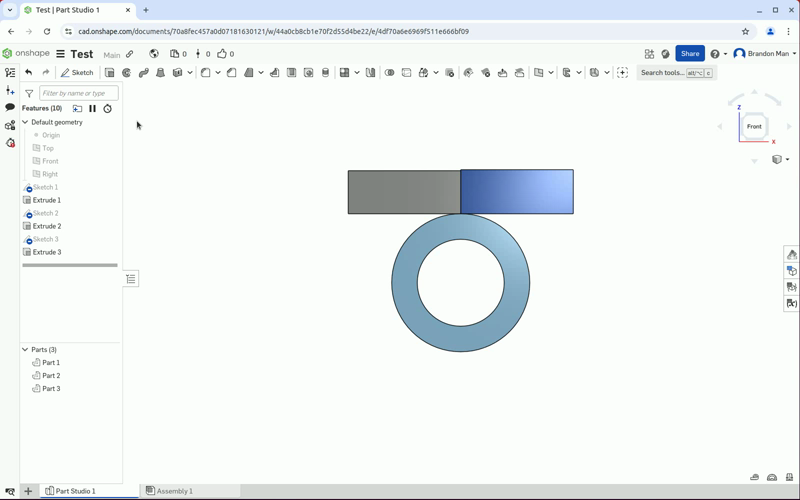
mouse_move(73, 189)
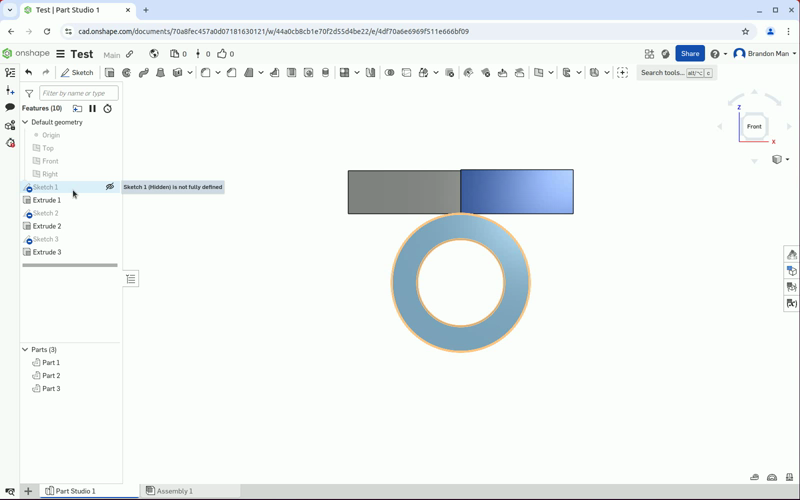
click(73, 189)
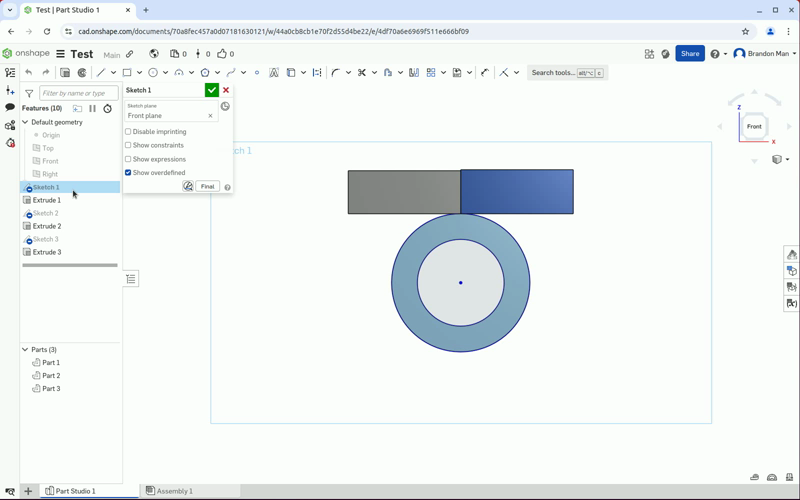
mouse_move(229, 92)
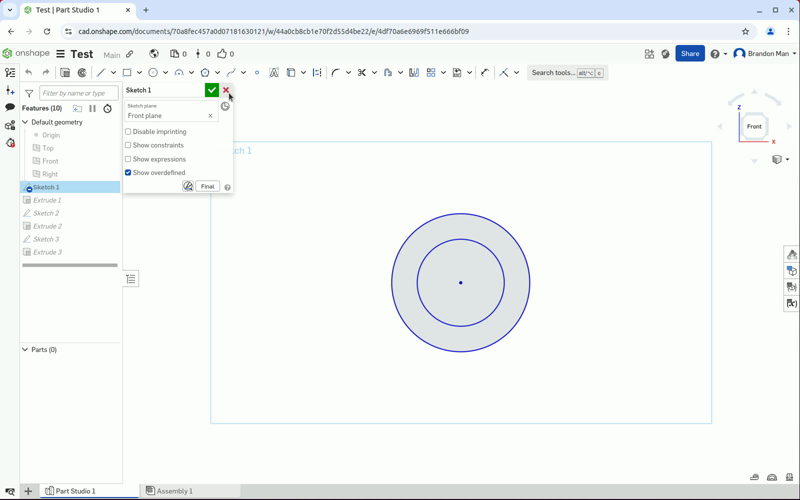
click(229, 92)
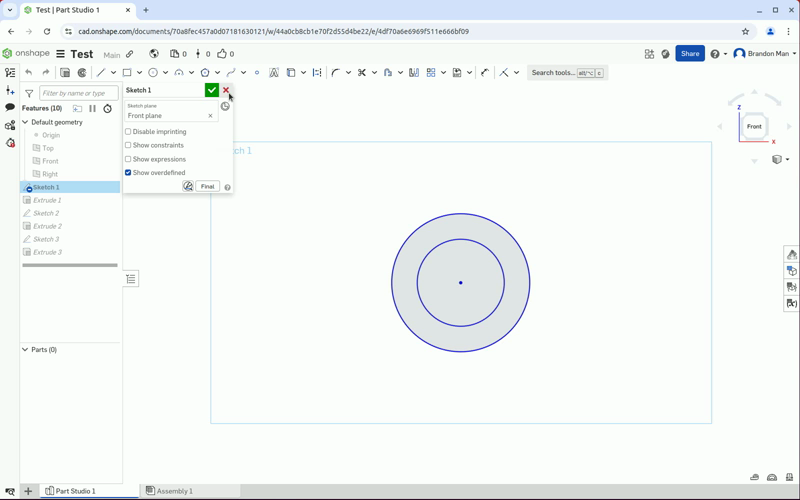
key(shift+s)
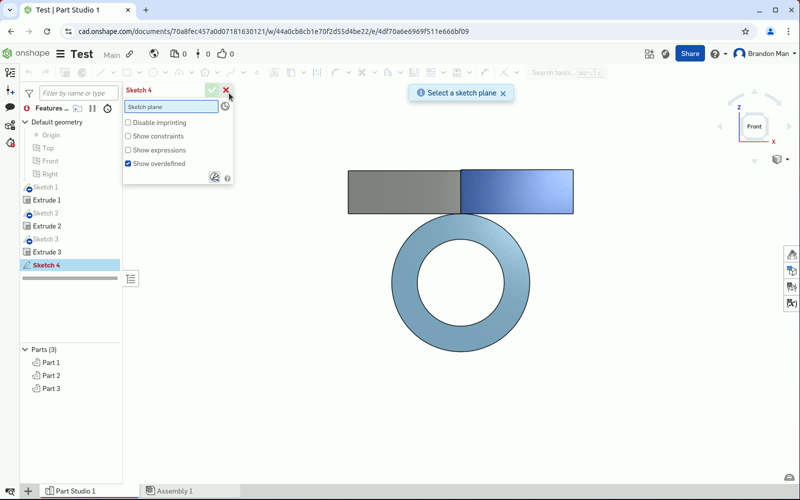
mouse_move(73, 163)
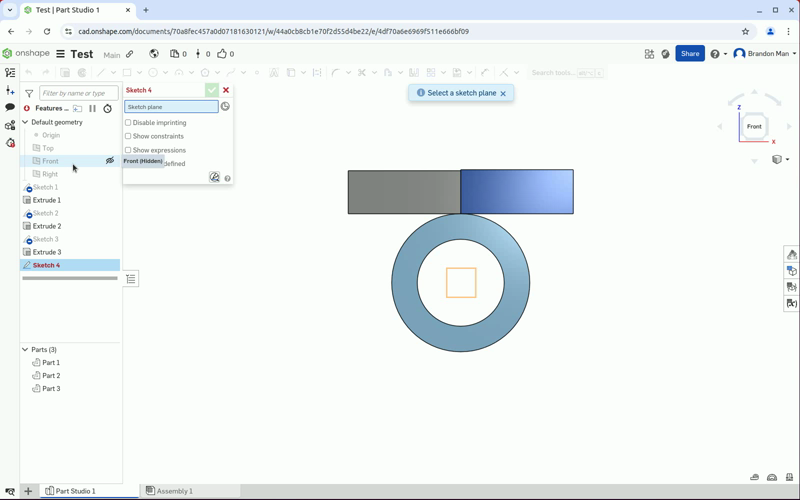
click(73, 163)
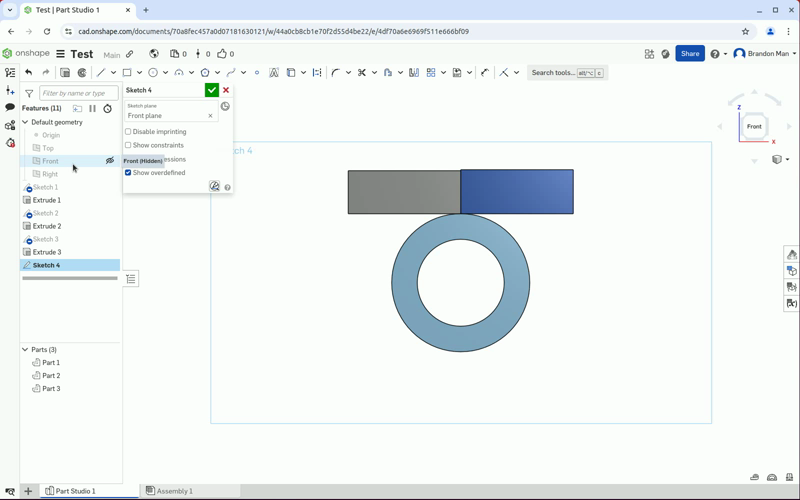
mouse_move(73, 352)
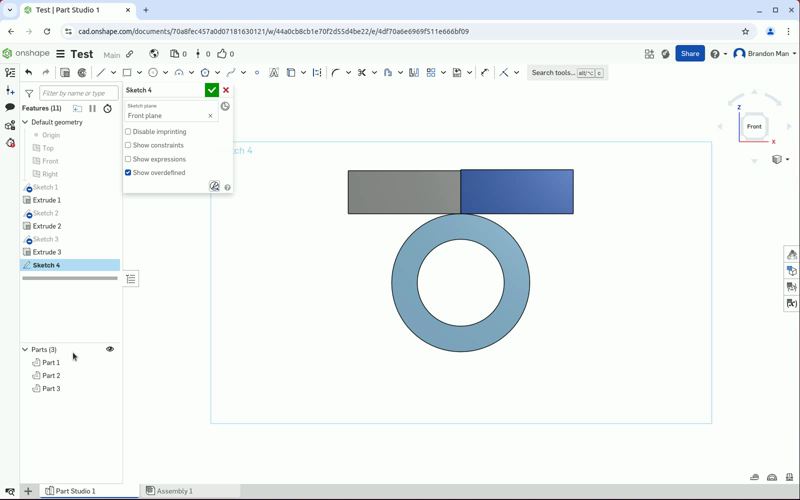
key(y)
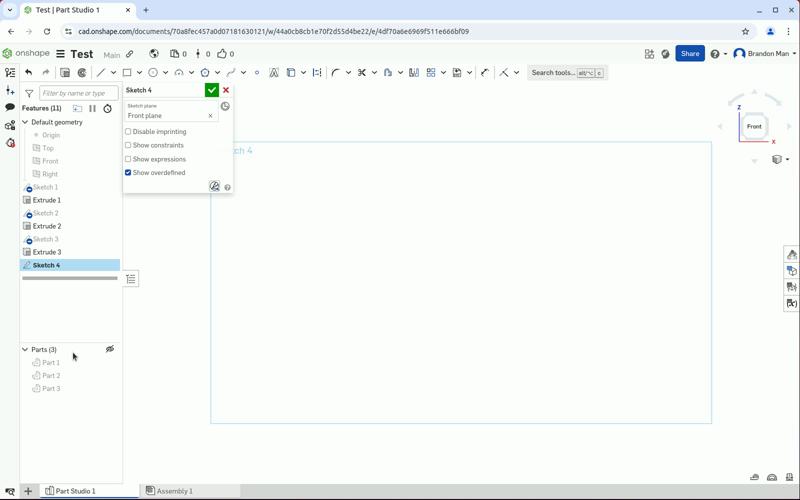
key(l)
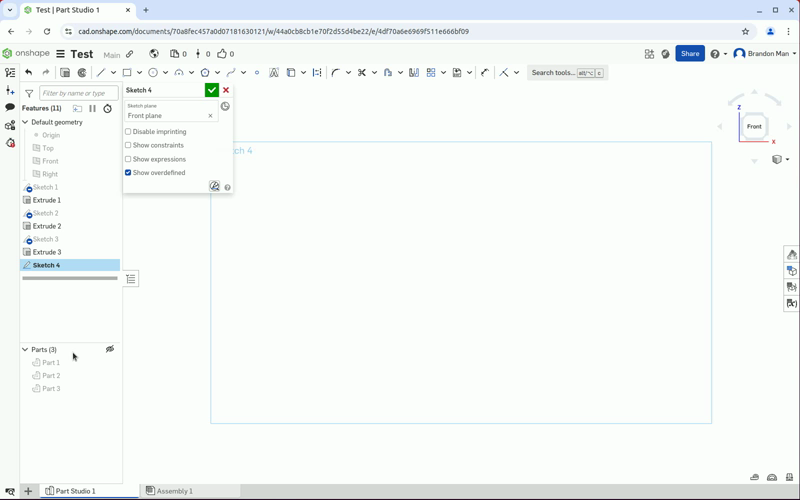
key_down(shift)
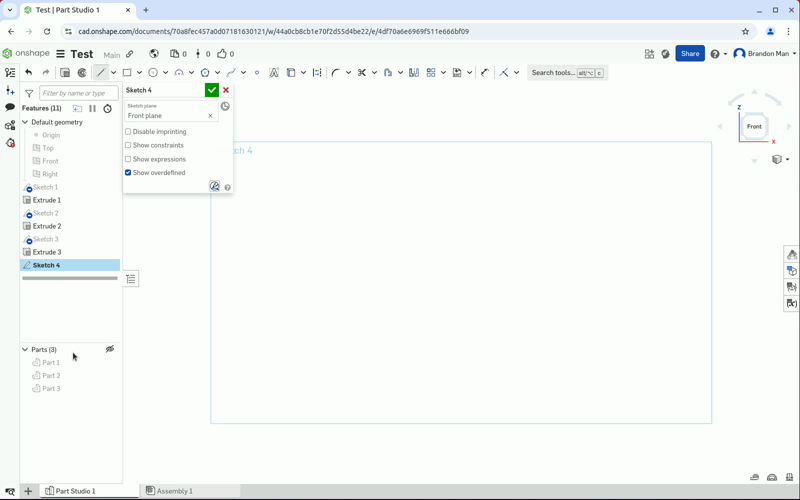
mouse_move(348, 394)
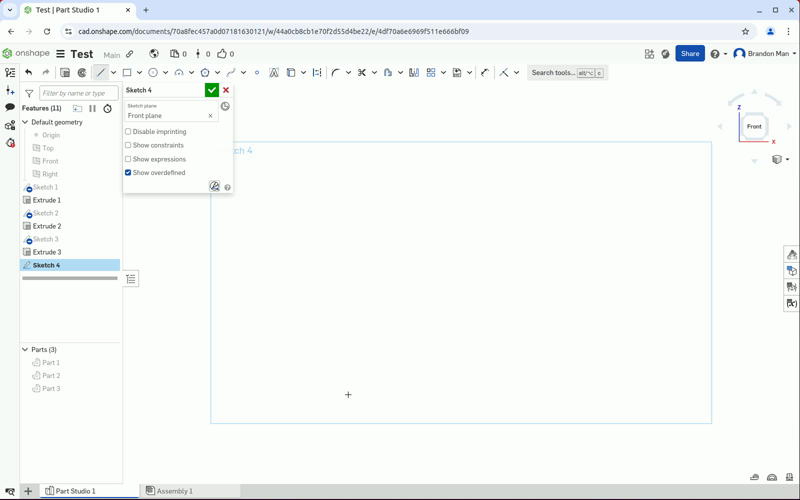
click(348, 394)
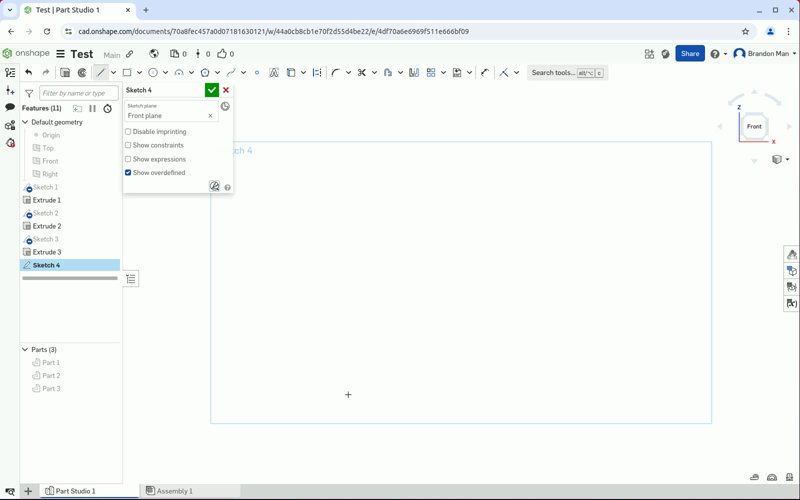
key_up(shift)
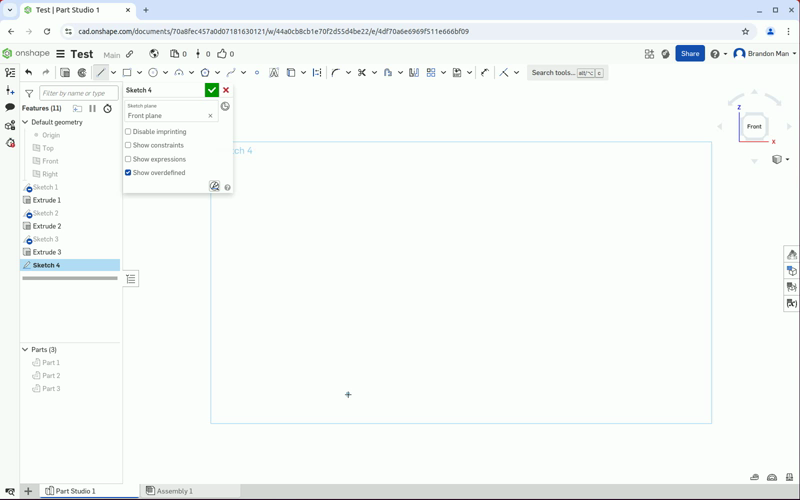
key_down(shift)
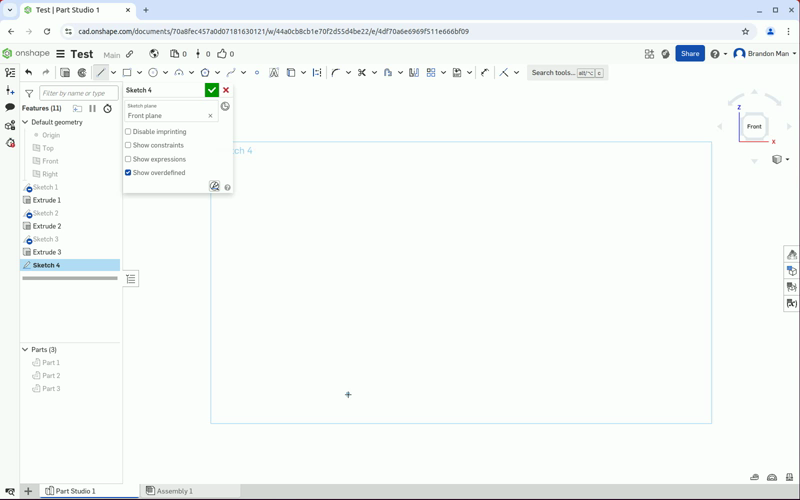
mouse_move(460, 394)
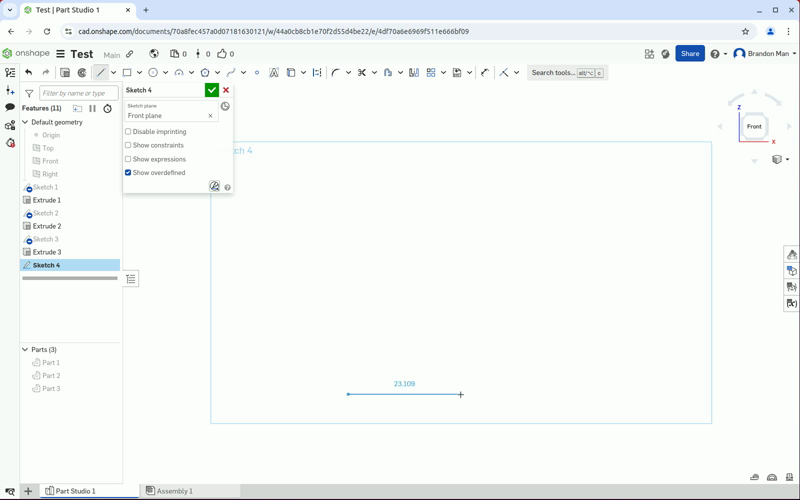
click(460, 394)
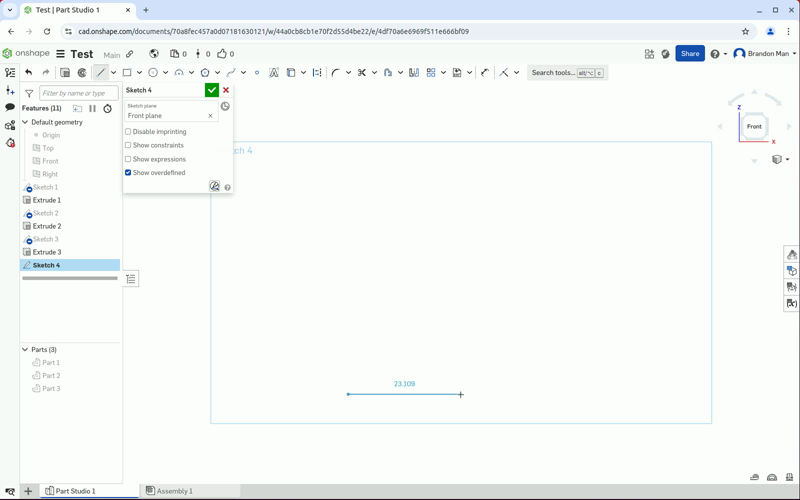
key_up(shift)
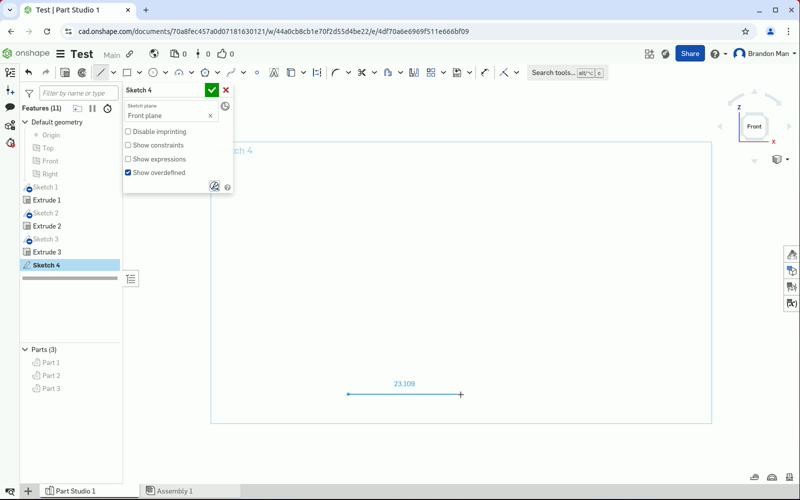
key_down(shift)
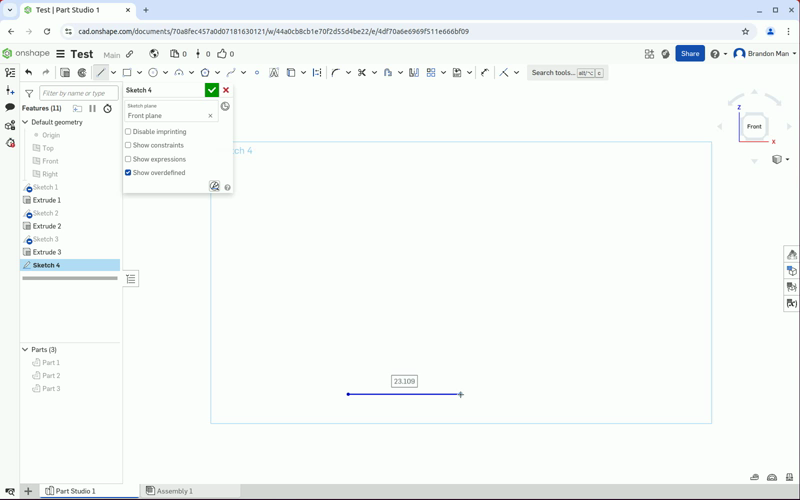
mouse_move(490, 394)
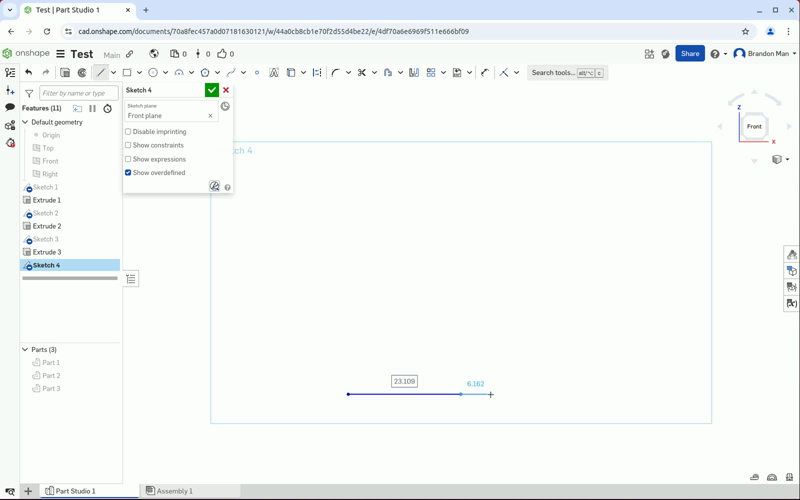
mouse_move(460, 351)
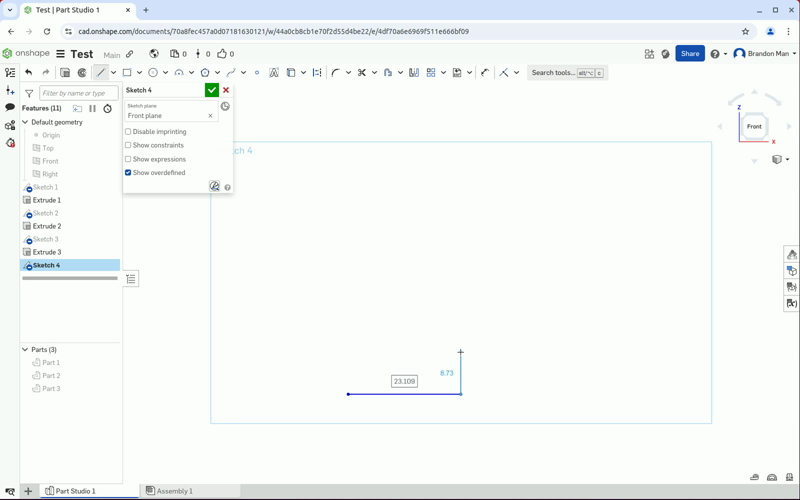
click(460, 351)
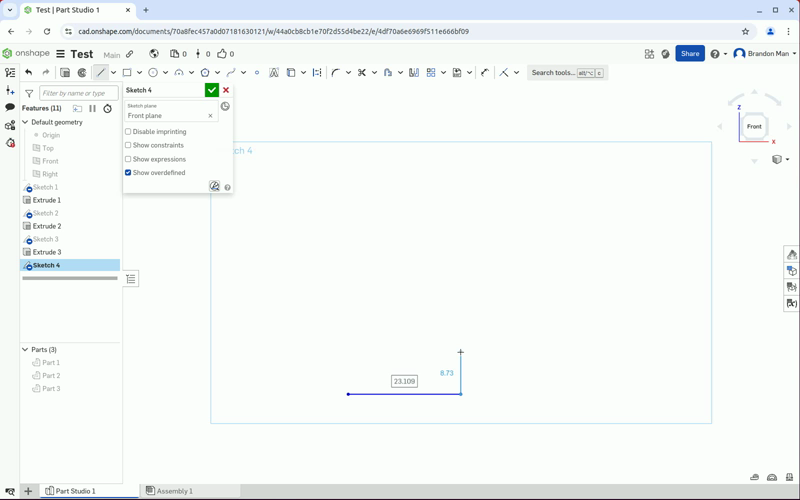
key_up(shift)
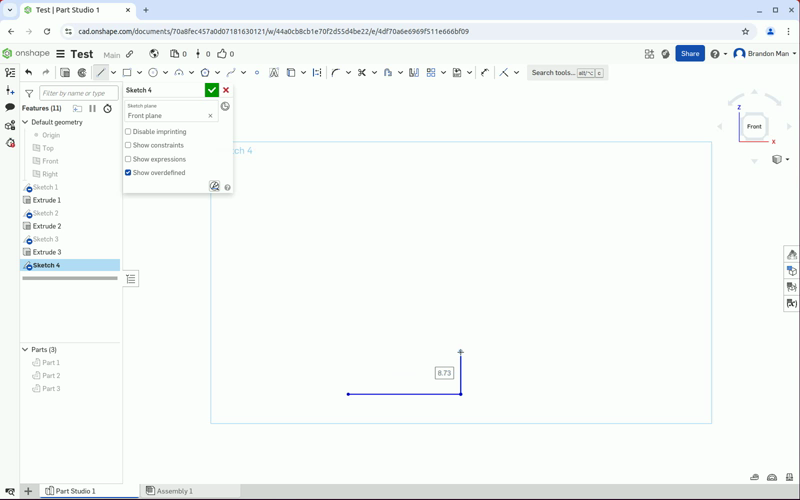
key_down(shift)
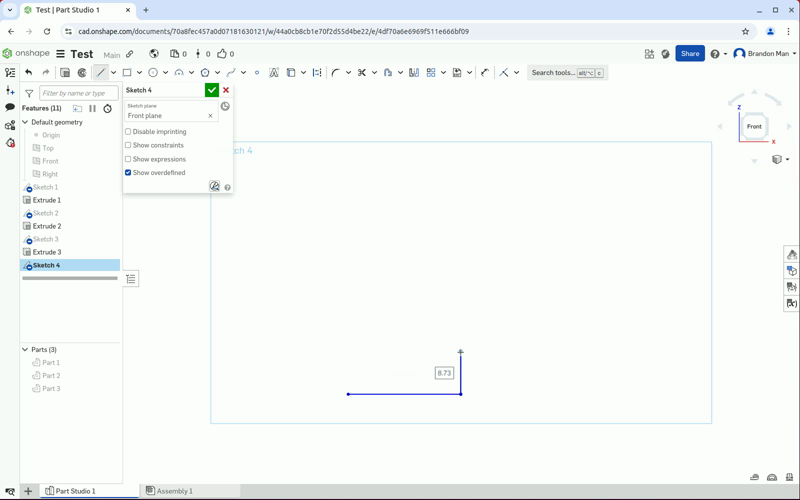
mouse_move(348, 351)
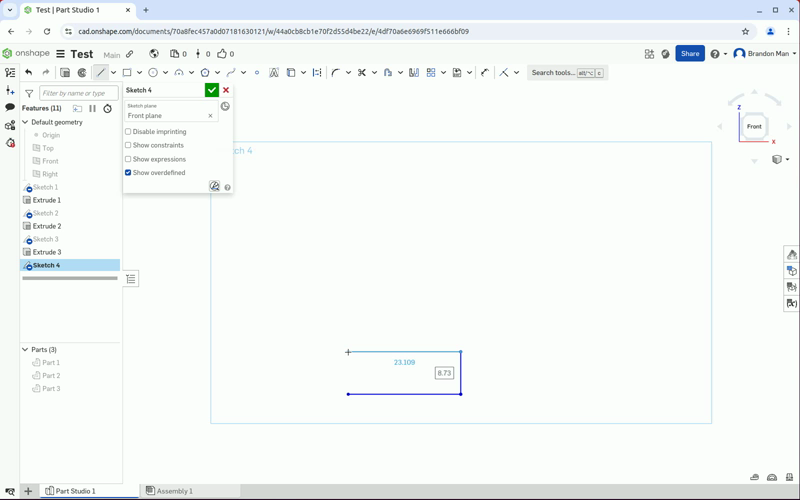
click(348, 351)
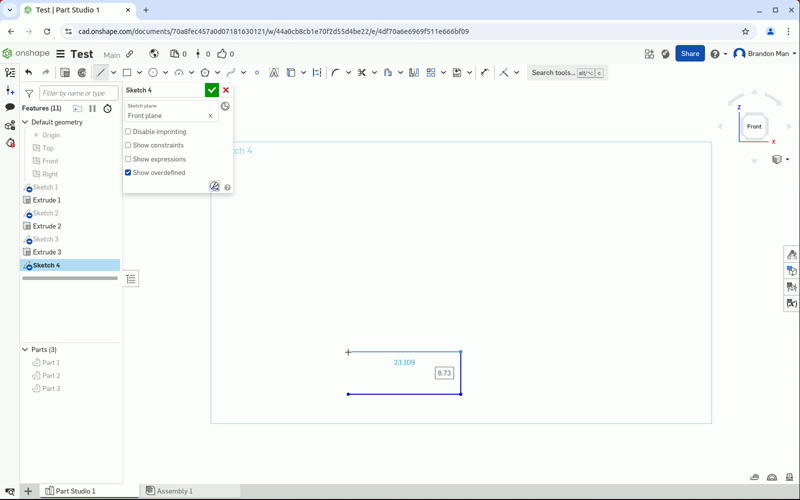
key_up(shift)
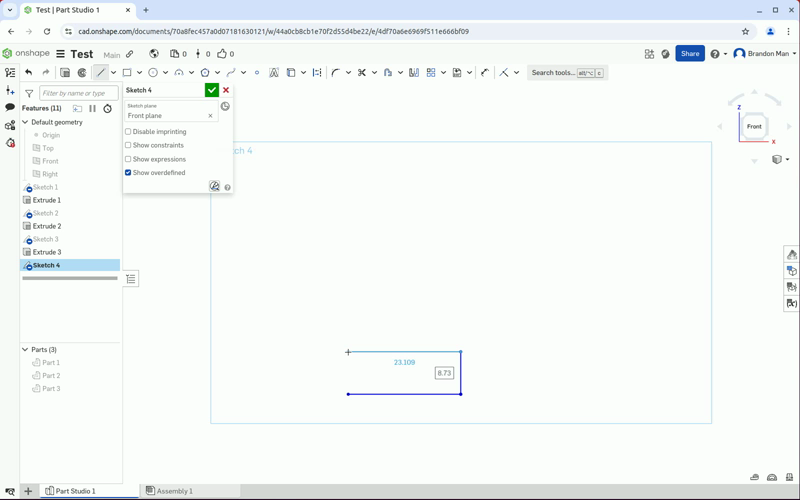
mouse_move(378, 351)
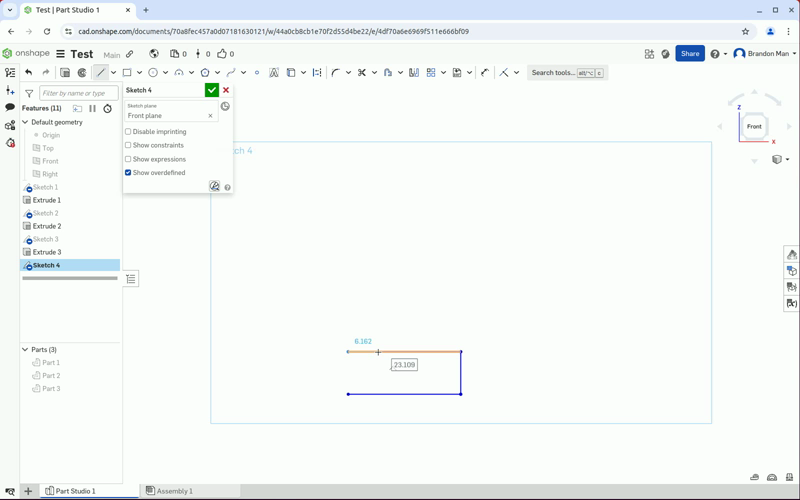
key_down(shift)
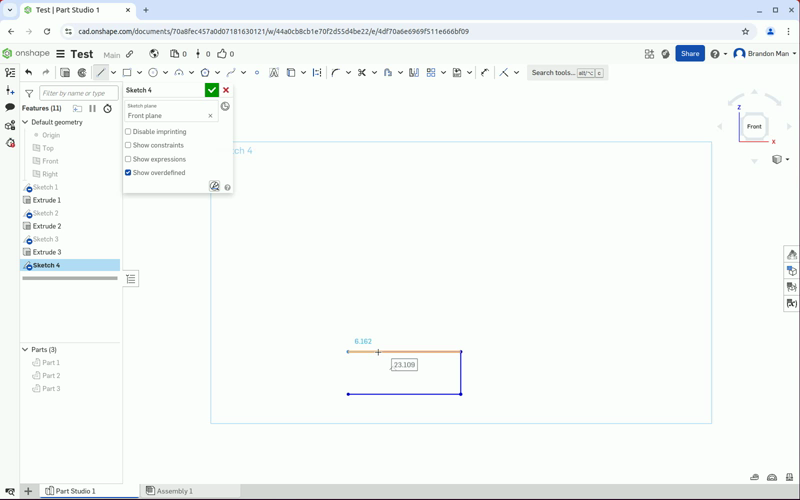
mouse_move(348, 394)
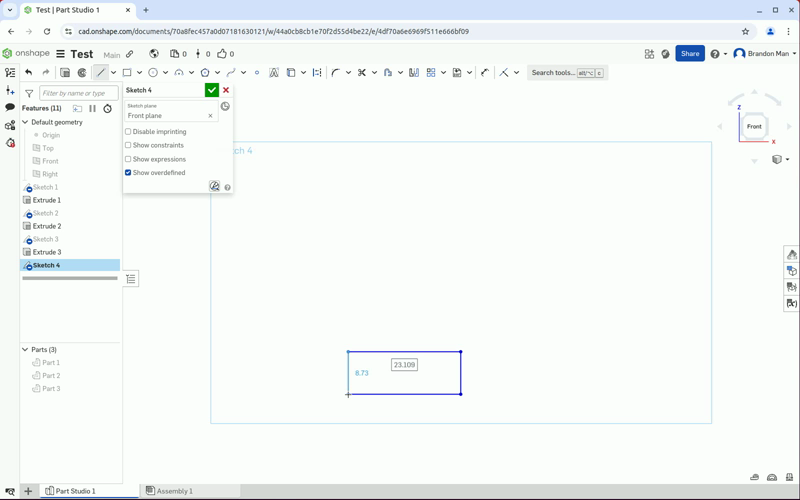
key_up(shift)
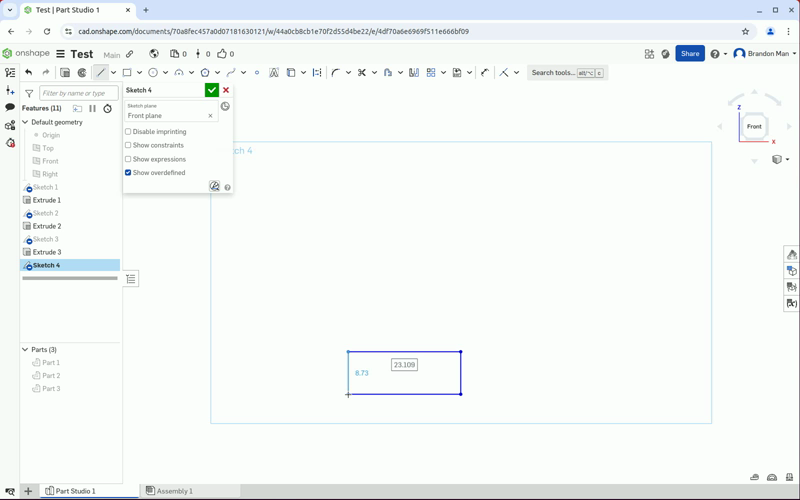
click(348, 394)
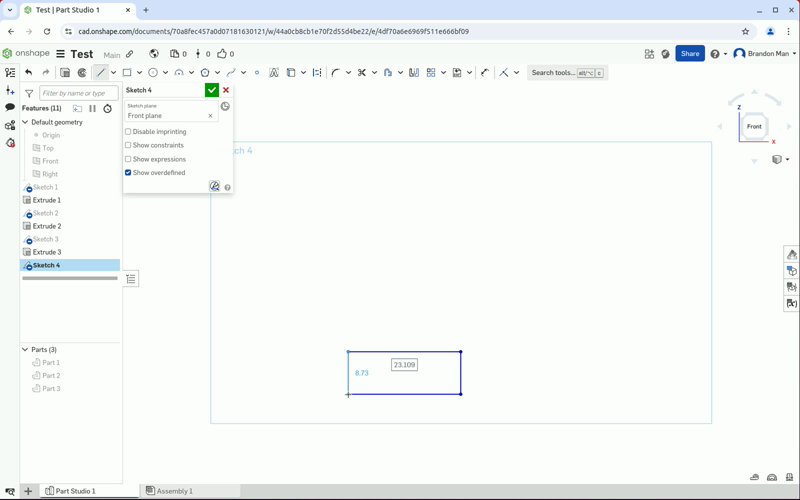
key(esc)
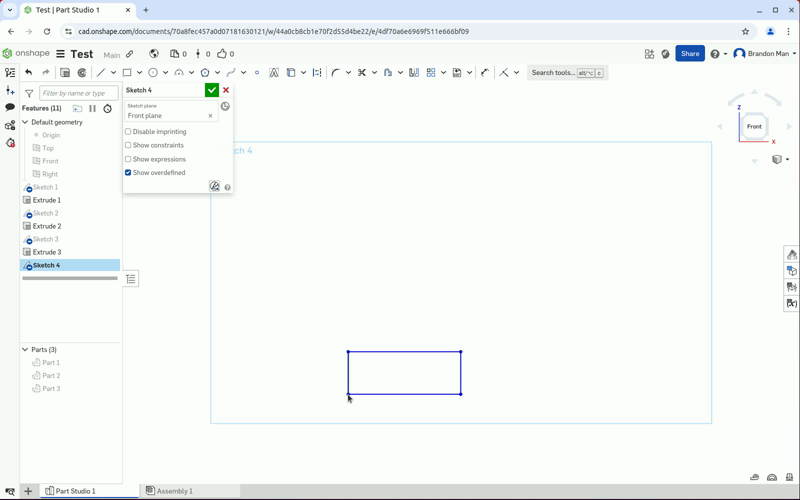
mouse_move(358, 388)
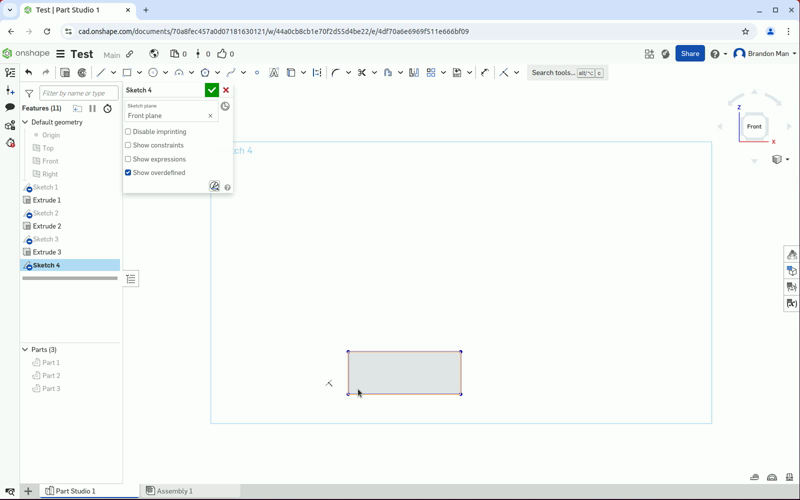
click(358, 388)
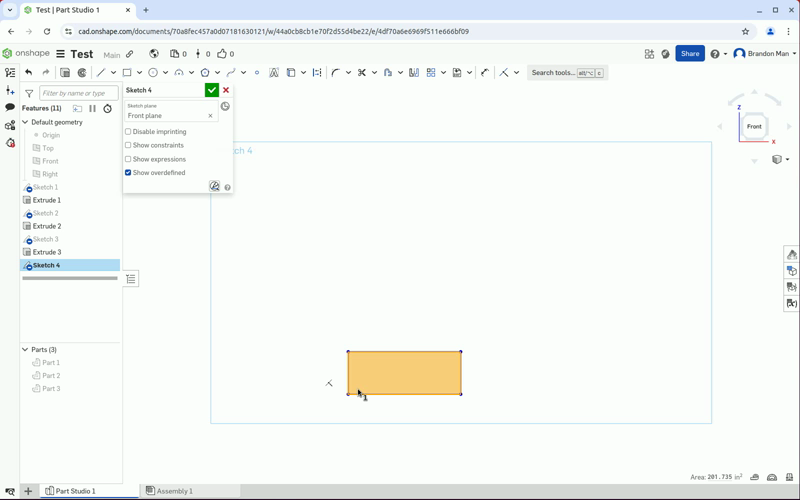
mouse_move(73, 352)
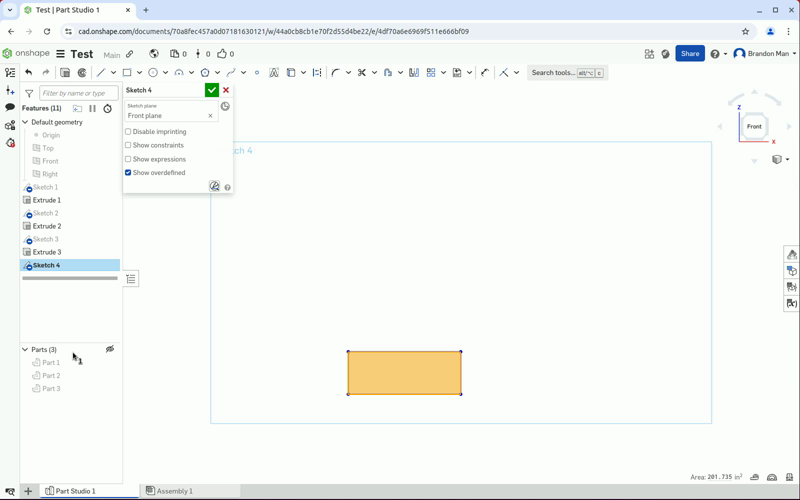
key(shift+y)
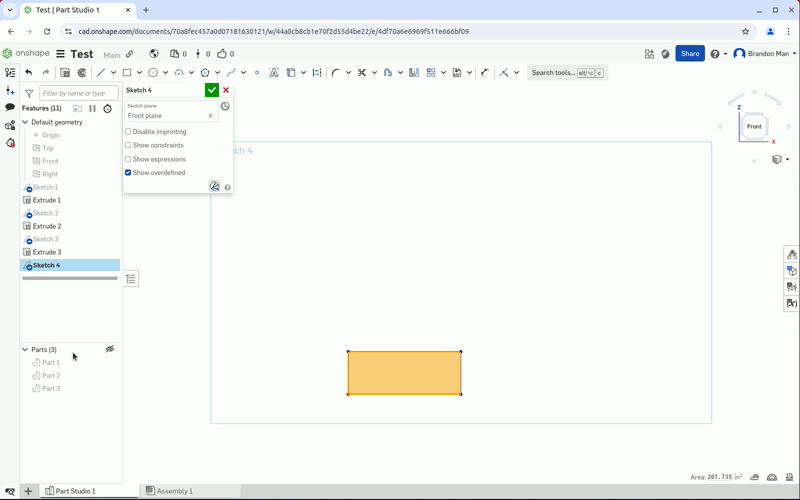
key(shift+e)
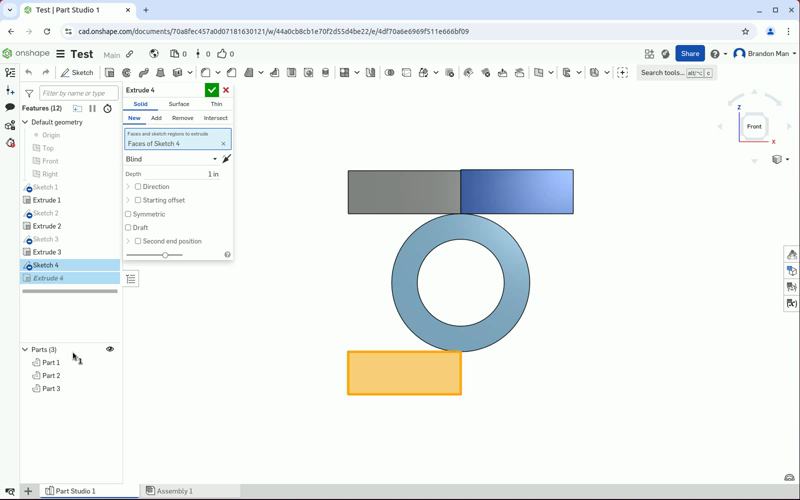
mouse_move(143, 106)
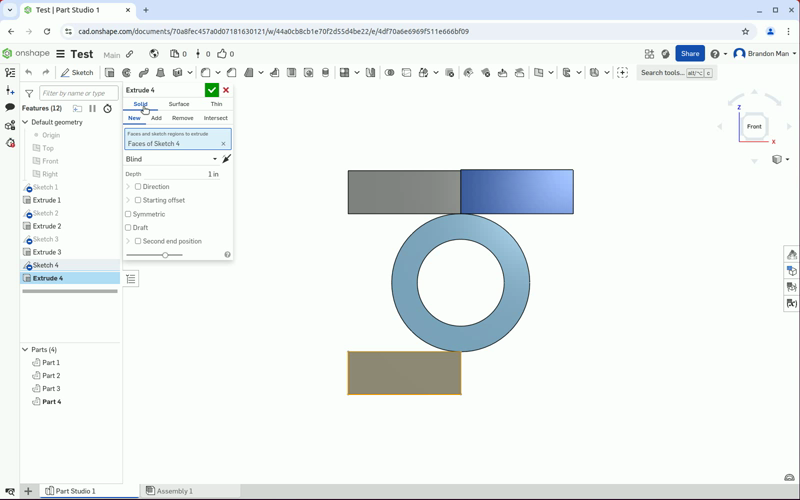
click(143, 106)
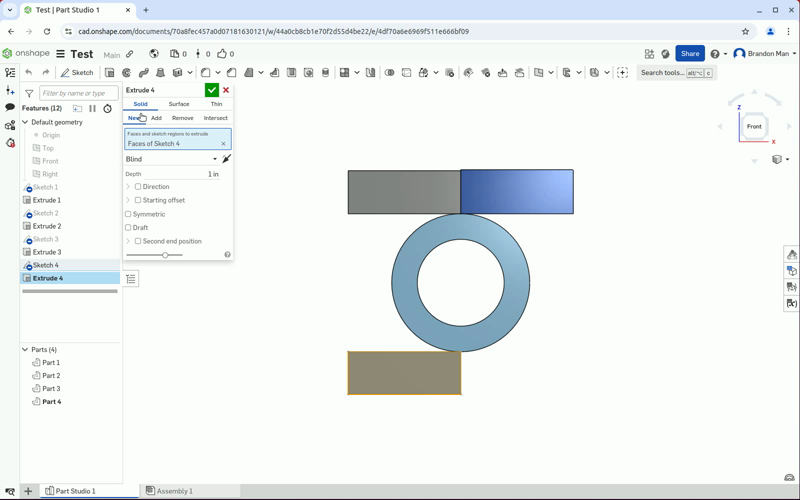
mouse_move(137, 120)
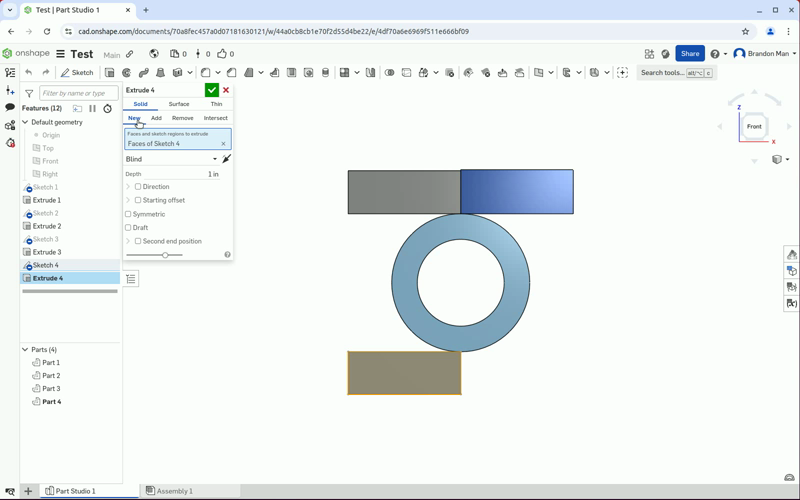
click(137, 120)
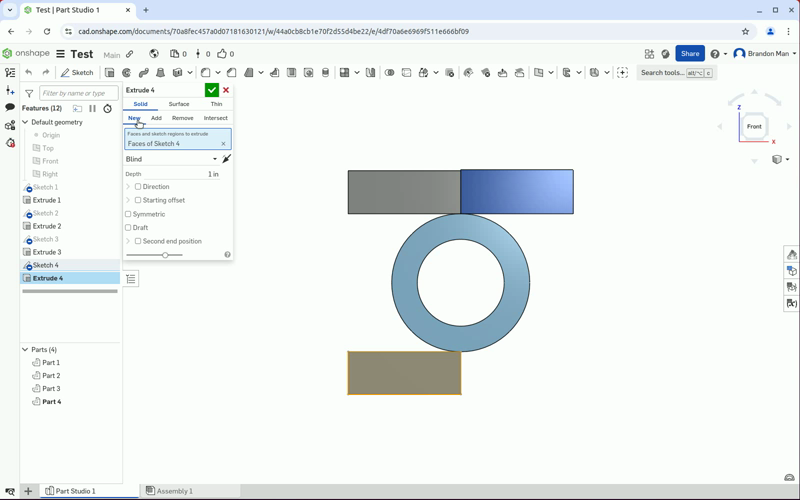
key(tab, 4)
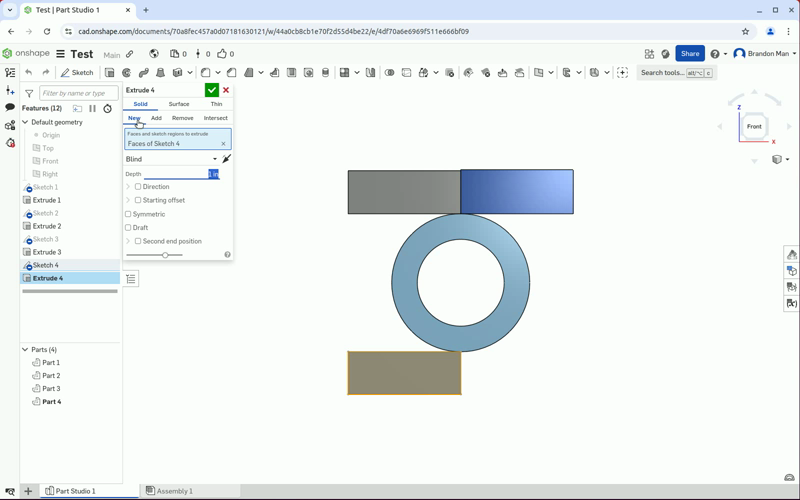
text(4.814)
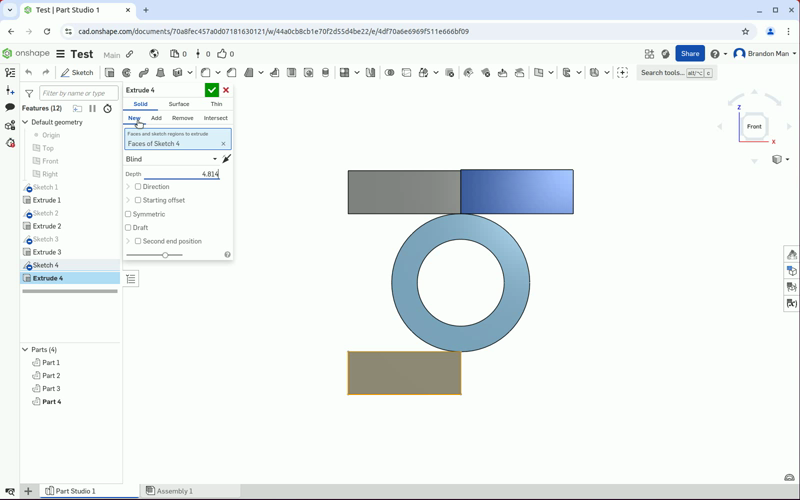
key(enter)
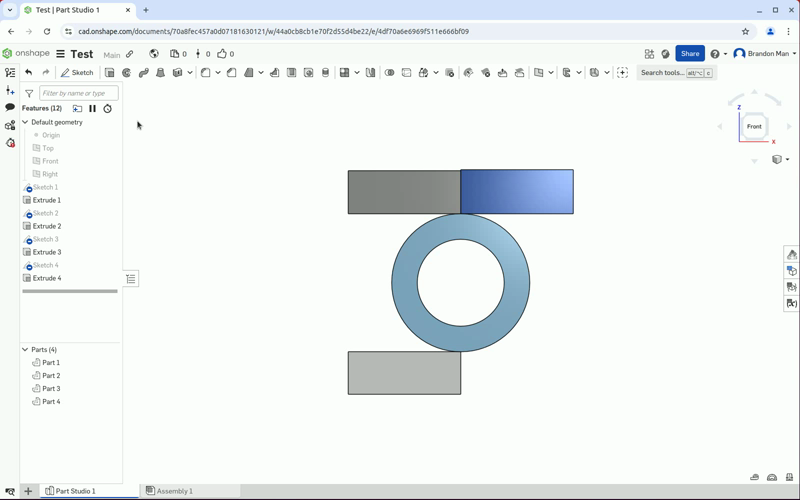
key(shift+h)
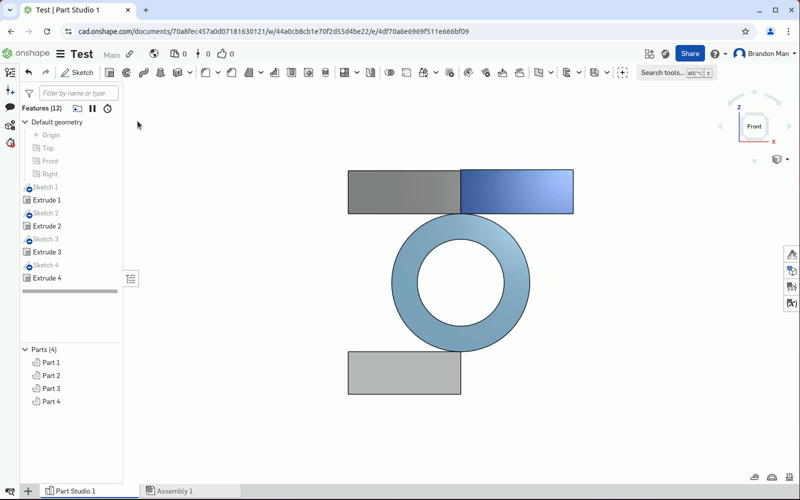
key(shift+h)
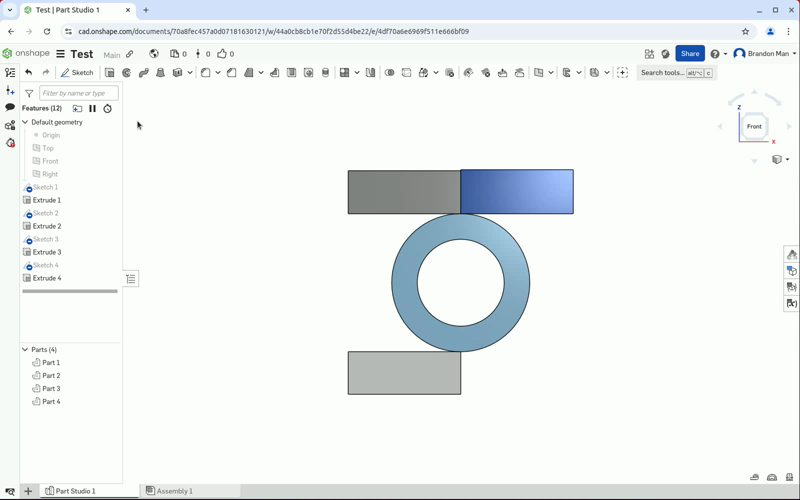
mouse_move(73, 189)
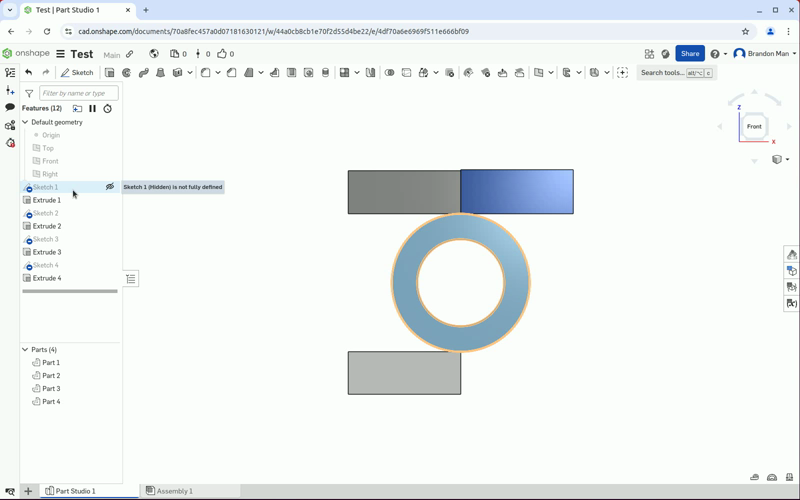
click(73, 189)
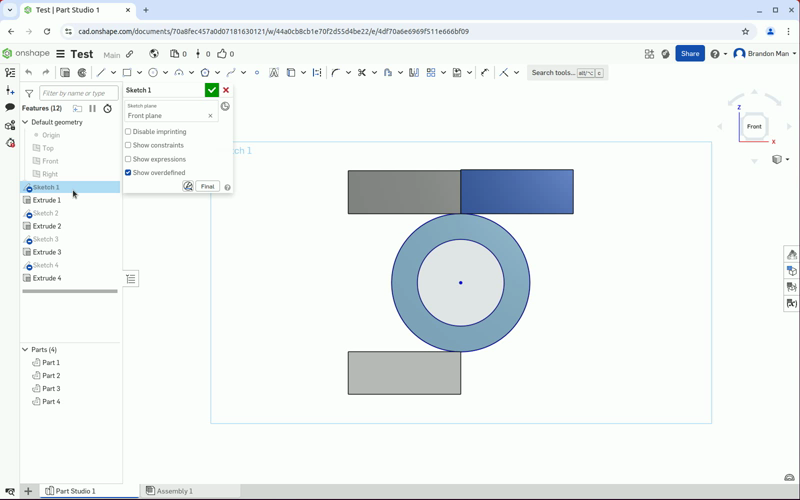
mouse_move(229, 92)
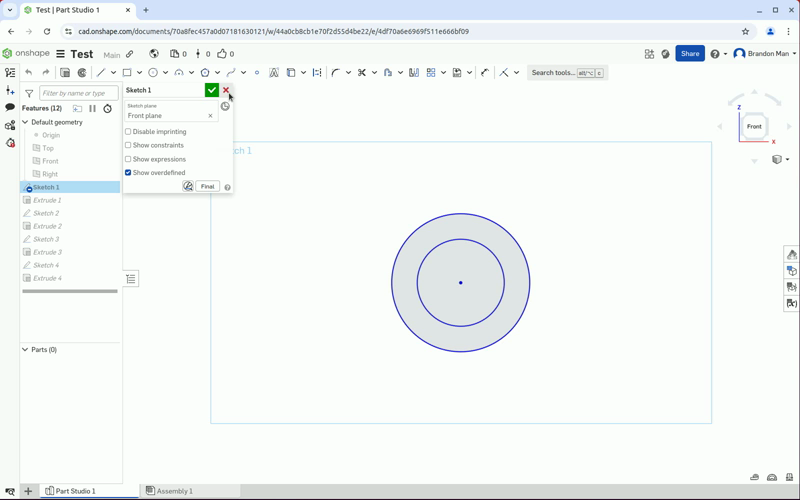
click(229, 92)
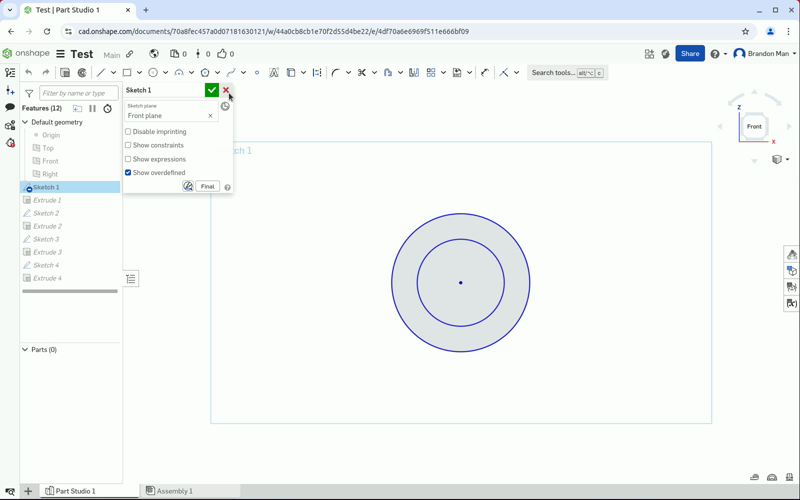
key(shift+s)
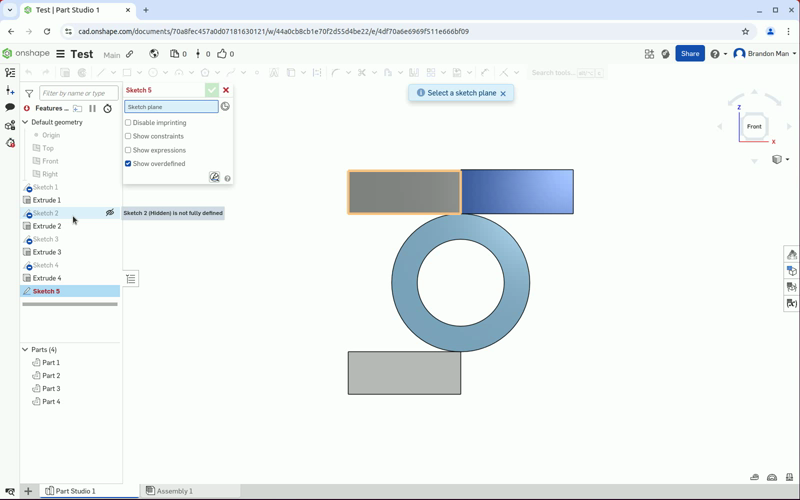
scroll(3)
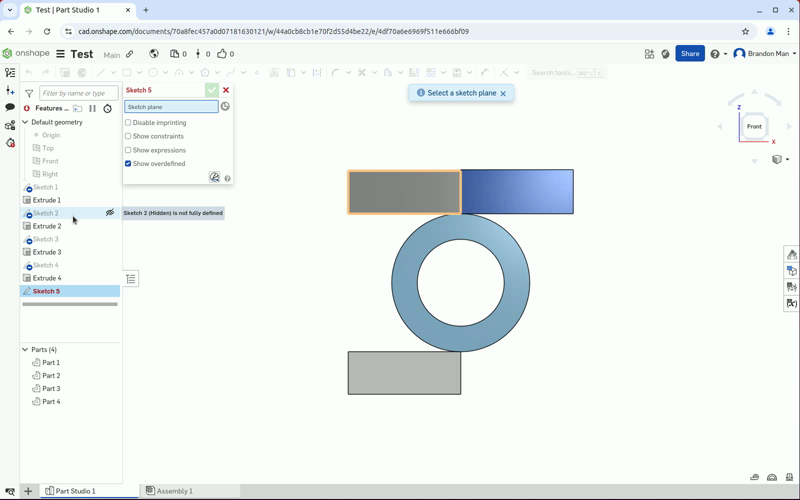
mouse_move(73, 163)
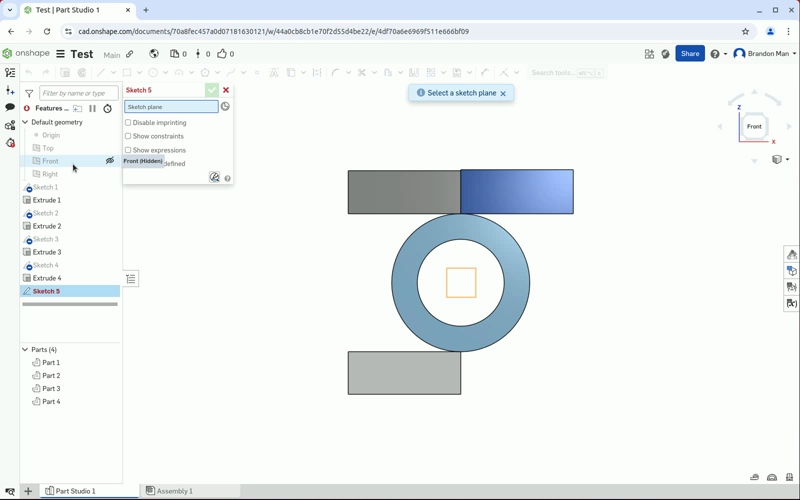
click(73, 163)
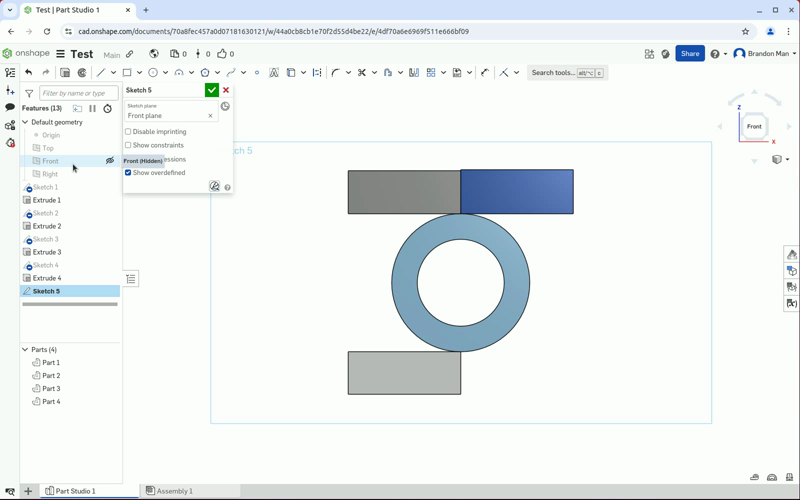
mouse_move(73, 352)
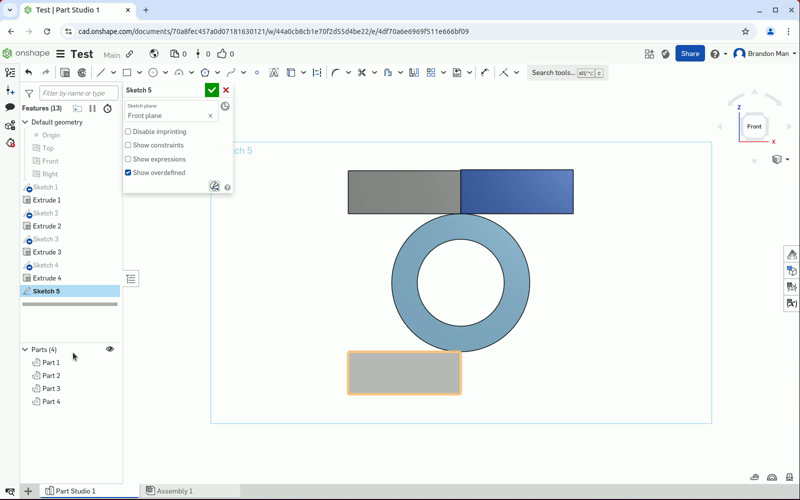
key(y)
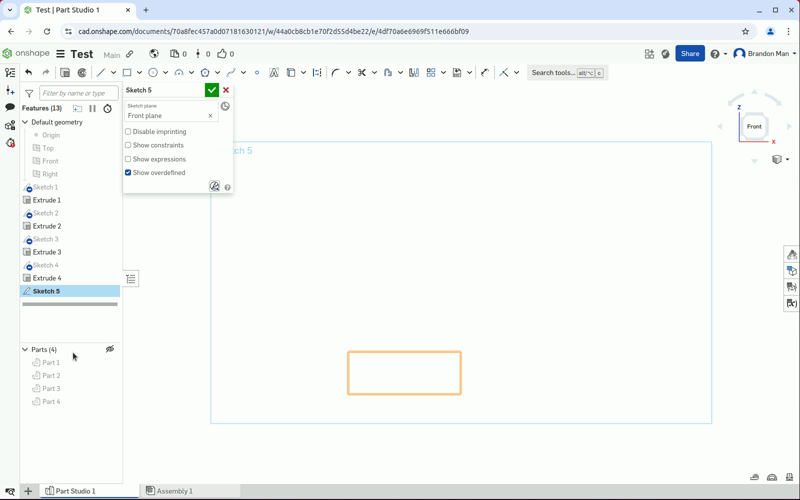
key(l)
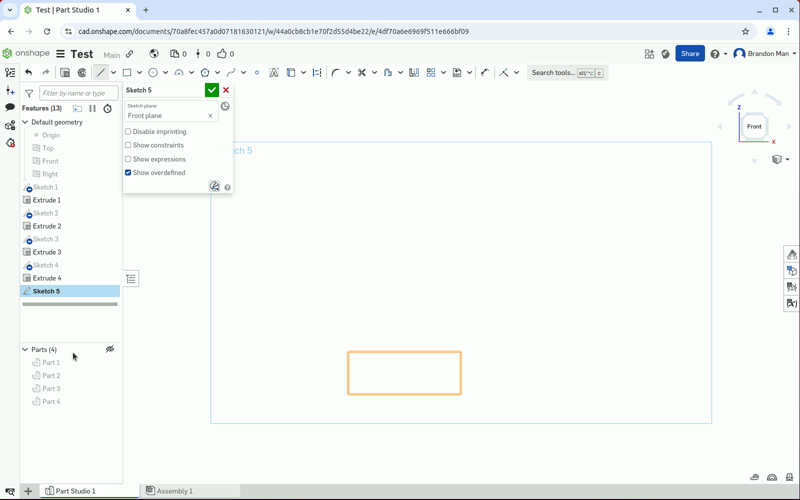
key_down(shift)
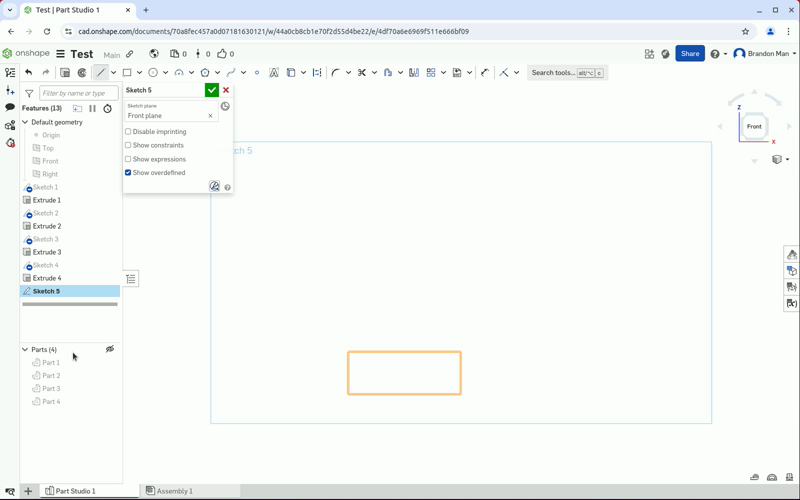
mouse_move(460, 394)
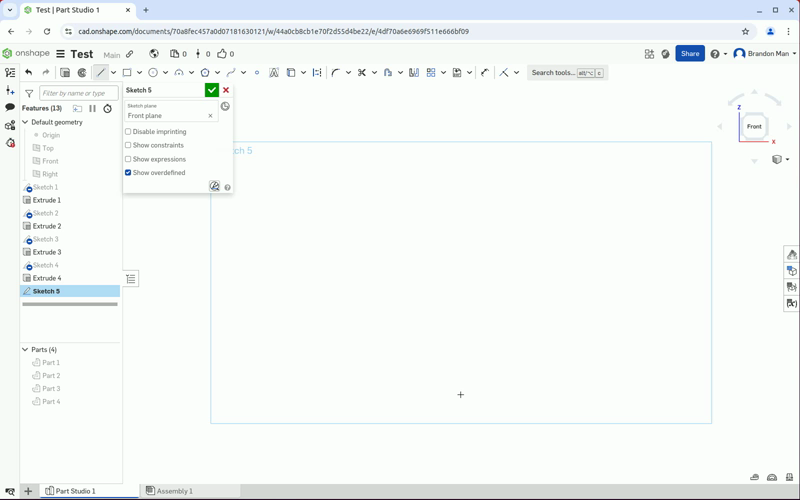
click(460, 394)
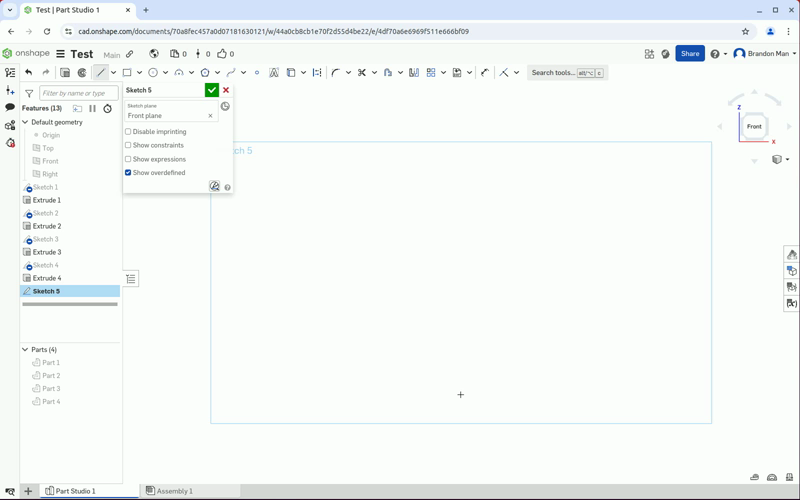
key_up(shift)
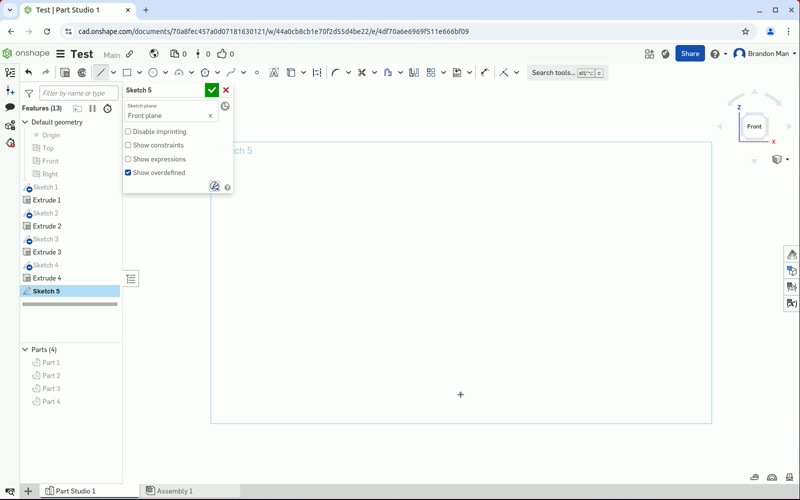
key_down(shift)
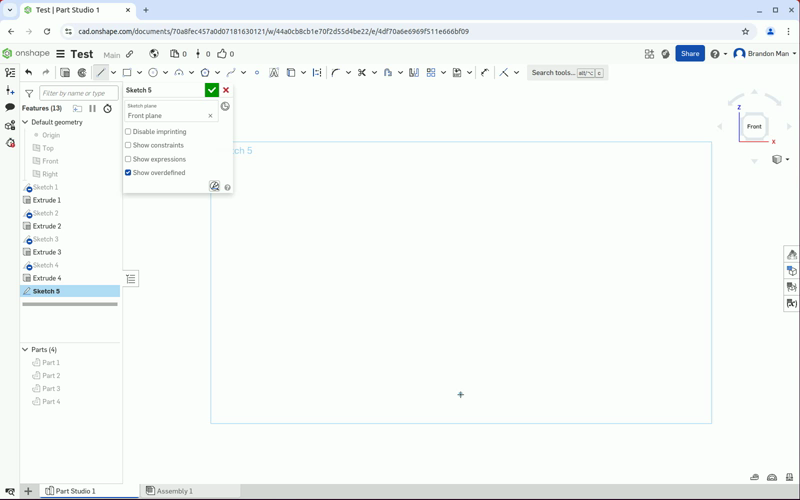
mouse_move(573, 394)
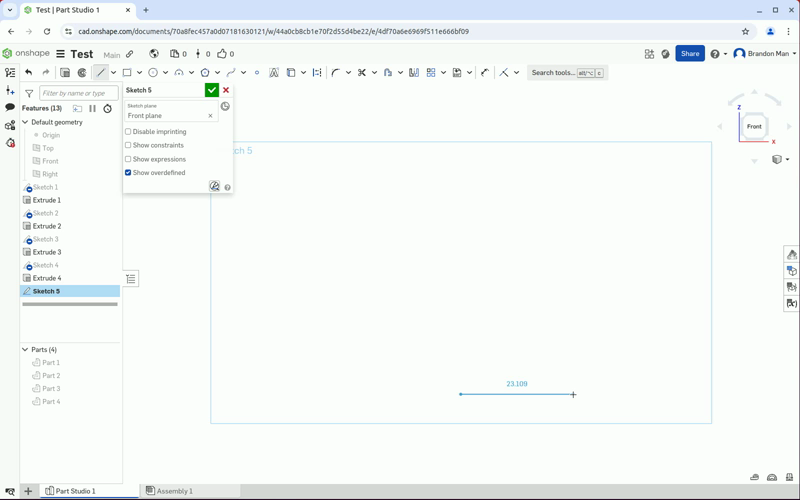
click(573, 394)
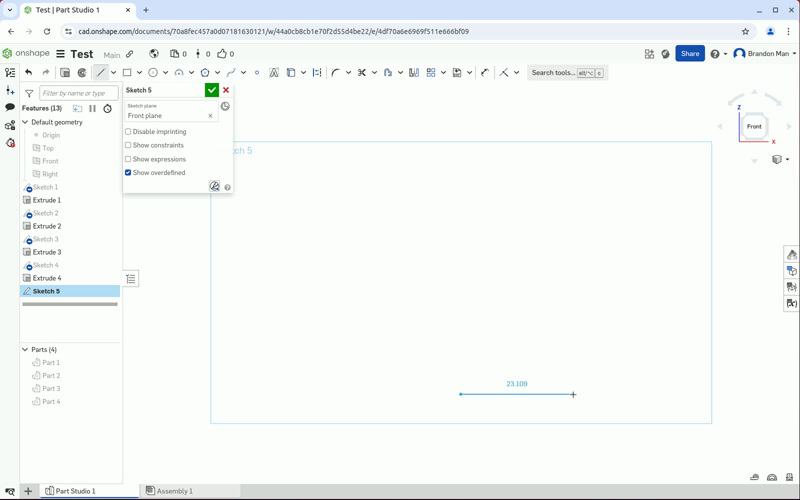
key_up(shift)
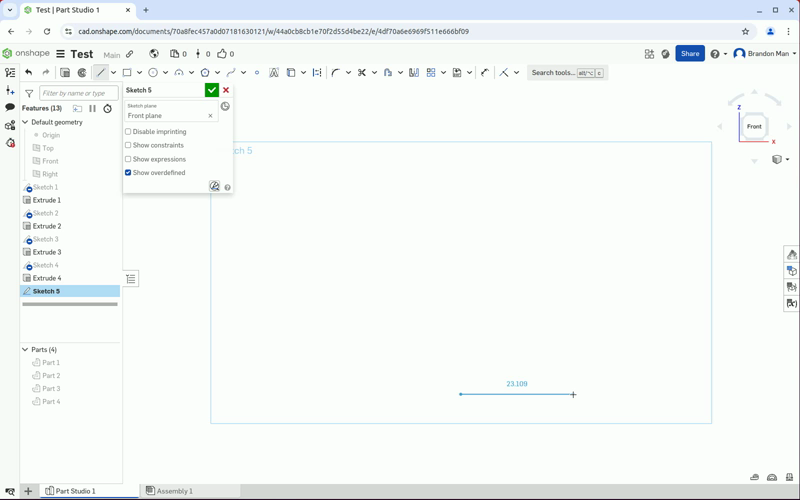
key_down(shift)
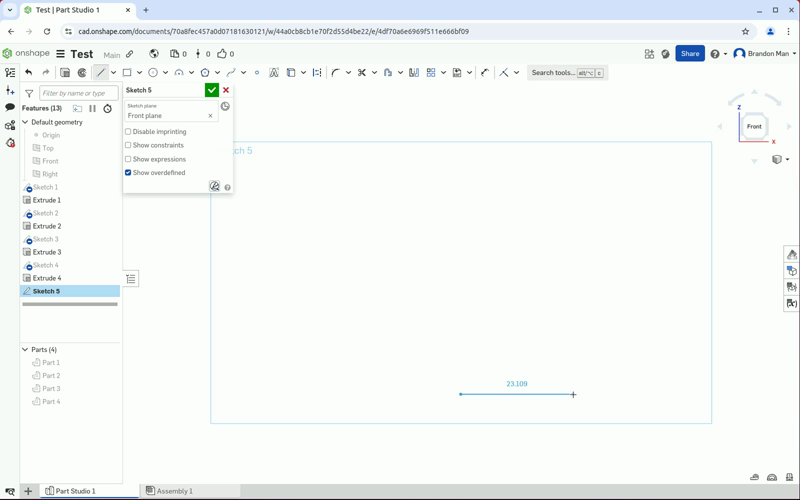
mouse_move(589, 394)
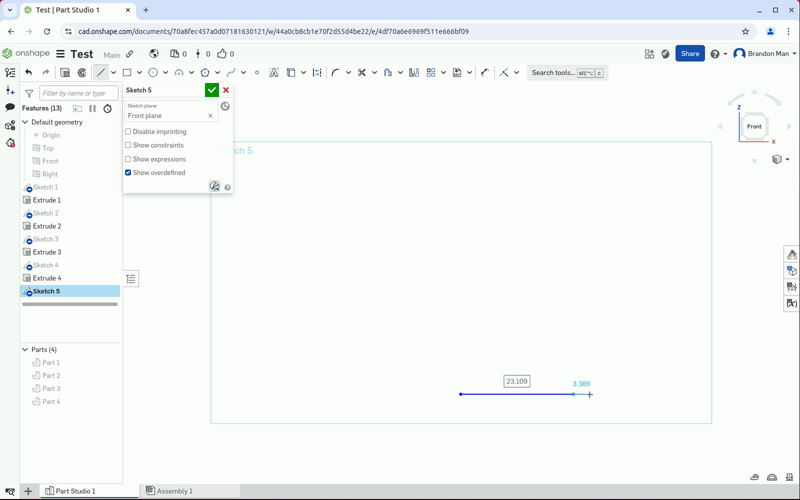
mouse_move(573, 351)
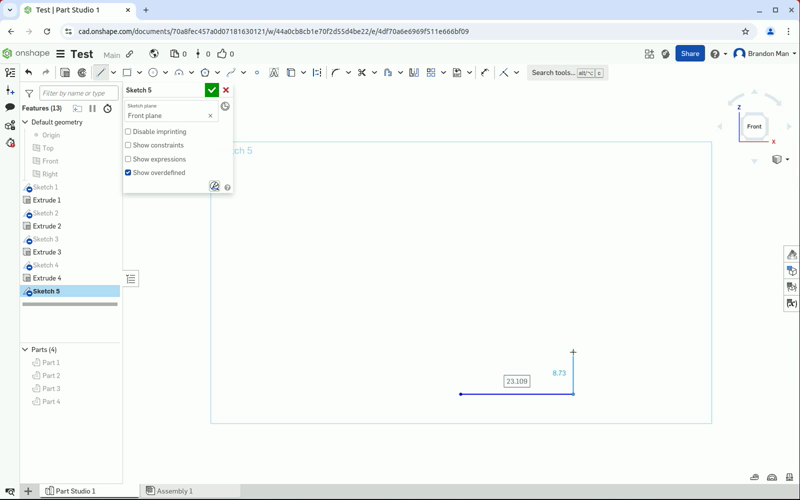
click(573, 351)
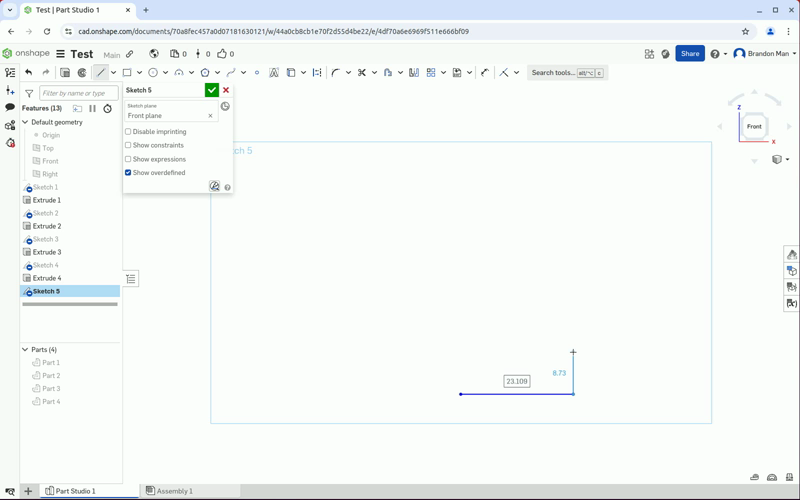
key_up(shift)
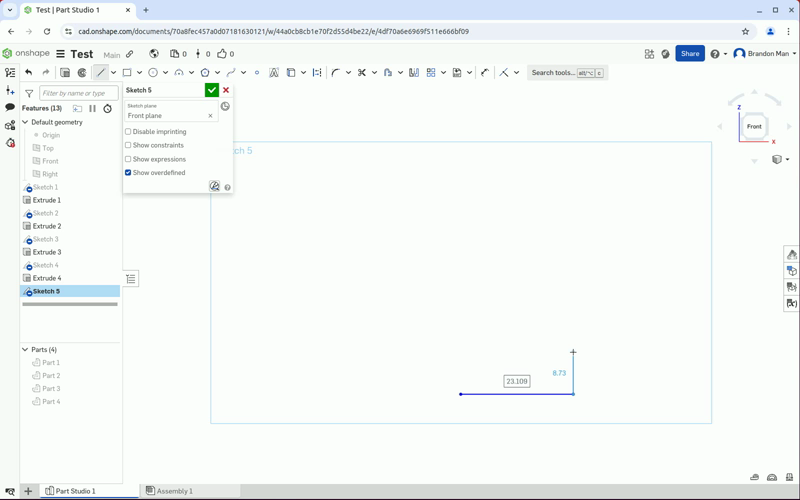
key_down(shift)
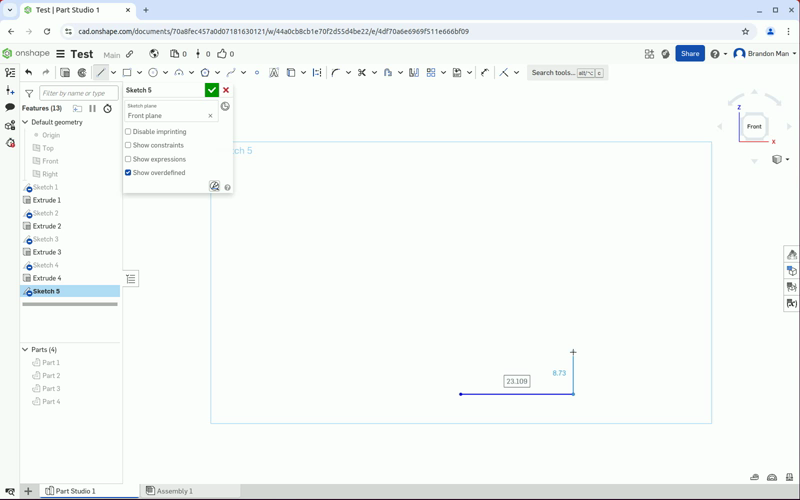
mouse_move(460, 351)
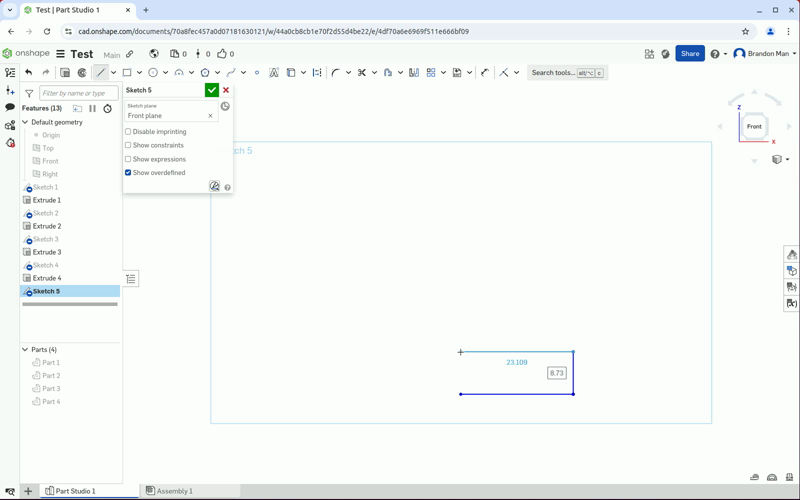
click(460, 351)
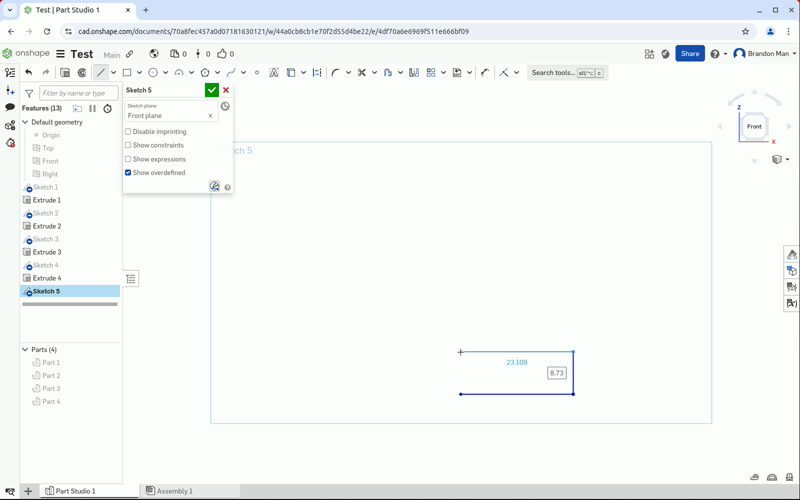
key_up(shift)
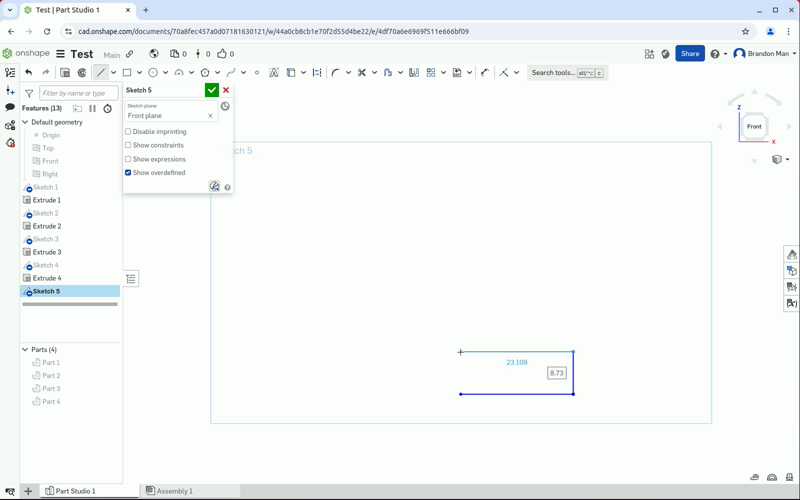
mouse_move(490, 351)
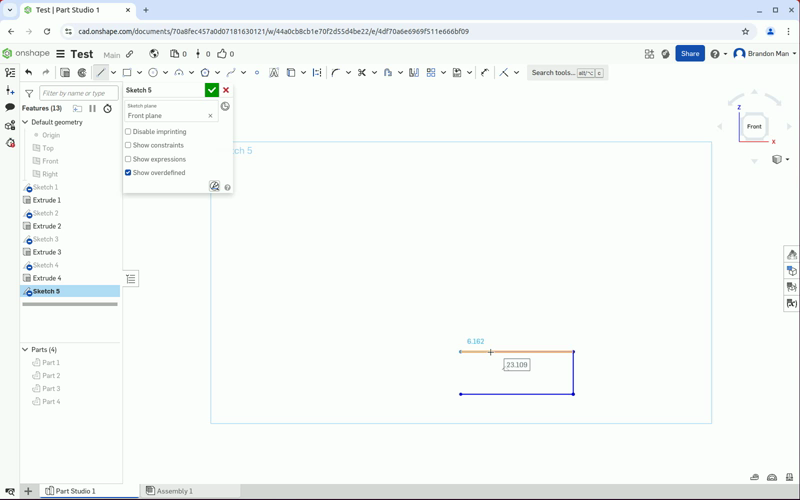
key_down(shift)
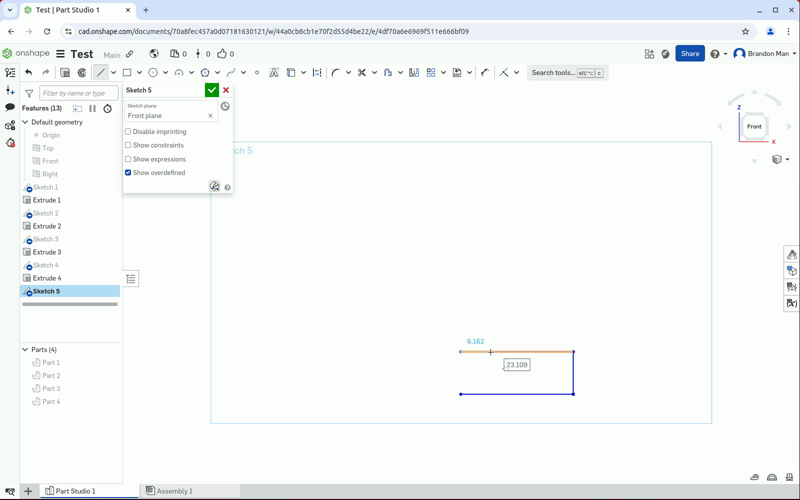
mouse_move(460, 394)
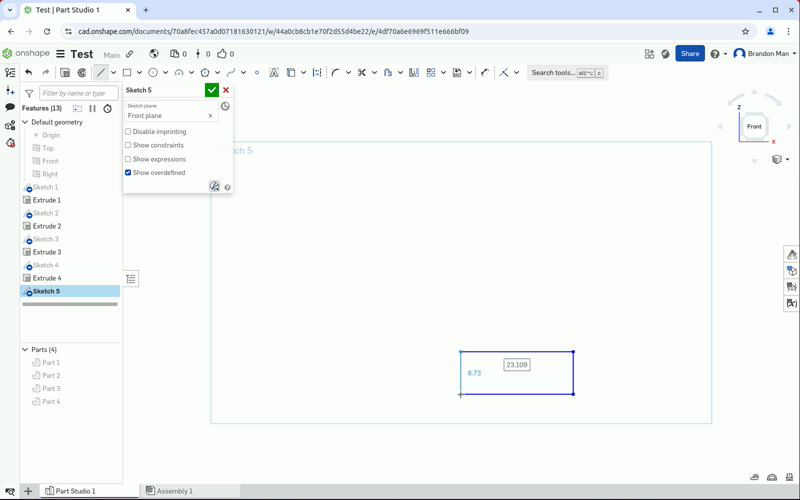
key_up(shift)
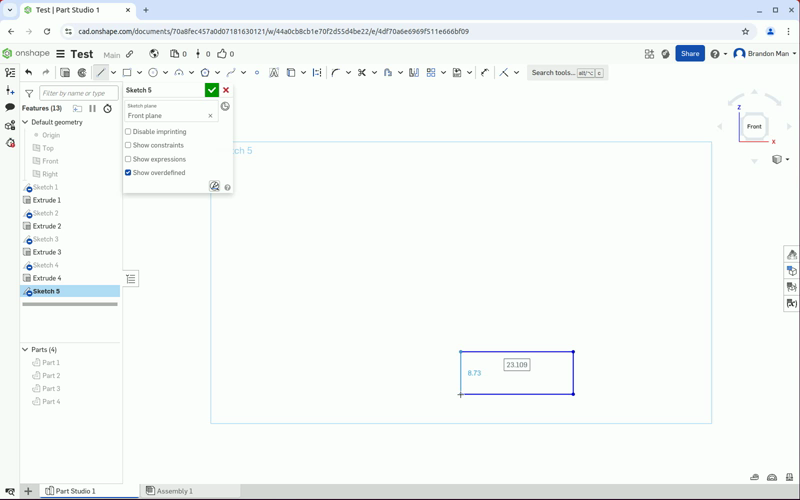
click(460, 394)
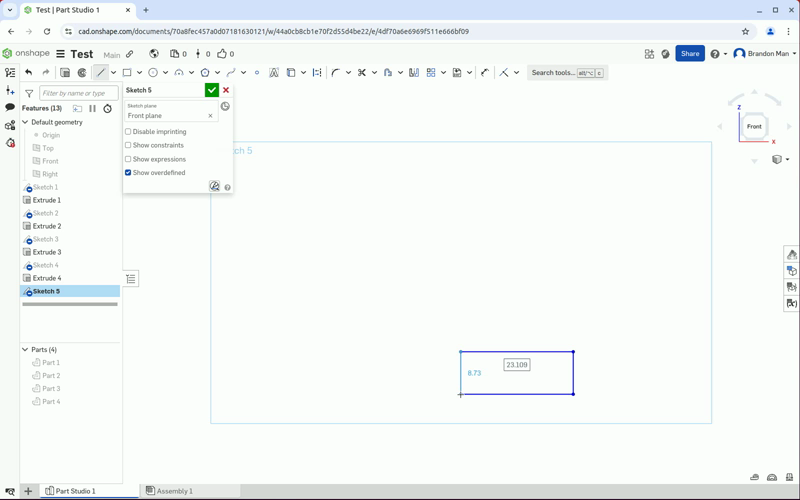
key(esc)
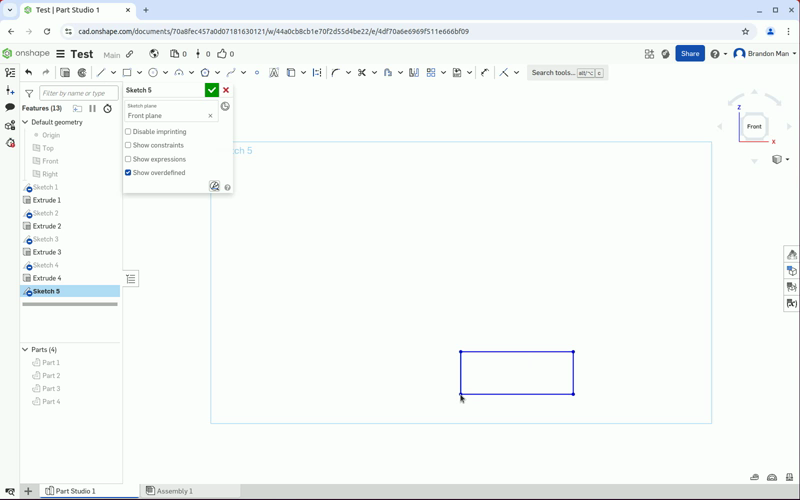
mouse_move(550, 363)
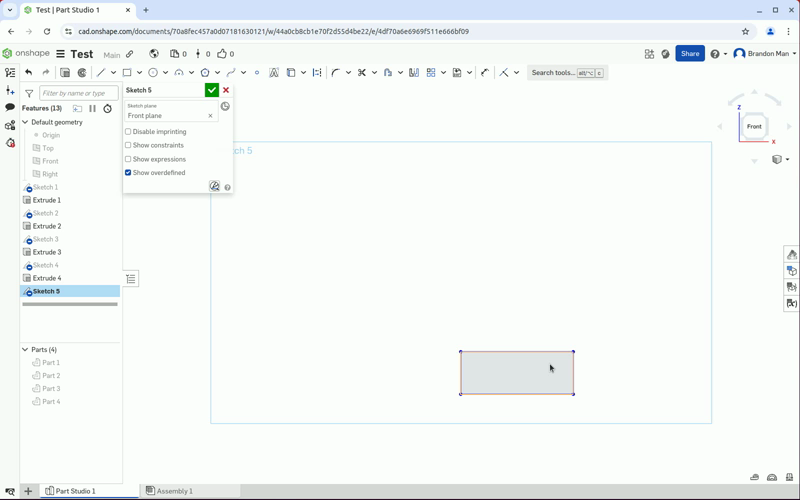
click(550, 363)
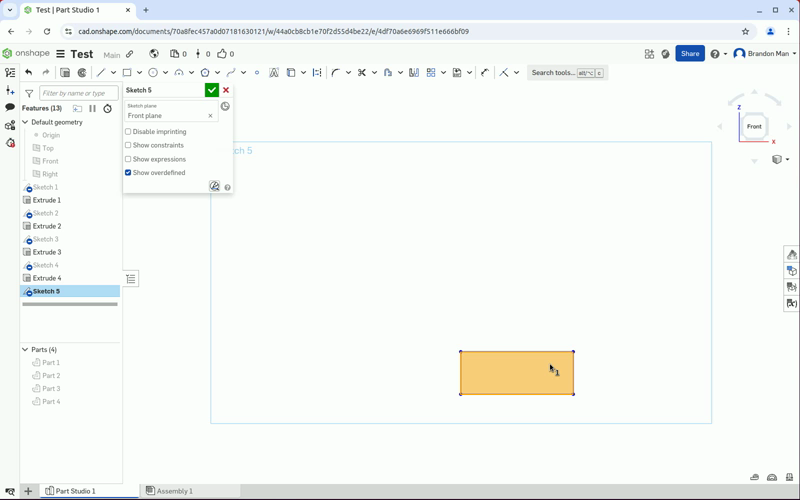
mouse_move(73, 352)
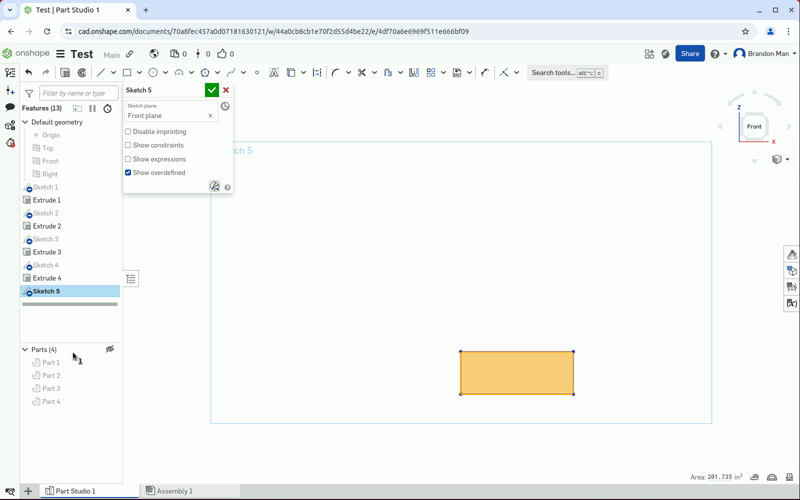
key(shift+y)
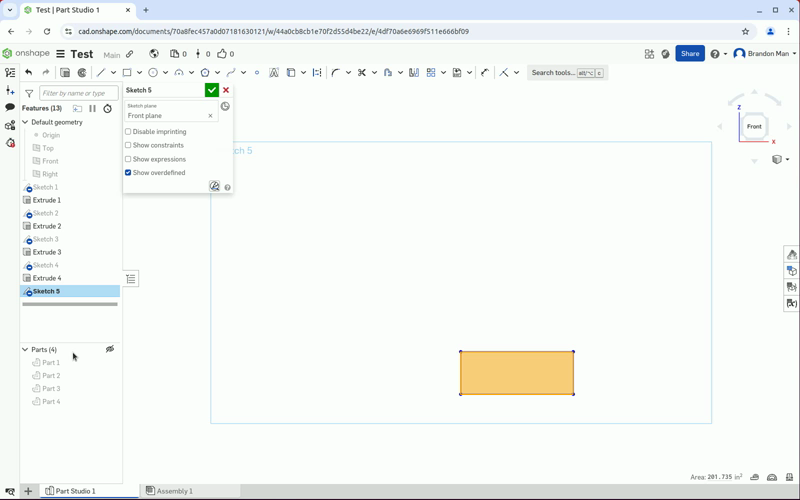
key(shift+e)
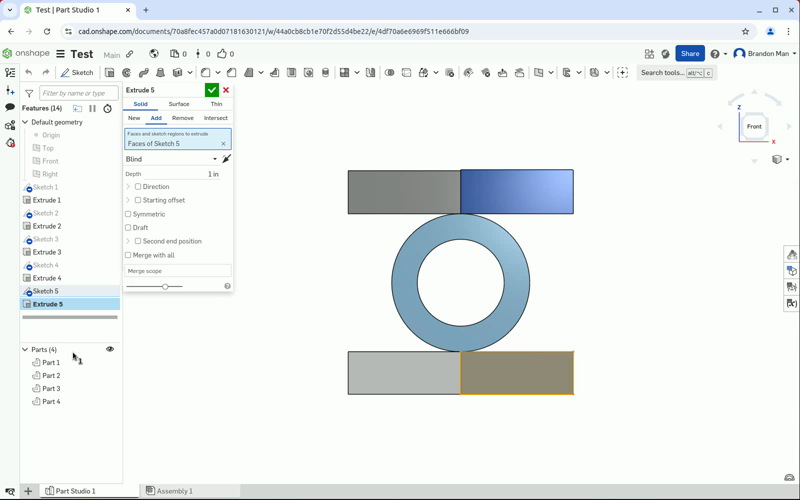
mouse_move(143, 106)
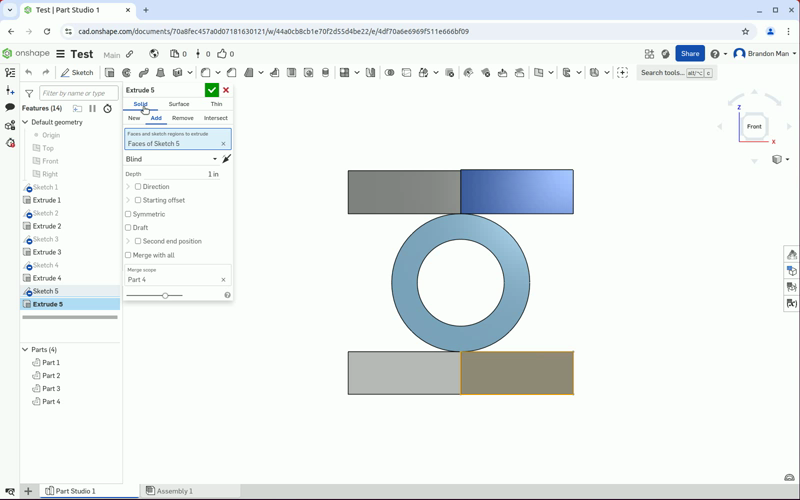
click(143, 106)
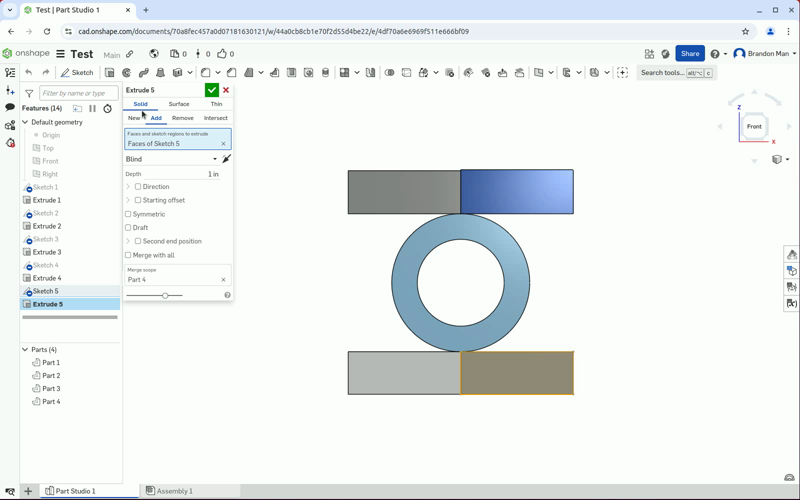
mouse_move(137, 120)
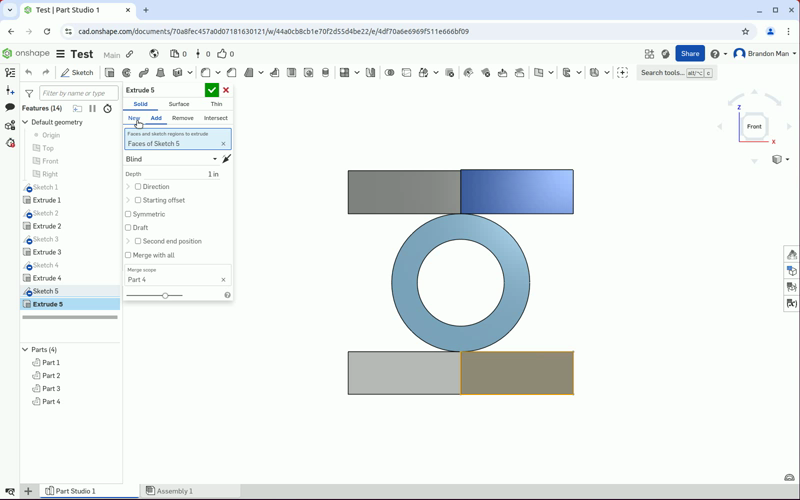
click(137, 120)
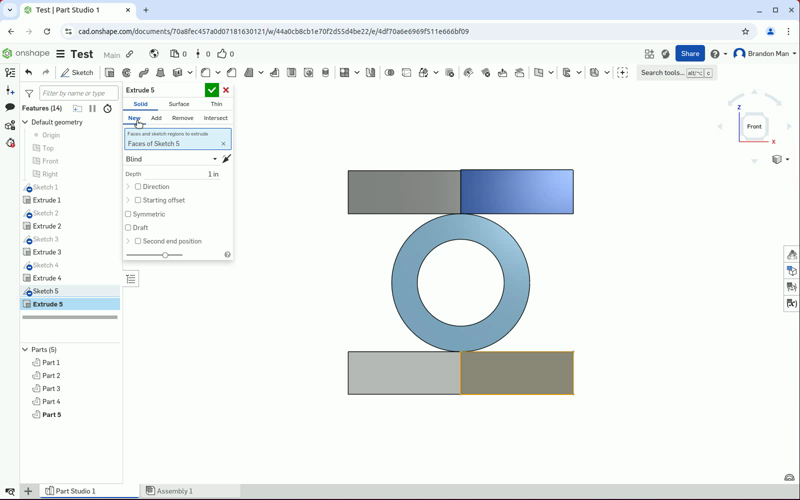
key(tab, 4)
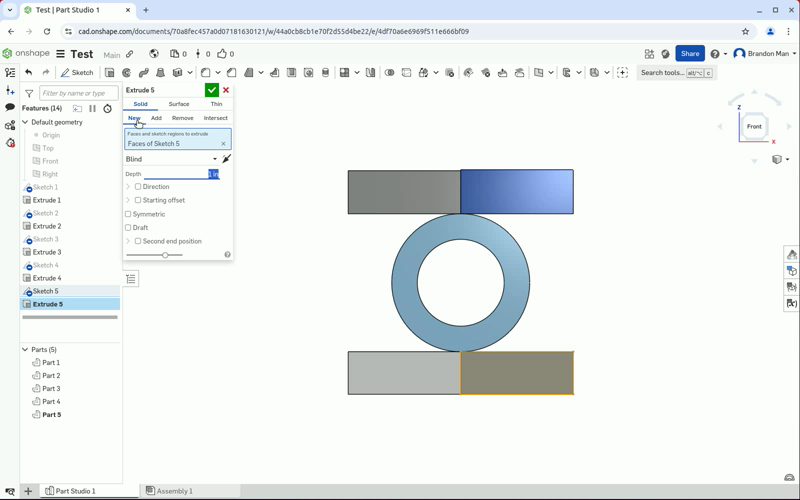
text(4.814)
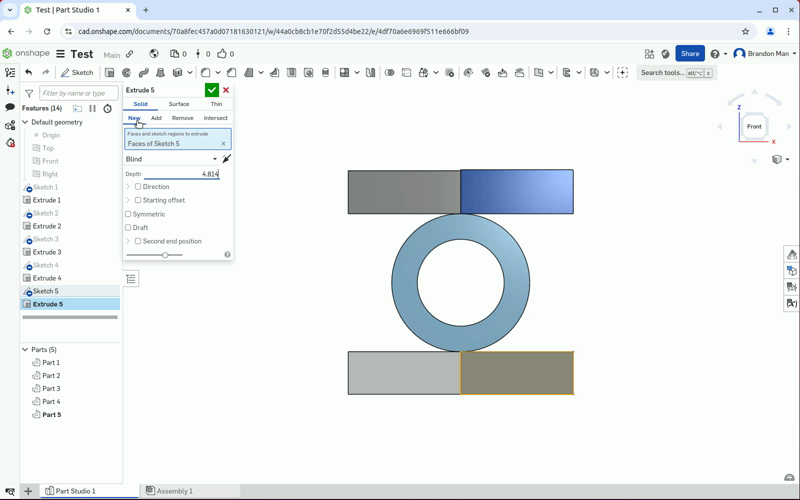
key(enter)
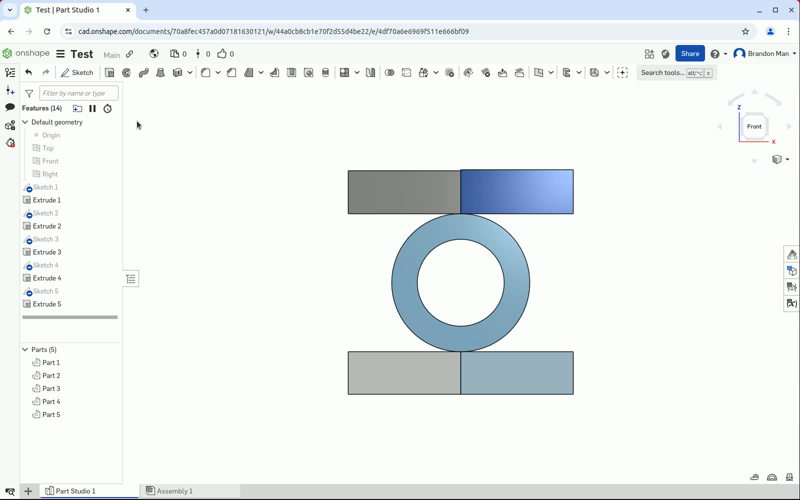
key(shift+h)
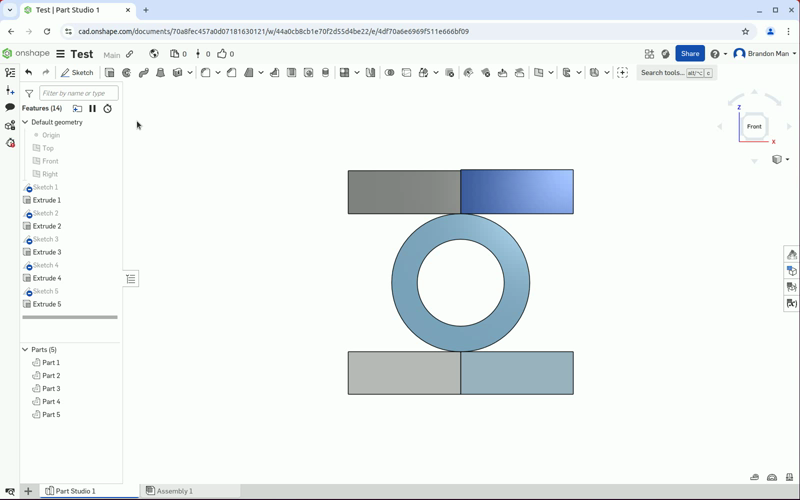
key(shift+h)
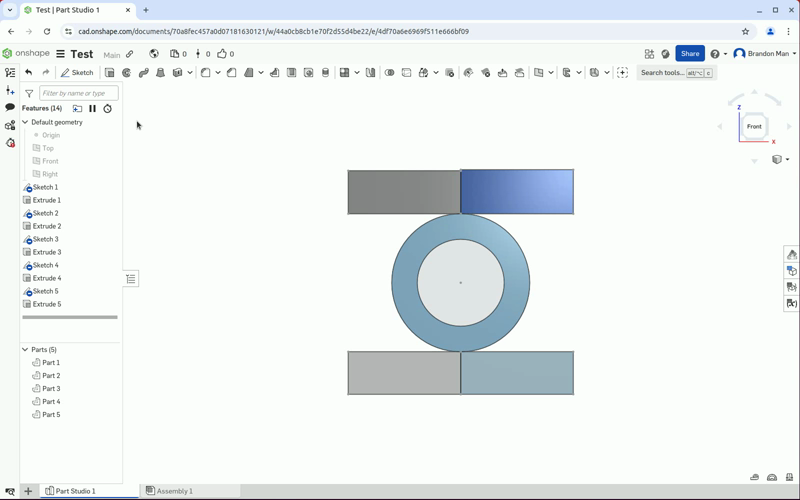
key(shift+7)
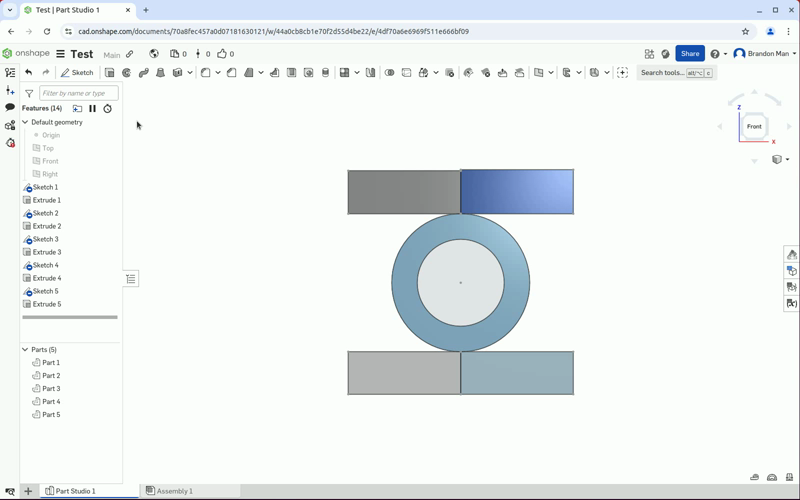
key(left, 2)
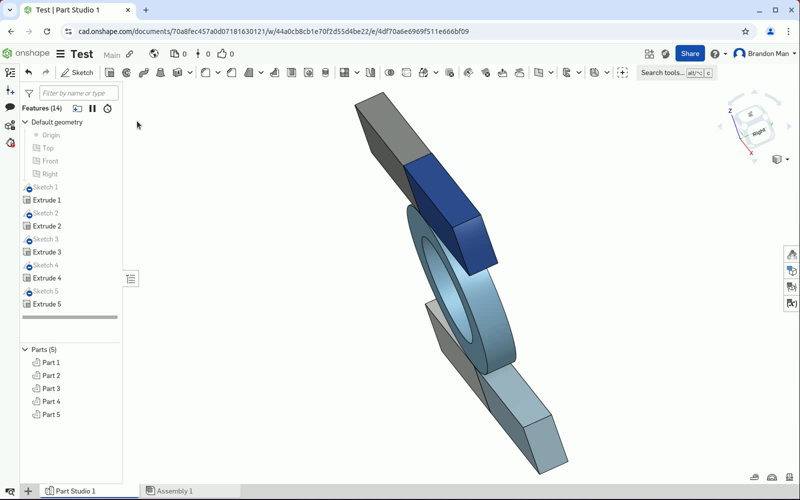
key(down, 2)
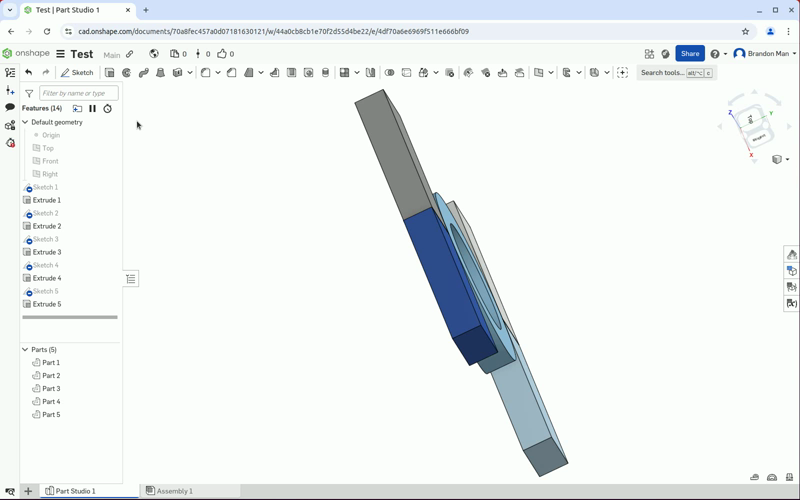
key(up, 2)
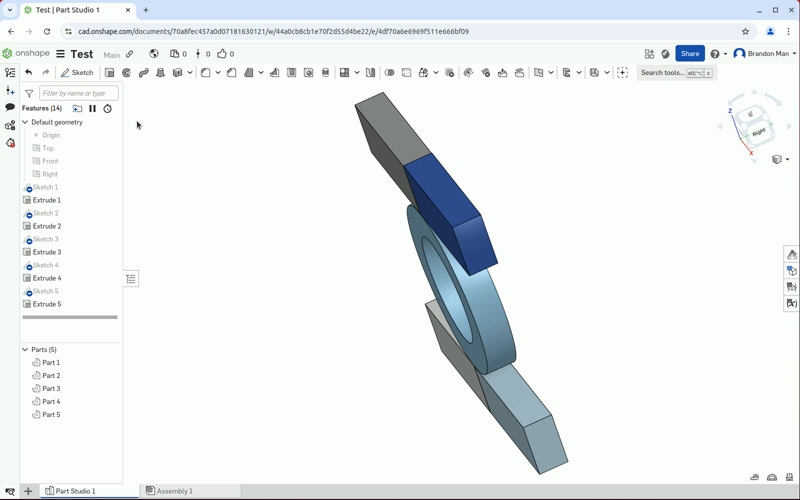
key(right, 2)
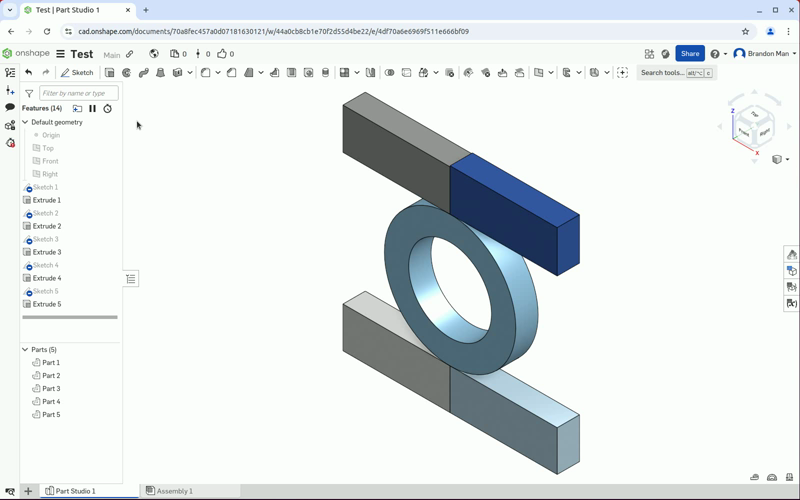
mouse_move(73, 189)
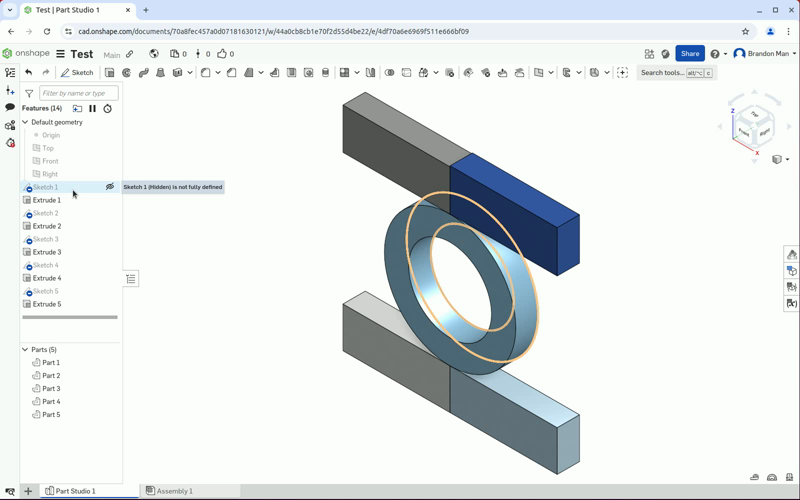
click(73, 189)